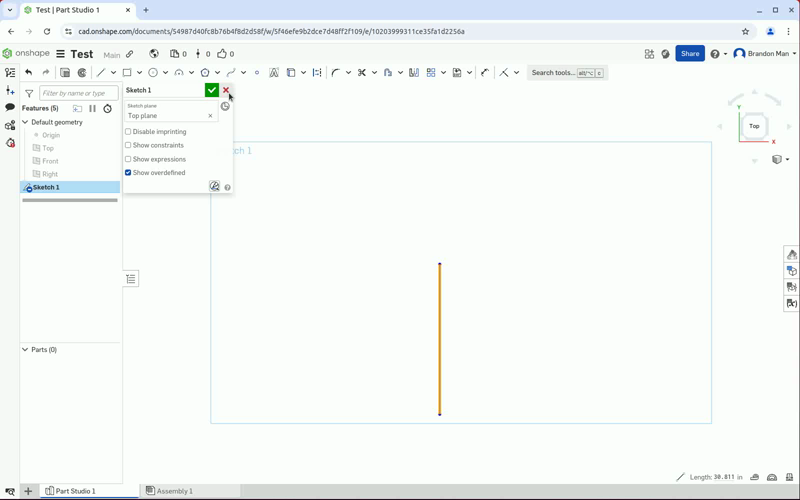
key(shift+h)
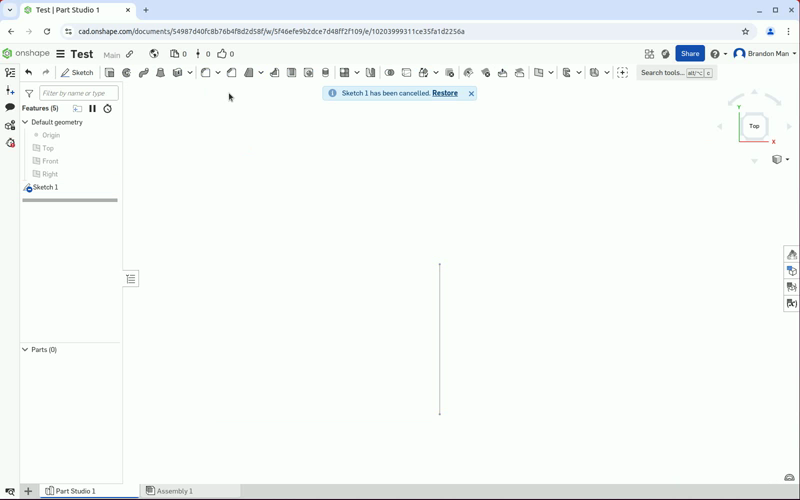
key(shift+s)
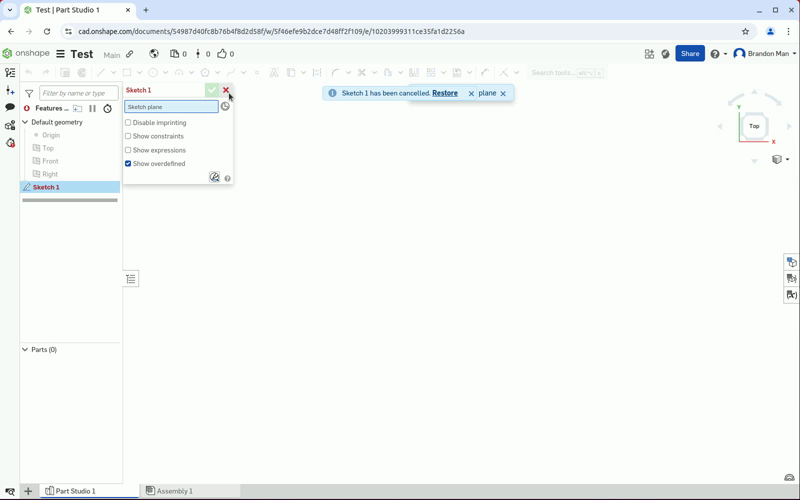
mouse_move(73, 150)
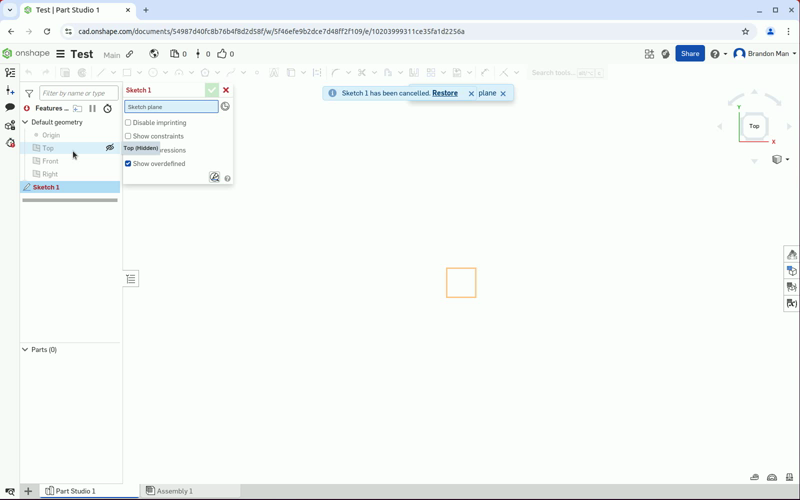
click(73, 150)
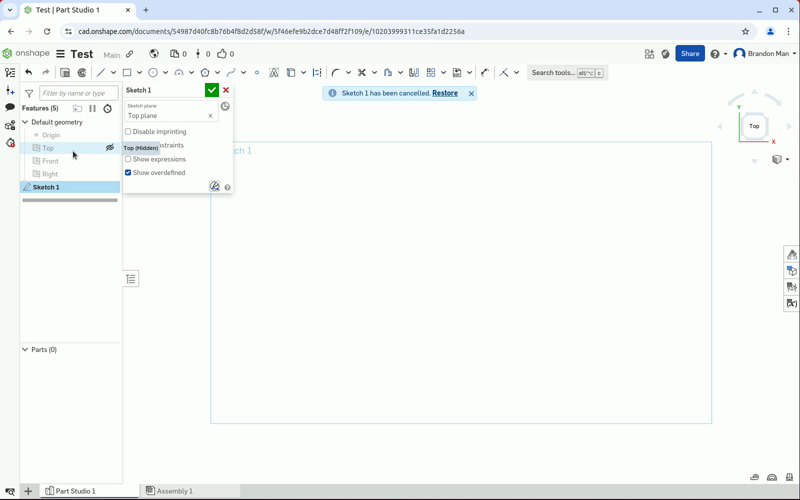
mouse_move(73, 352)
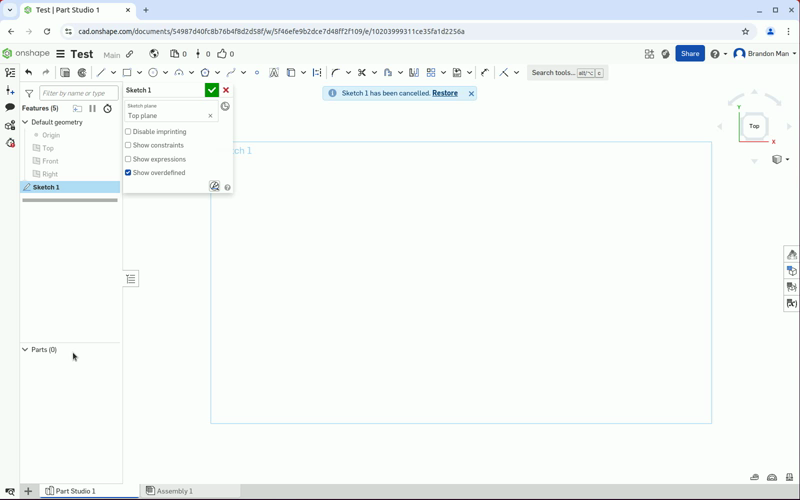
key(y)
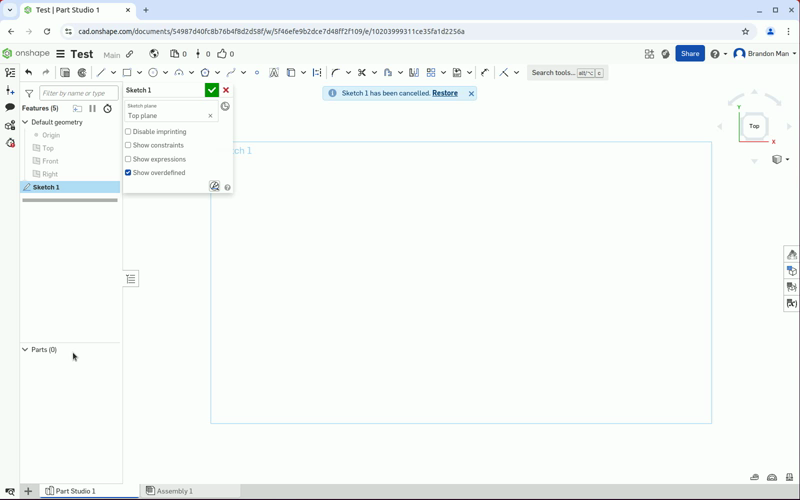
key(l)
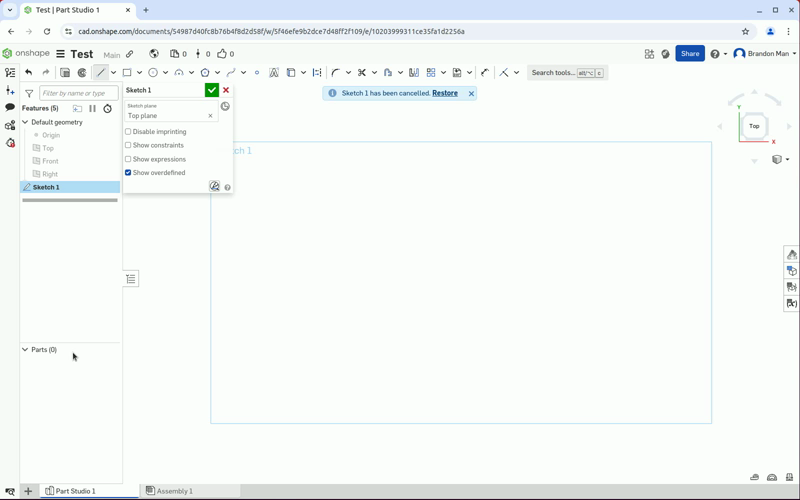
key_down(shift)
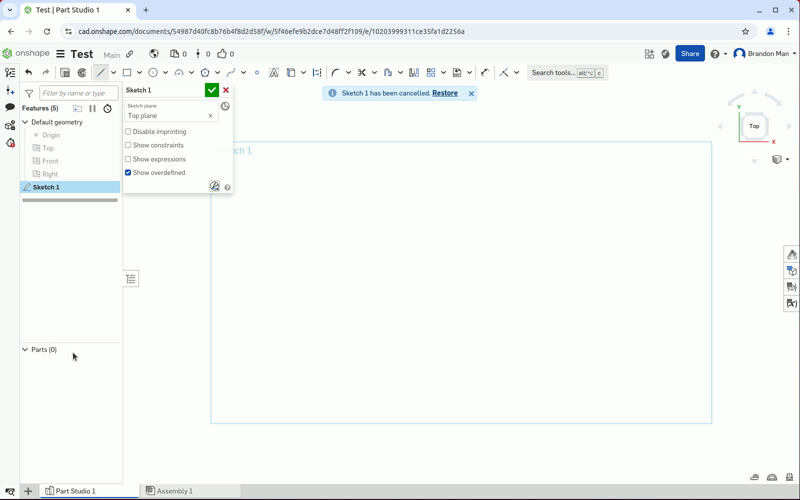
mouse_move(460, 345)
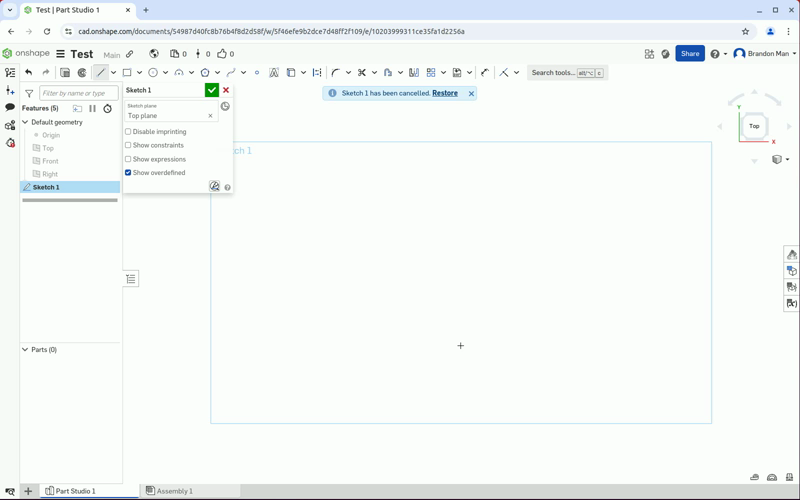
click(460, 345)
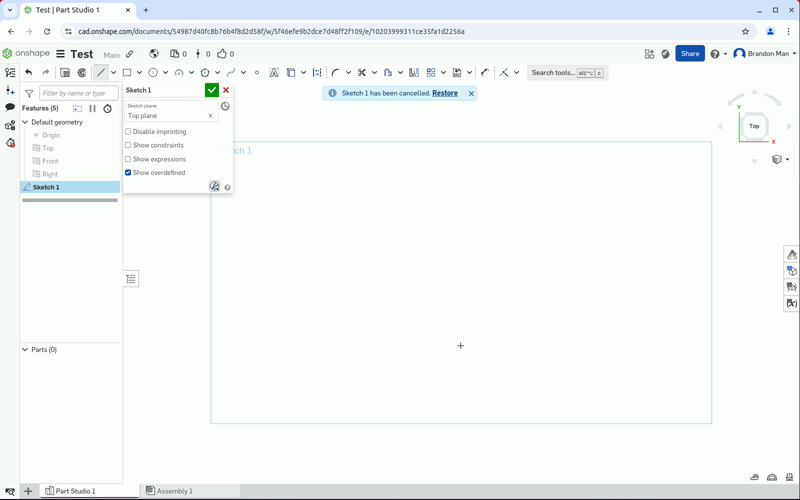
key_up(shift)
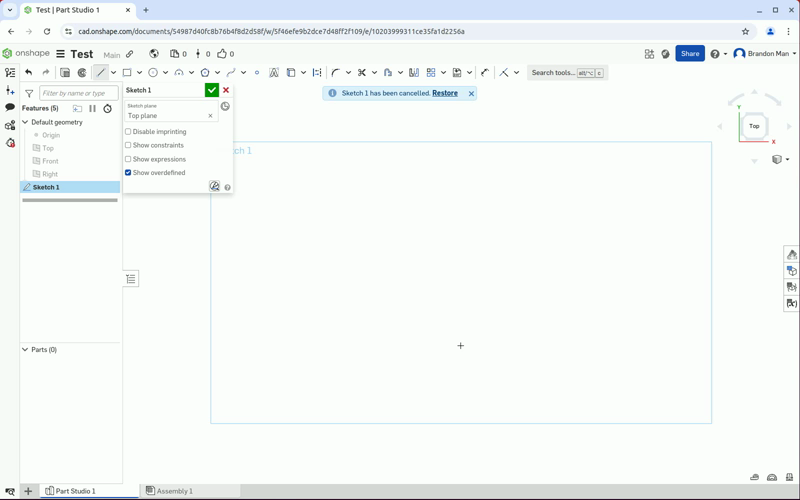
key_down(shift)
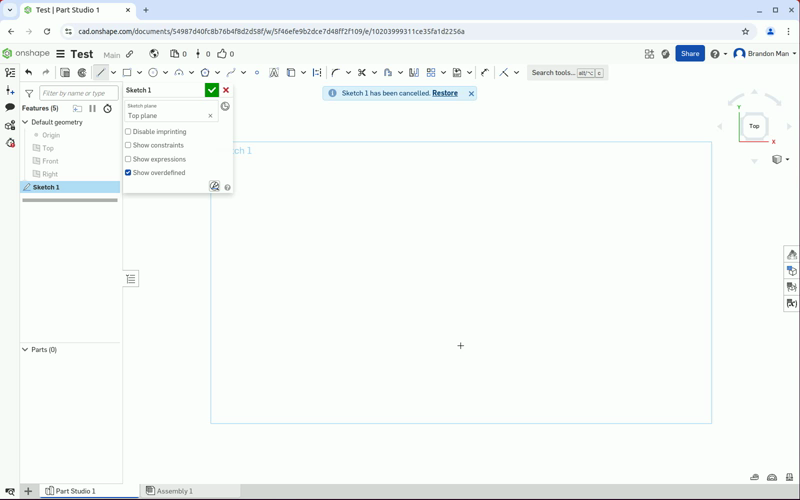
mouse_move(542, 345)
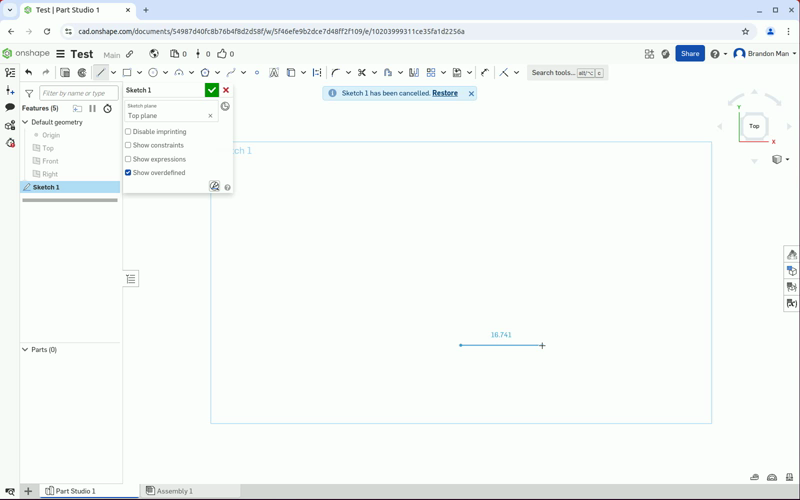
click(542, 345)
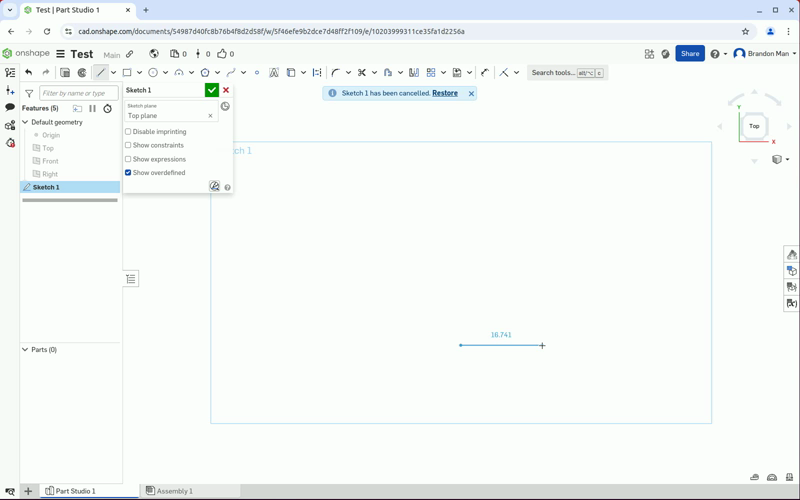
key_up(shift)
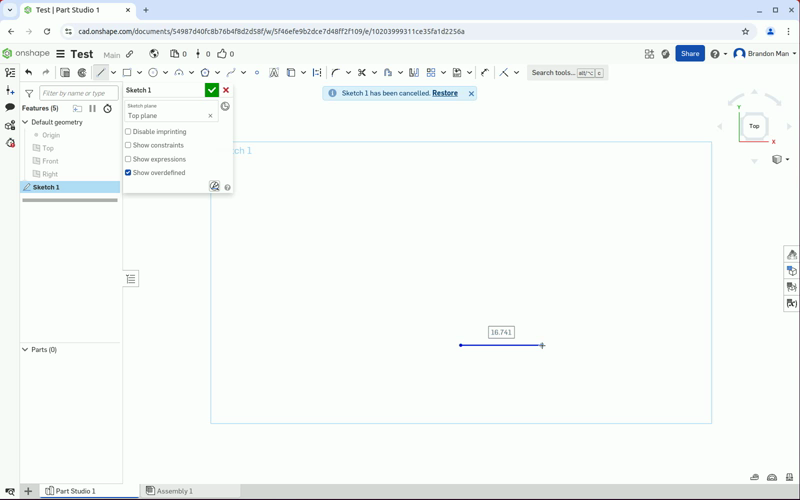
key_down(shift)
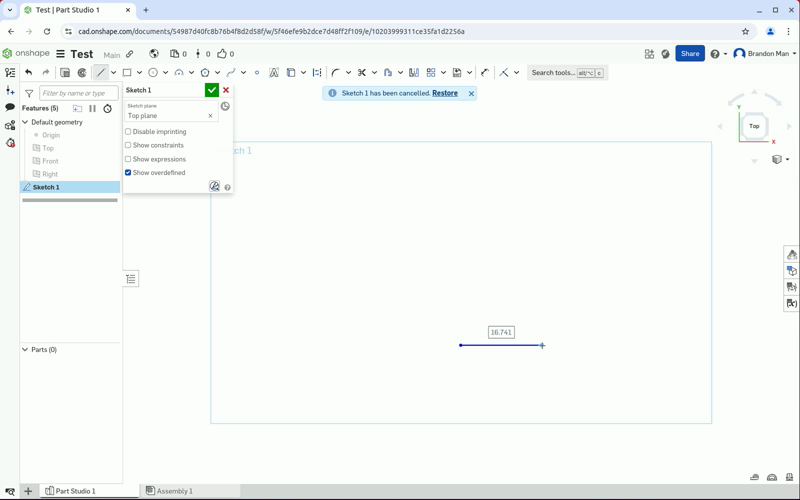
mouse_move(542, 282)
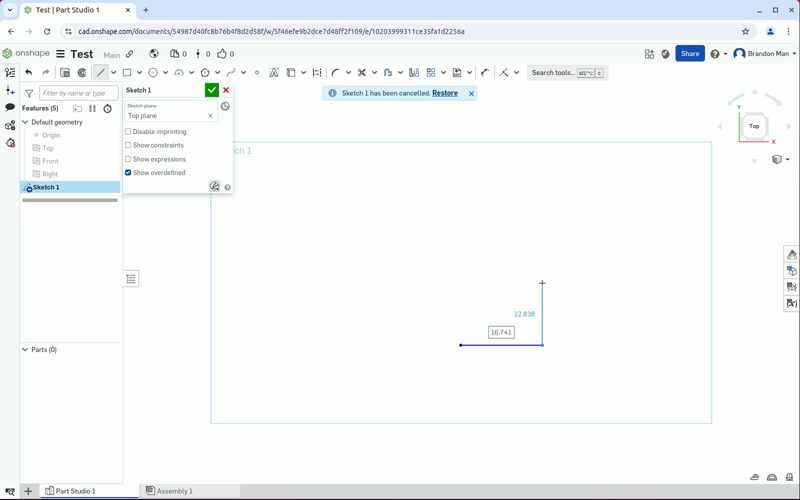
click(542, 282)
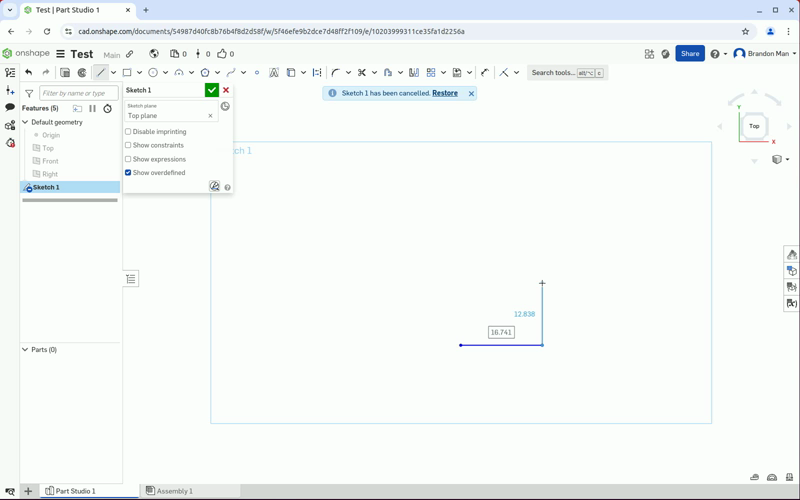
key_up(shift)
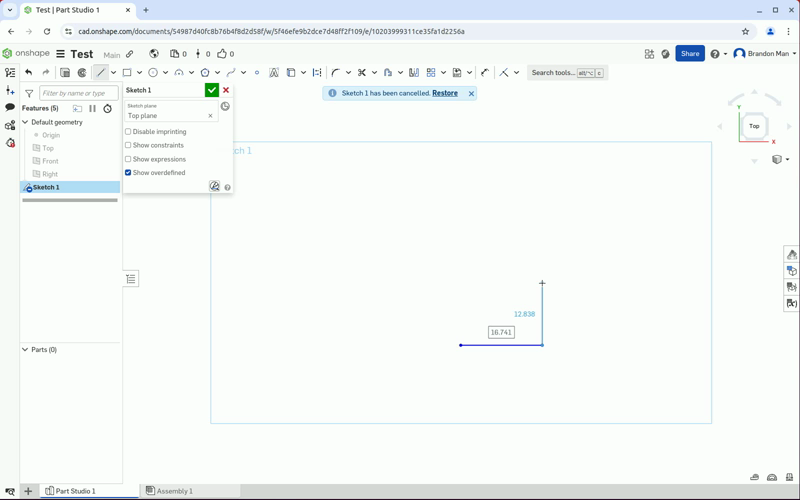
key_down(shift)
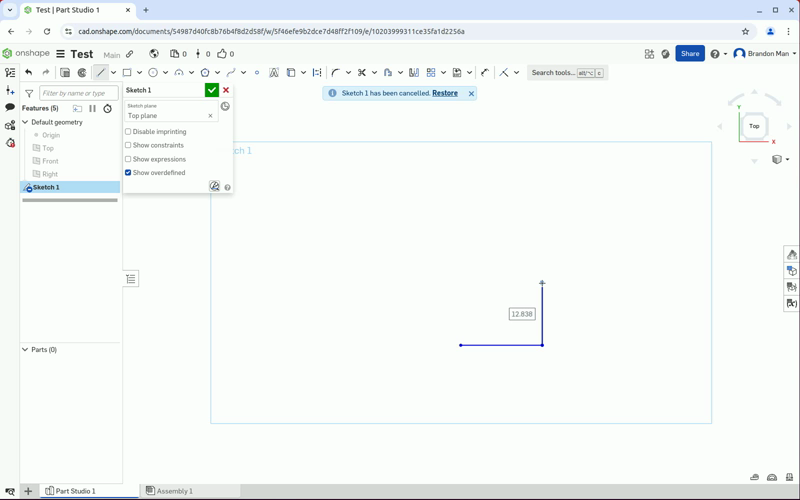
mouse_move(460, 282)
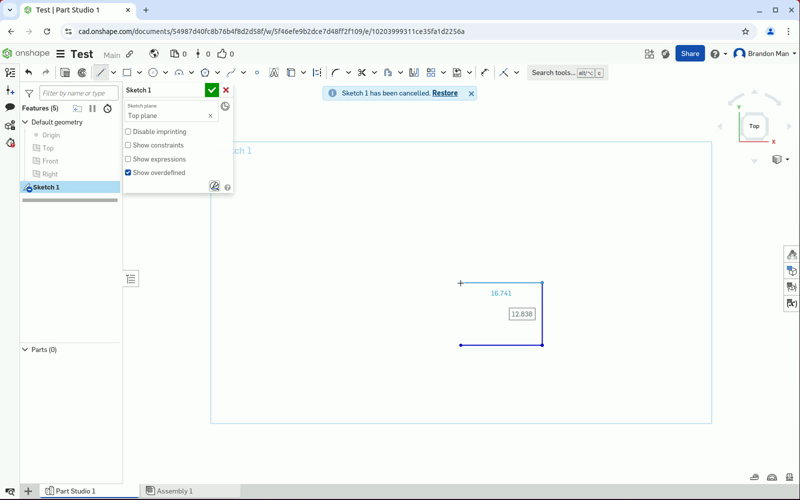
click(460, 282)
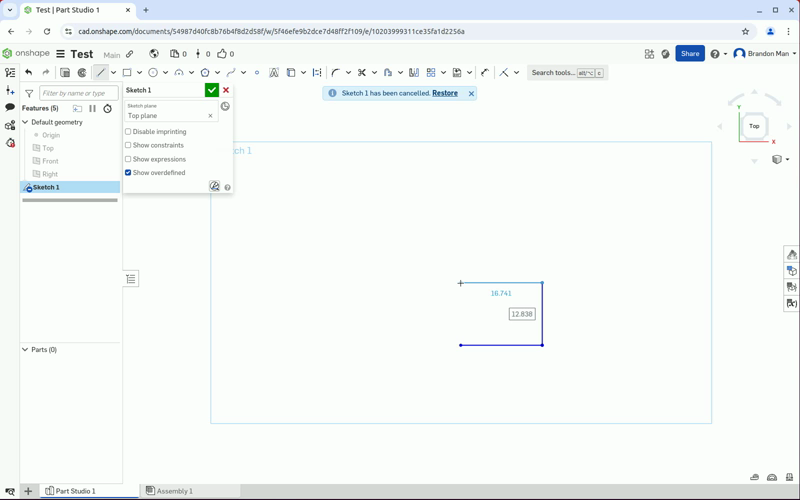
key_up(shift)
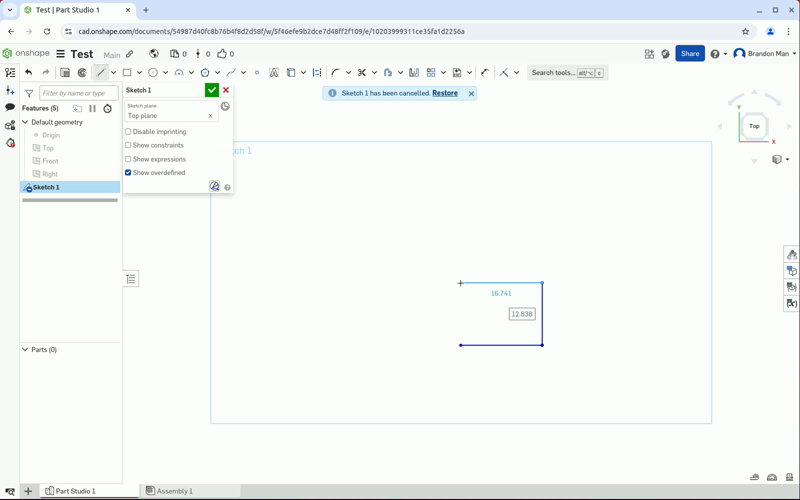
key_down(shift)
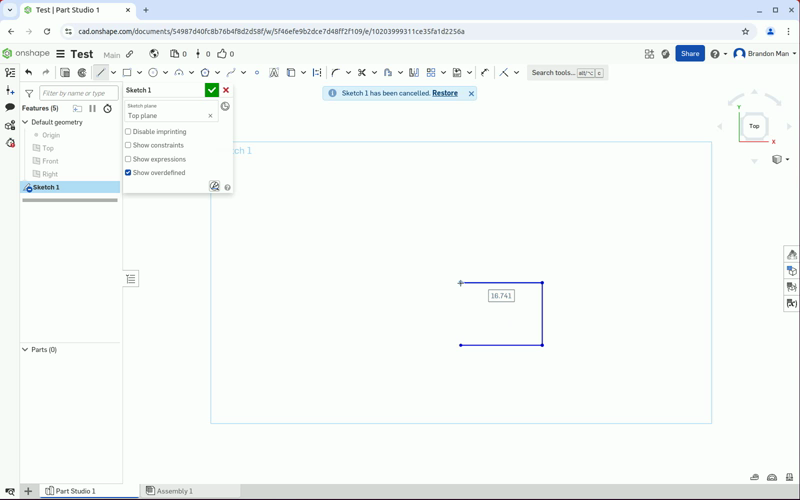
mouse_move(460, 345)
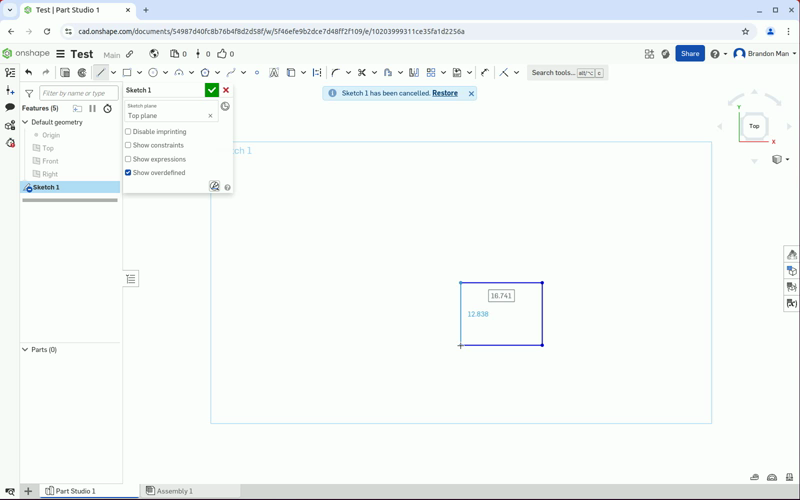
key_up(shift)
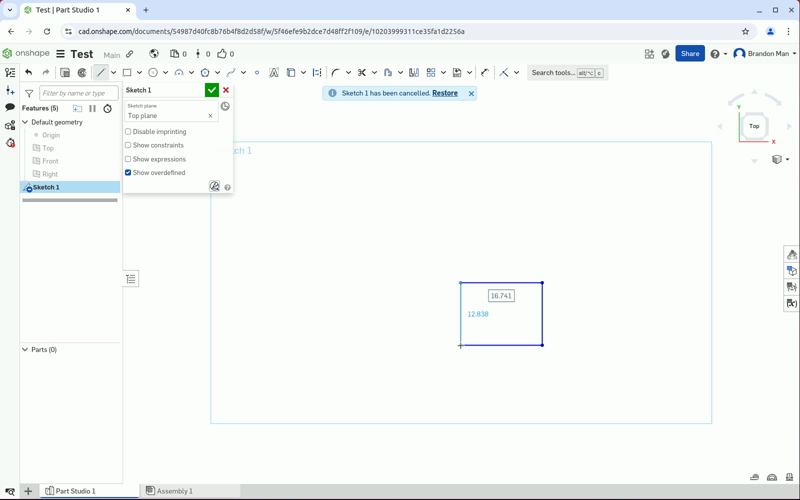
click(460, 345)
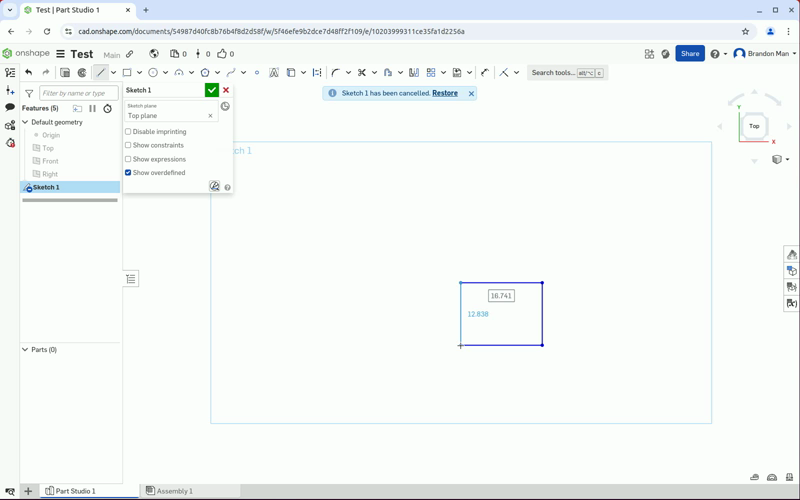
key(esc)
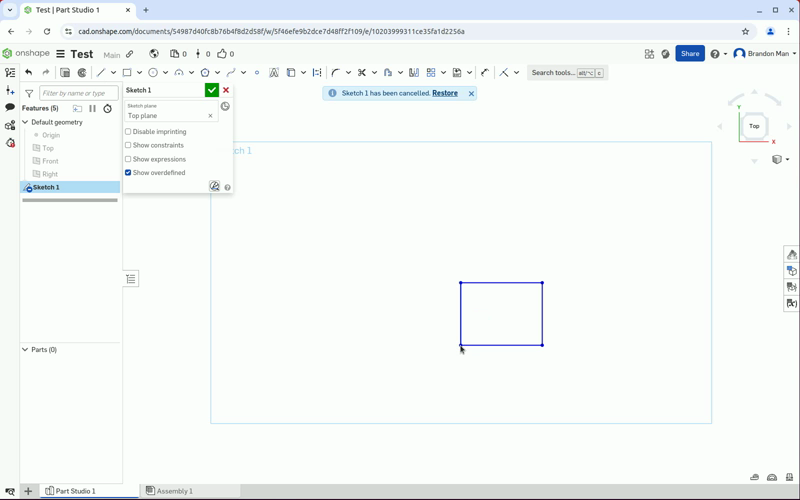
mouse_move(485, 305)
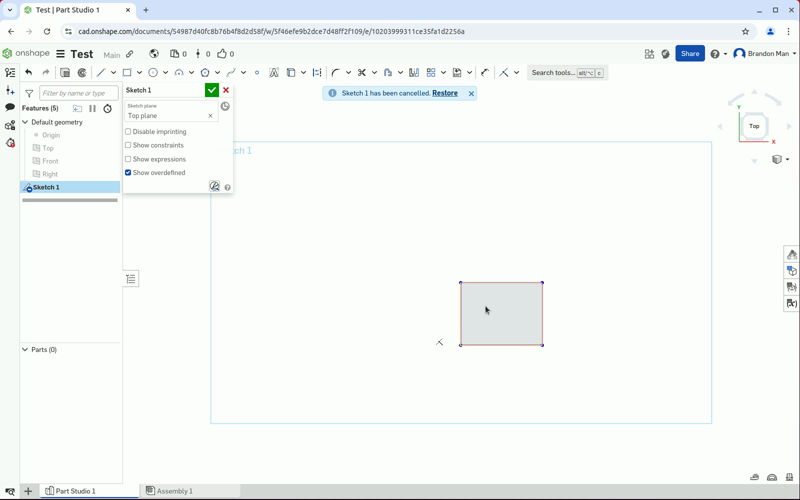
click(485, 305)
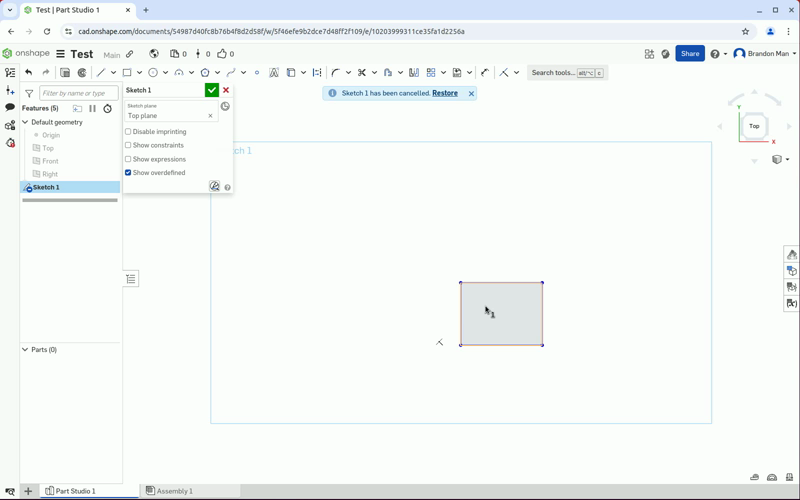
mouse_move(73, 352)
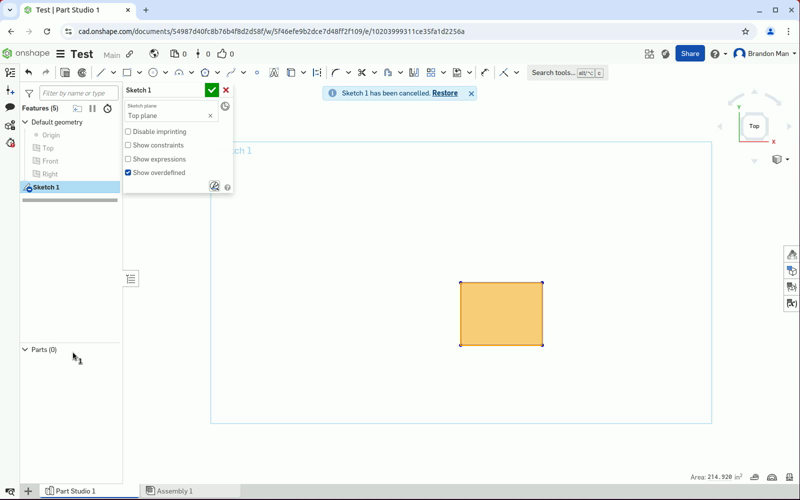
key(shift+y)
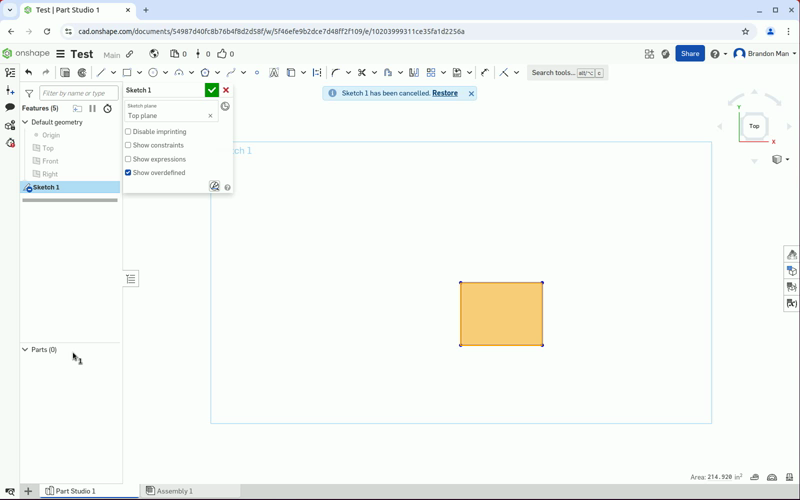
key(shift+e)
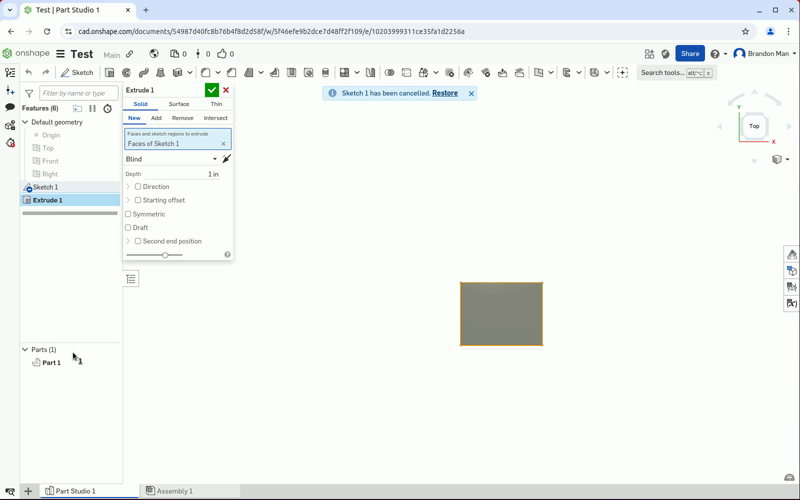
mouse_move(143, 106)
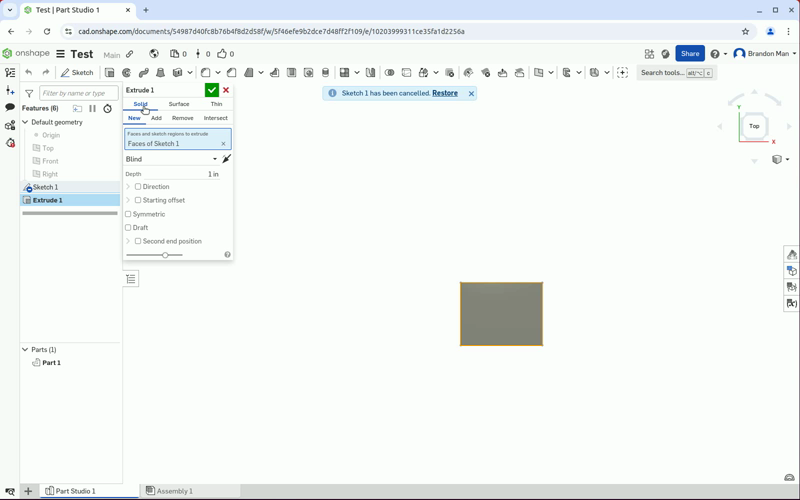
click(143, 106)
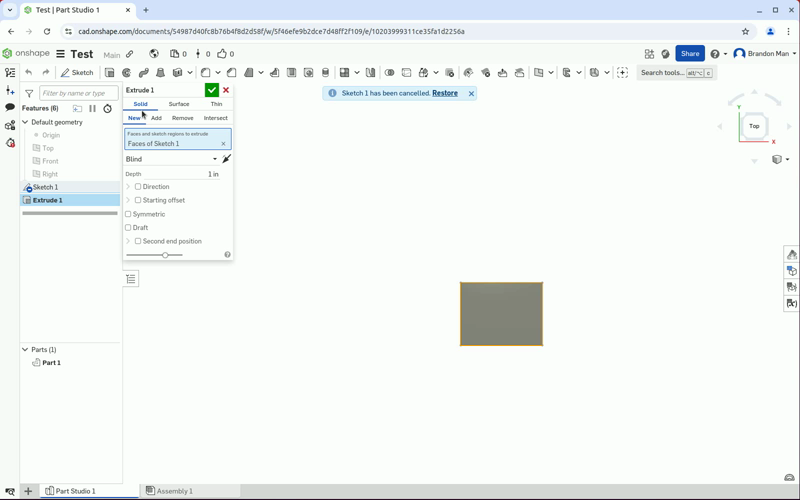
mouse_move(137, 120)
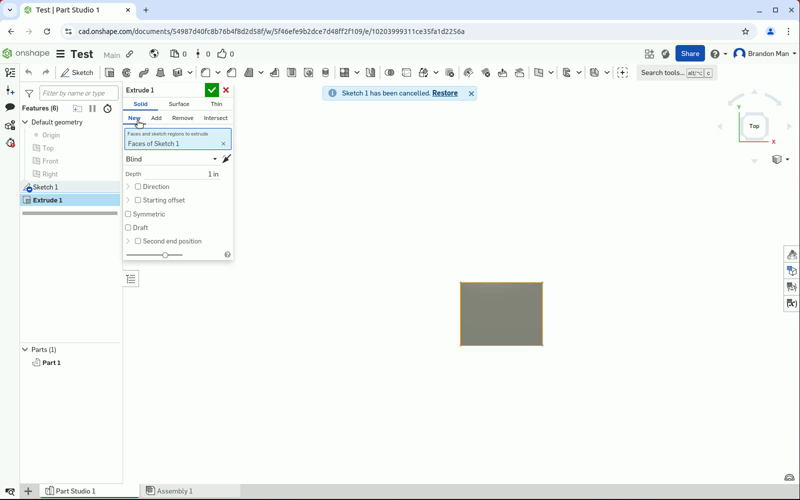
click(137, 120)
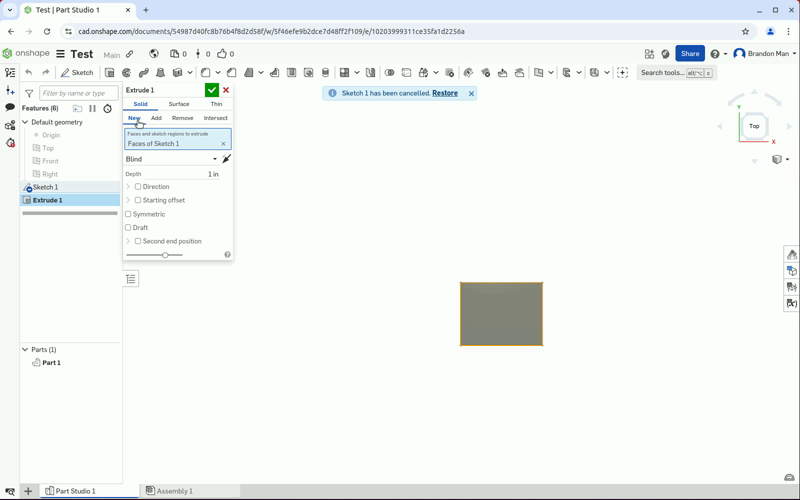
key(tab, 4)
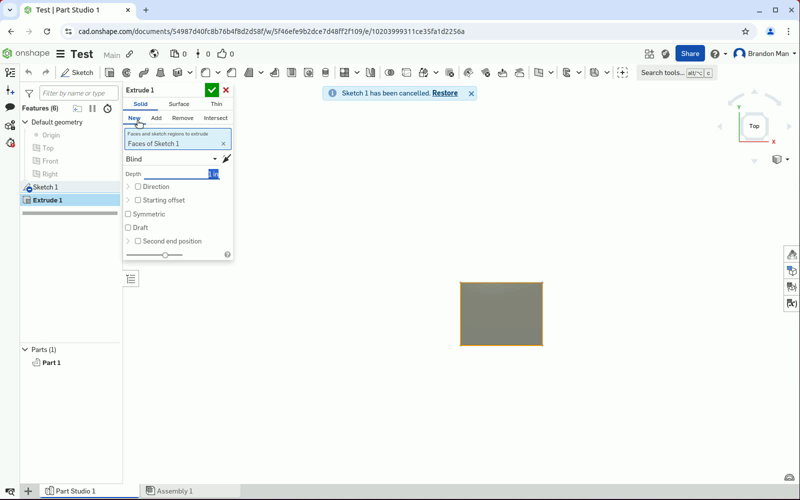
text(3.129)
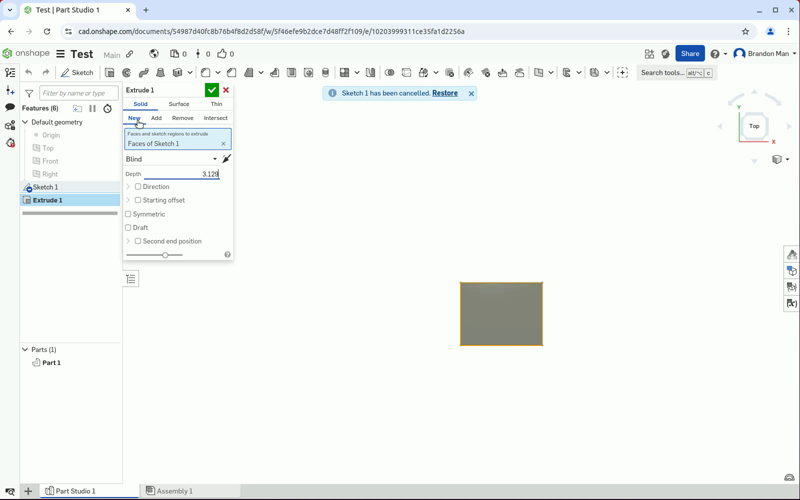
key(enter)
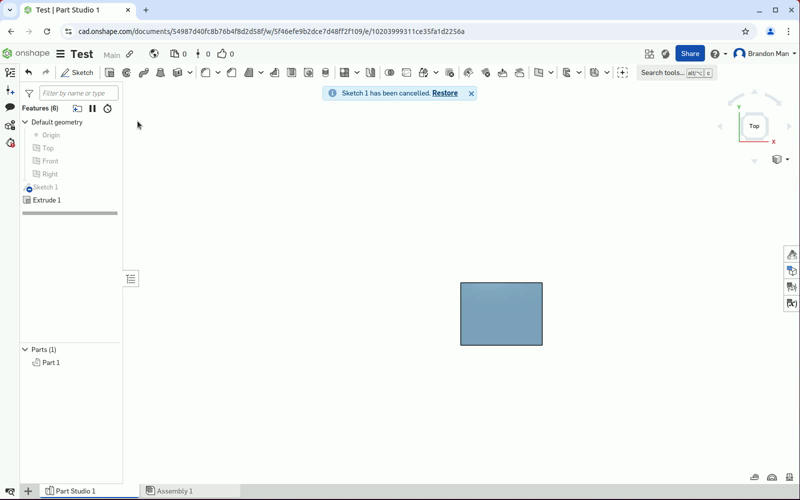
key(shift+h)
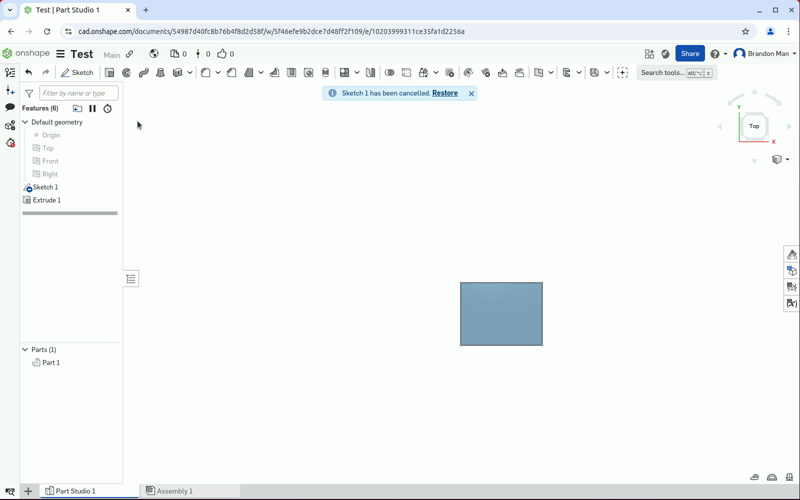
key(shift+h)
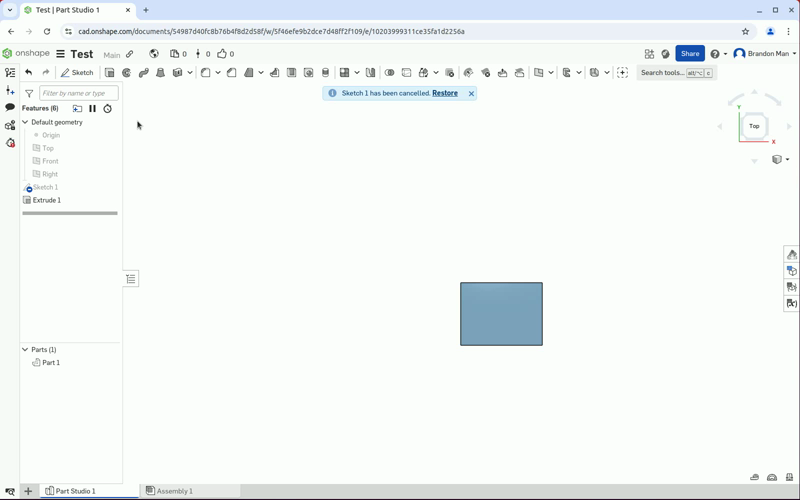
mouse_move(73, 189)
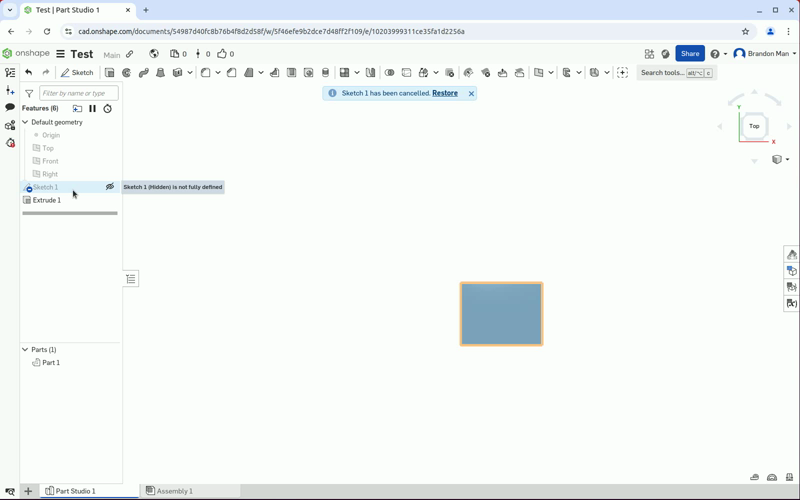
click(73, 189)
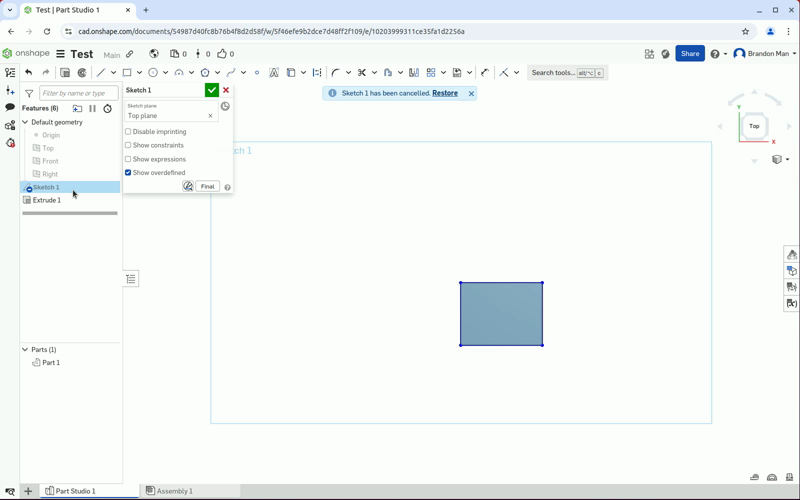
mouse_move(229, 92)
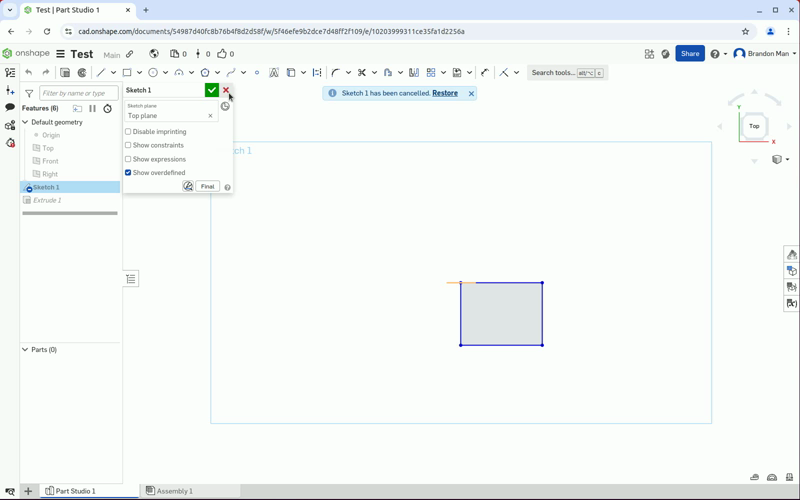
click(229, 92)
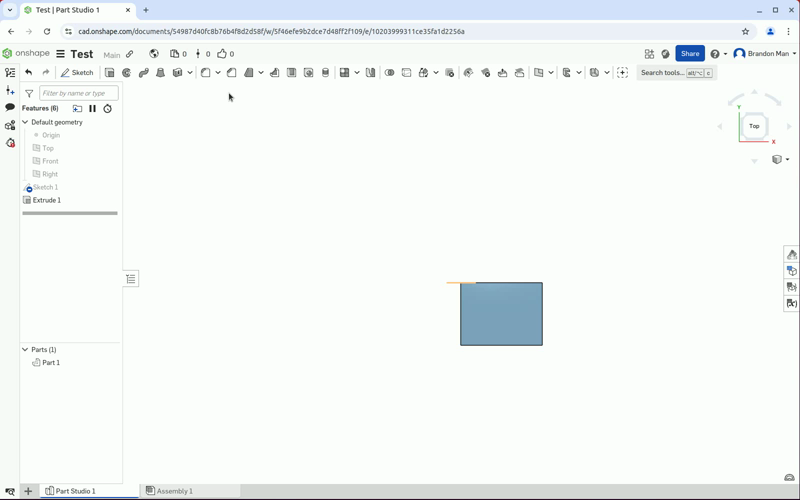
mouse_move(541, 75)
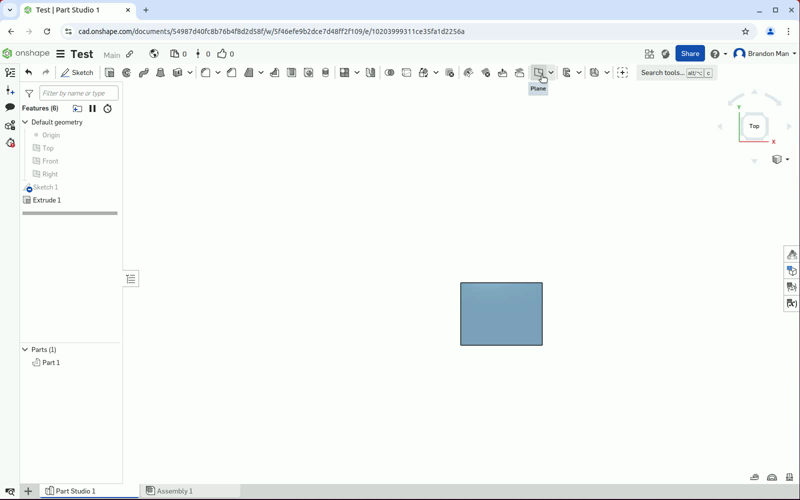
click(541, 75)
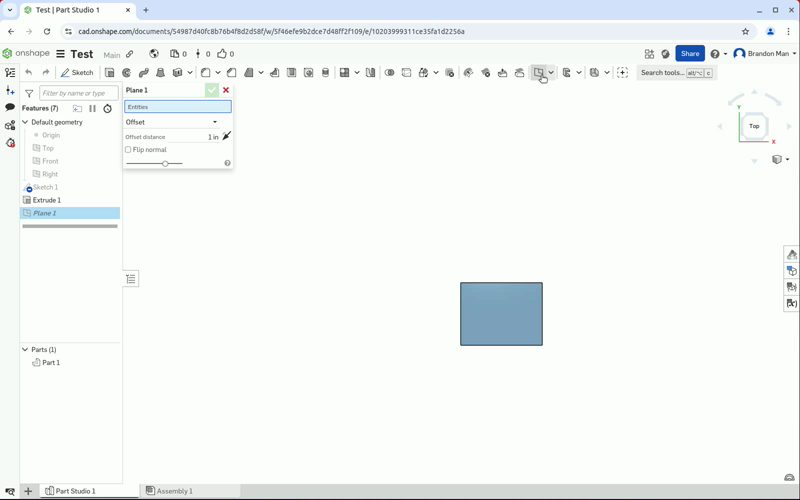
mouse_move(73, 150)
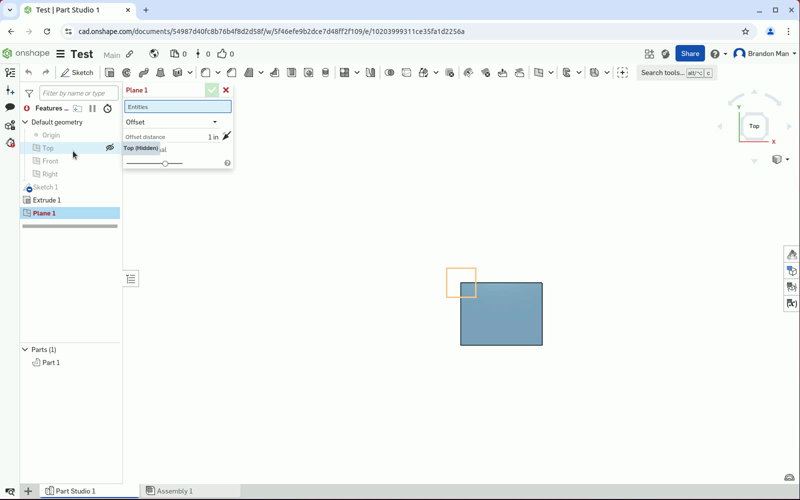
click(73, 150)
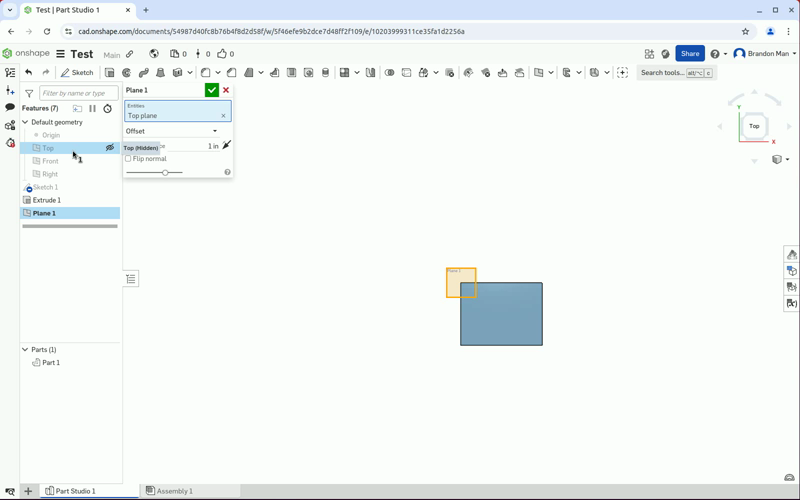
key(tab, 2)
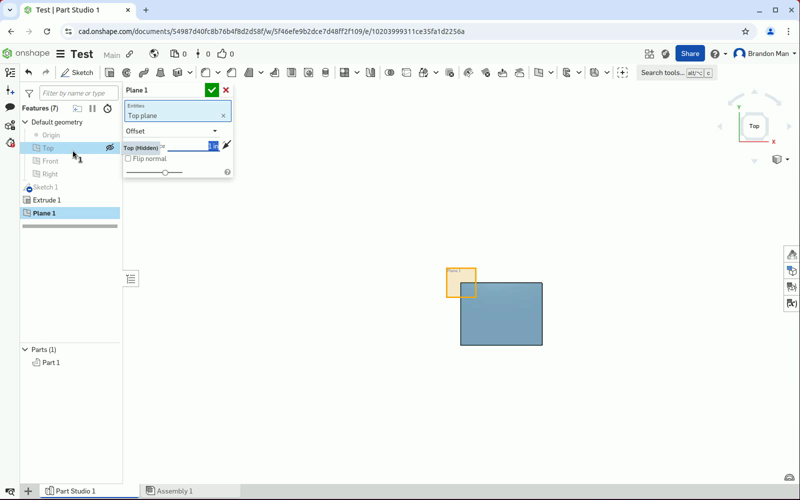
text(3.143)
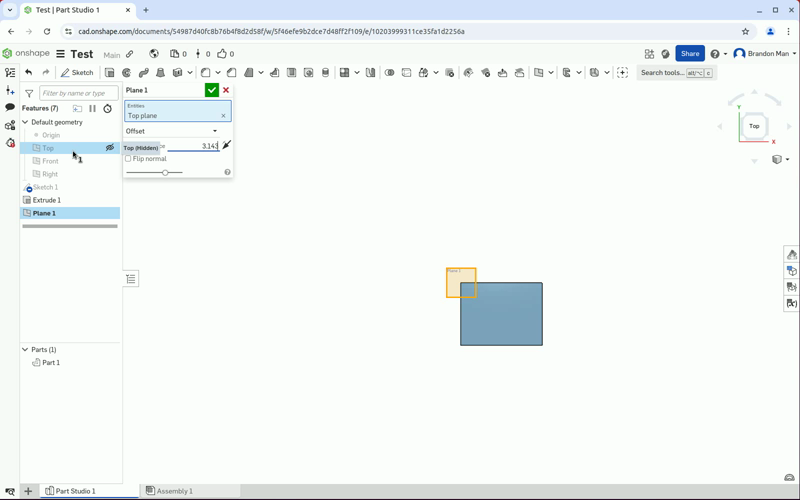
key(enter, 2)
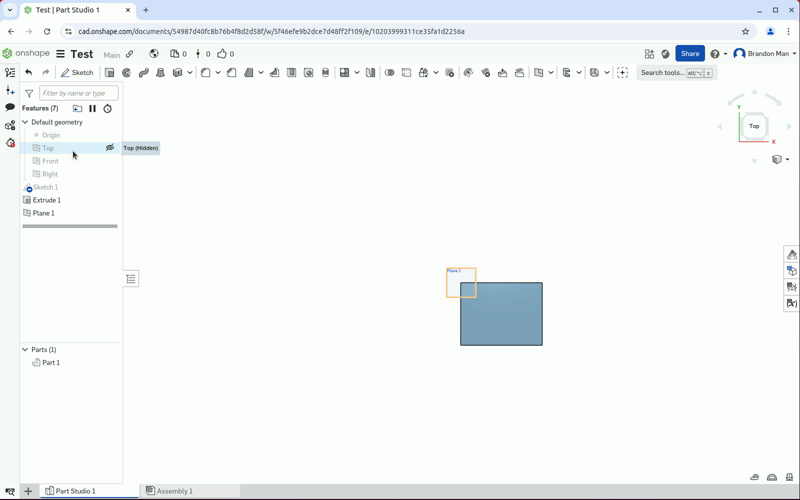
key(shift+s)
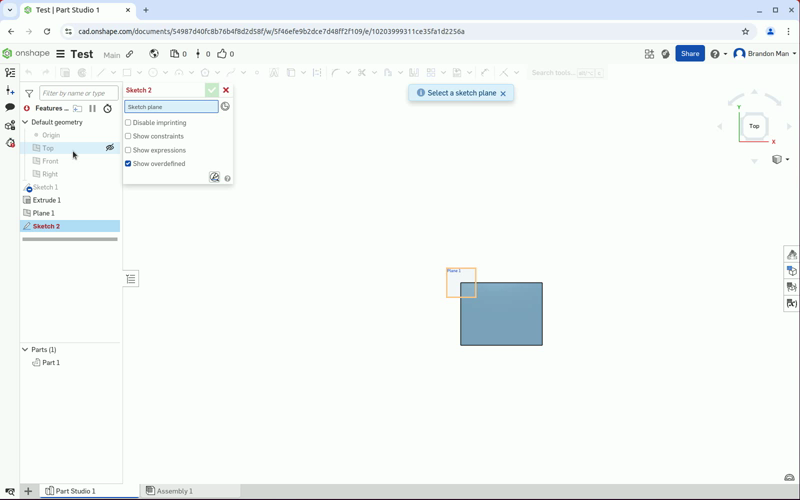
mouse_move(73, 215)
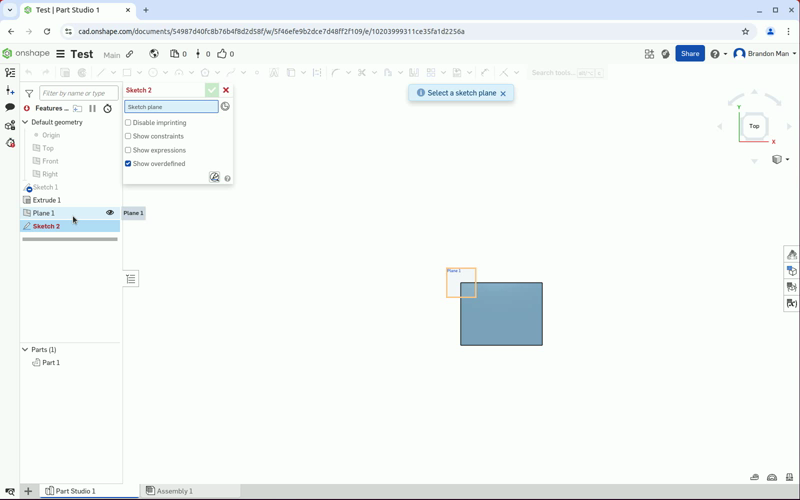
click(73, 215)
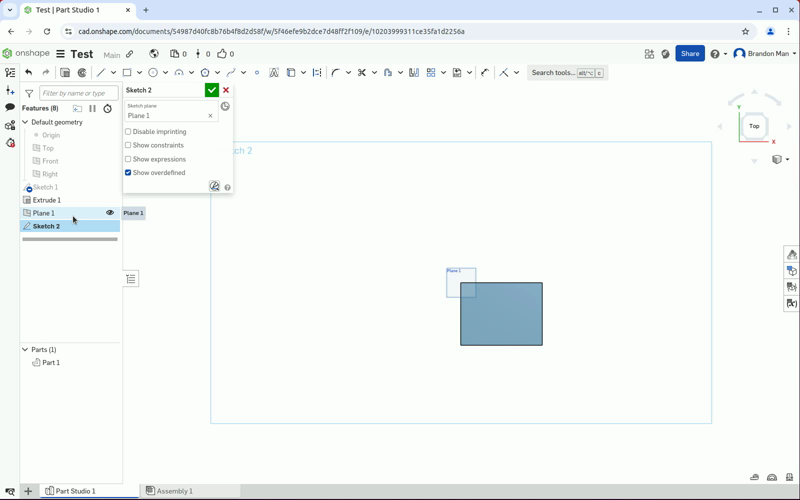
mouse_move(73, 352)
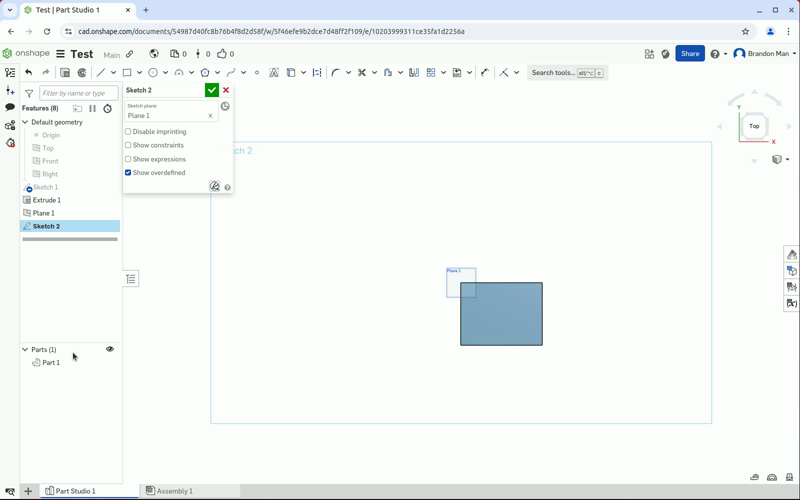
key(y)
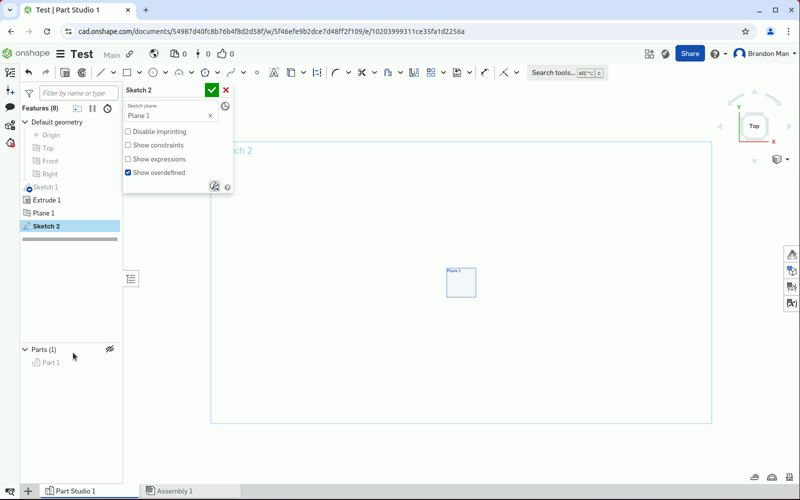
key(l)
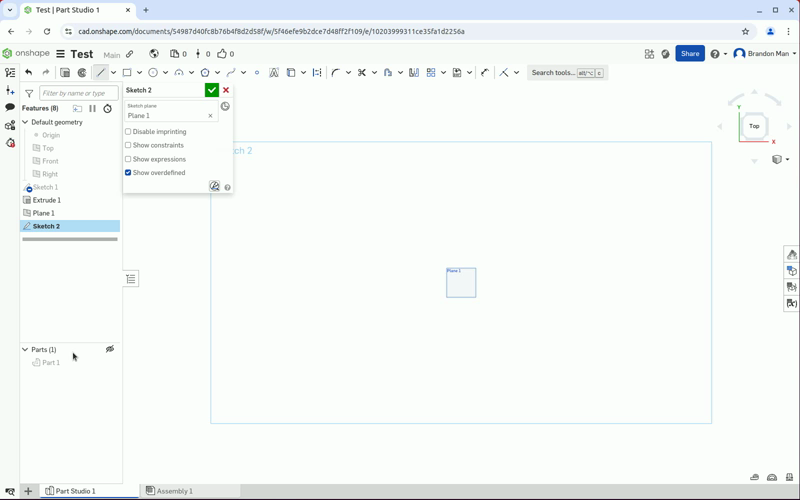
key_down(shift)
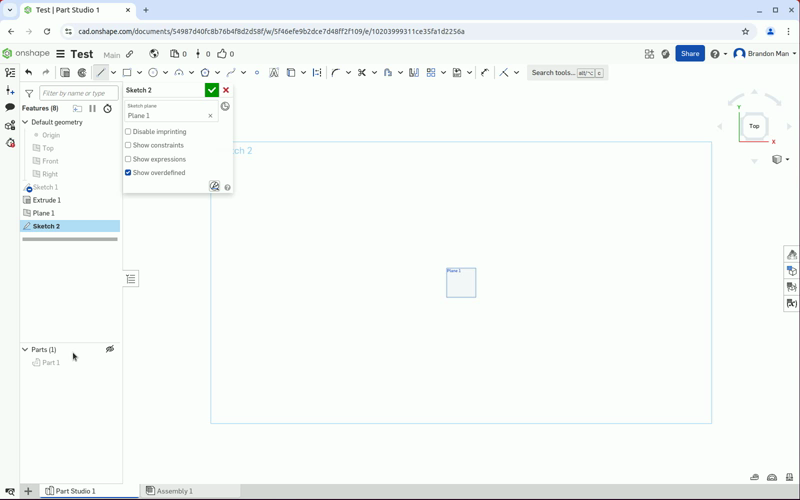
mouse_move(460, 298)
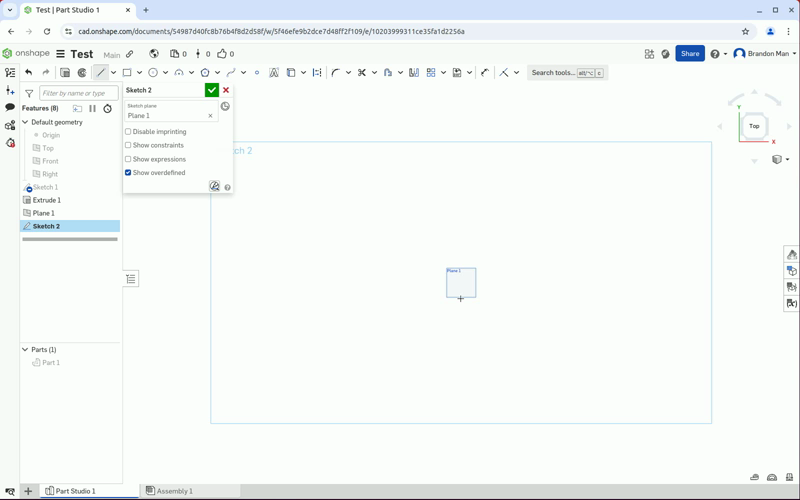
click(460, 298)
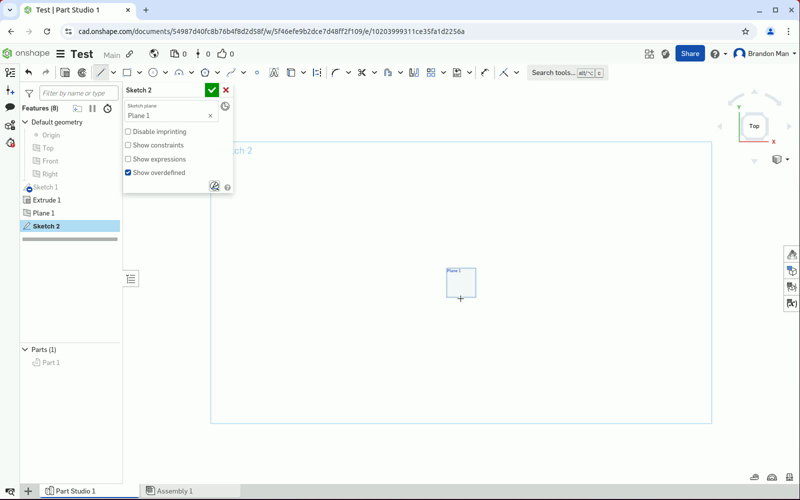
key_up(shift)
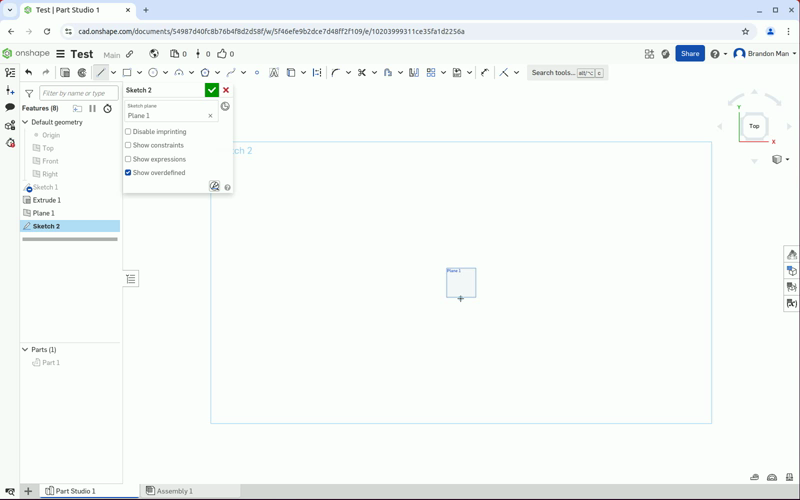
key_down(shift)
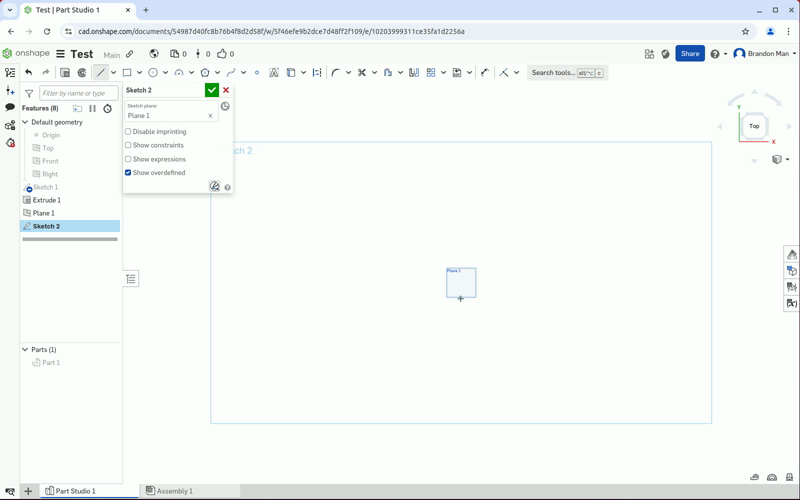
mouse_move(490, 298)
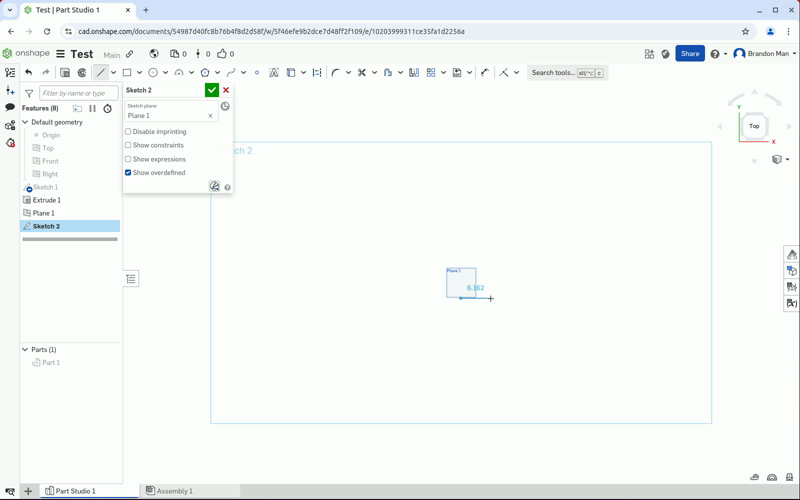
mouse_move(499, 298)
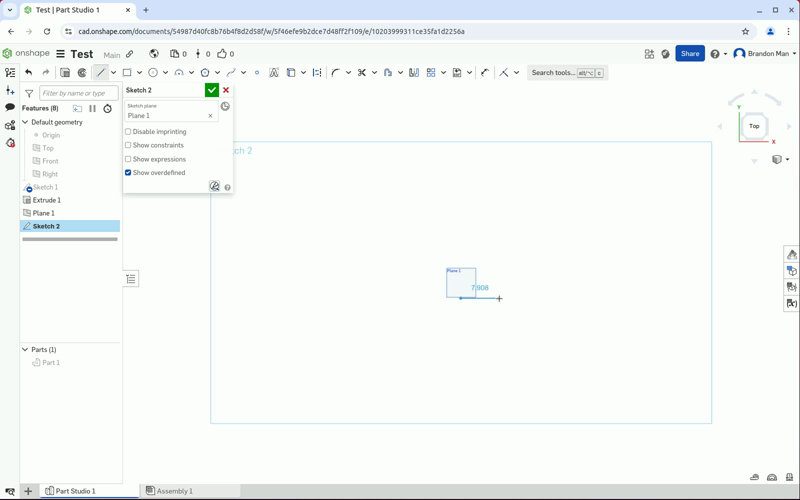
click(499, 298)
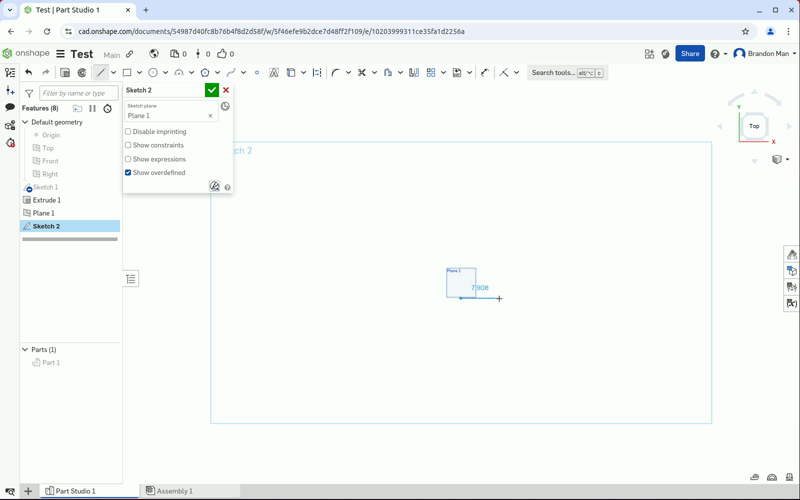
key_up(shift)
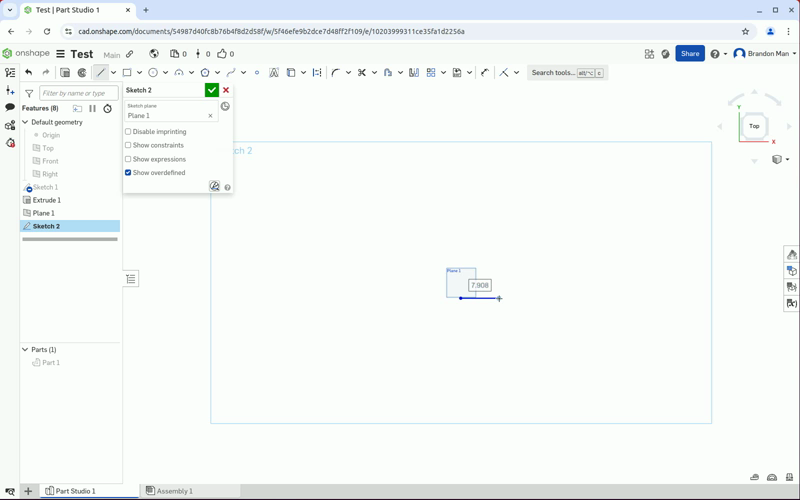
key_down(shift)
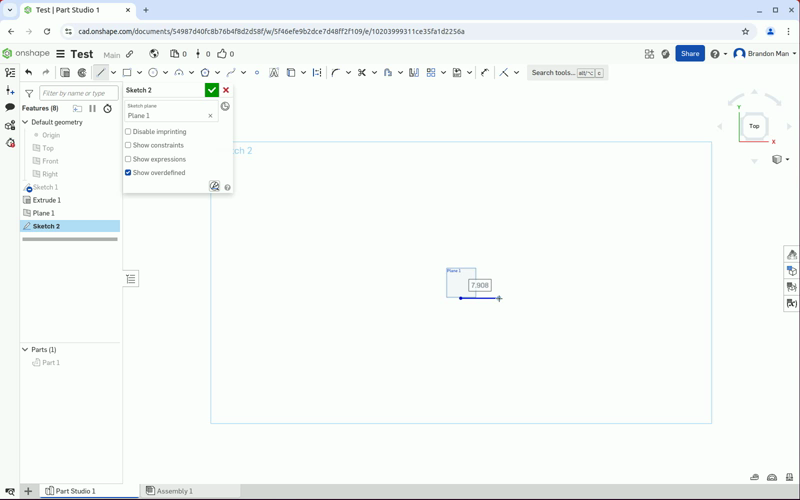
mouse_move(529, 298)
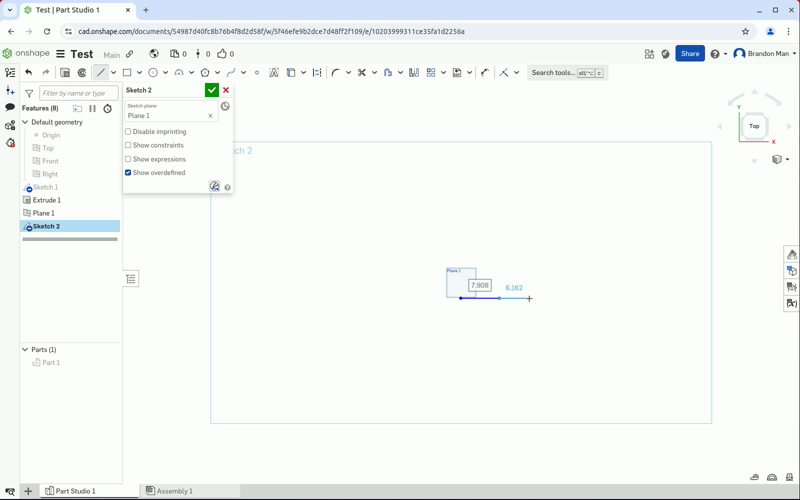
mouse_move(499, 282)
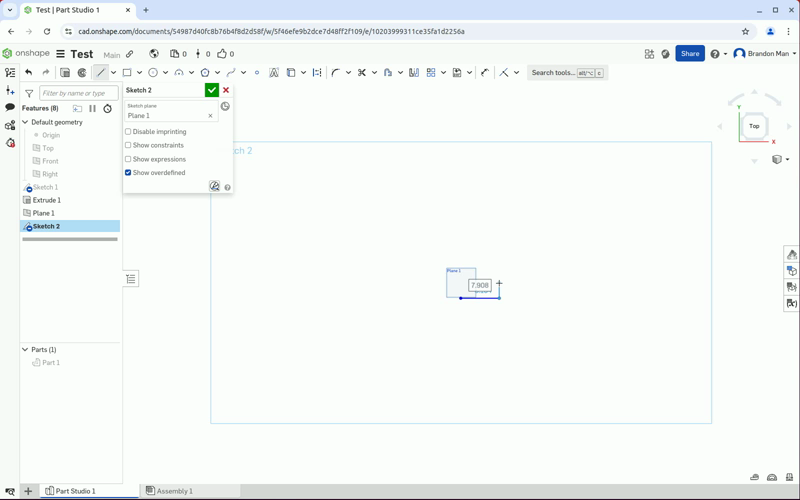
click(499, 282)
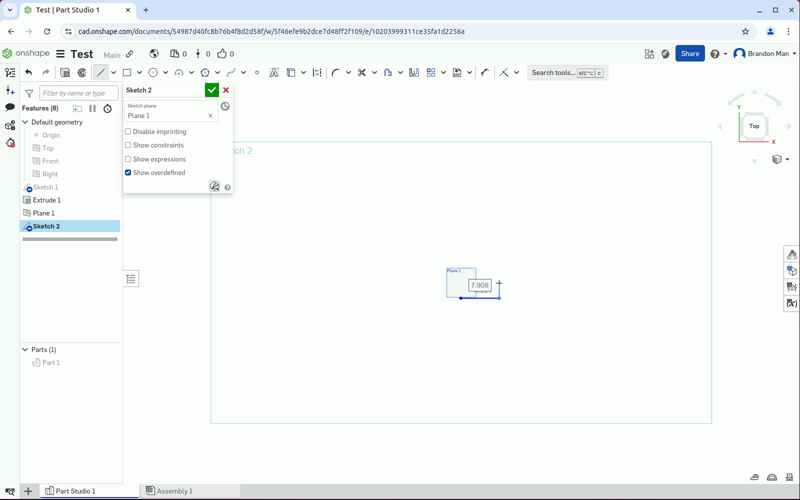
key_up(shift)
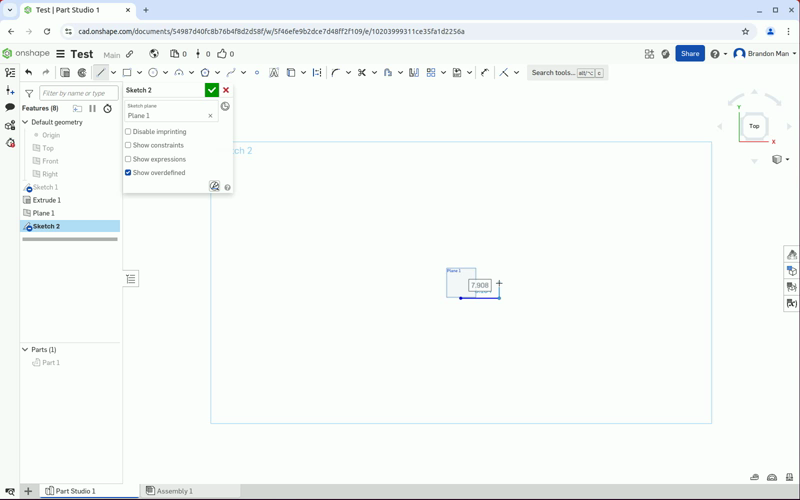
key_down(shift)
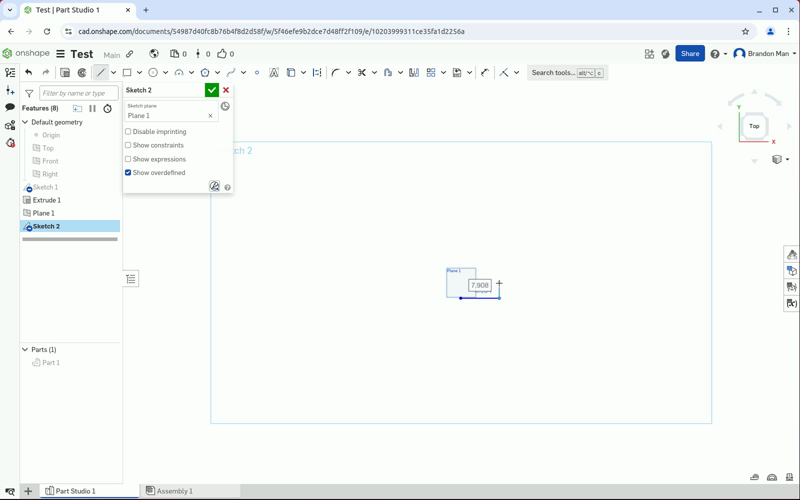
mouse_move(529, 282)
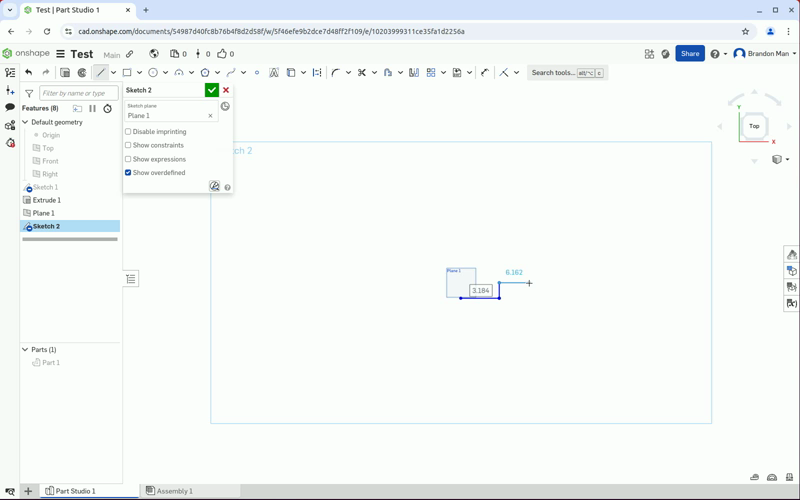
mouse_move(460, 282)
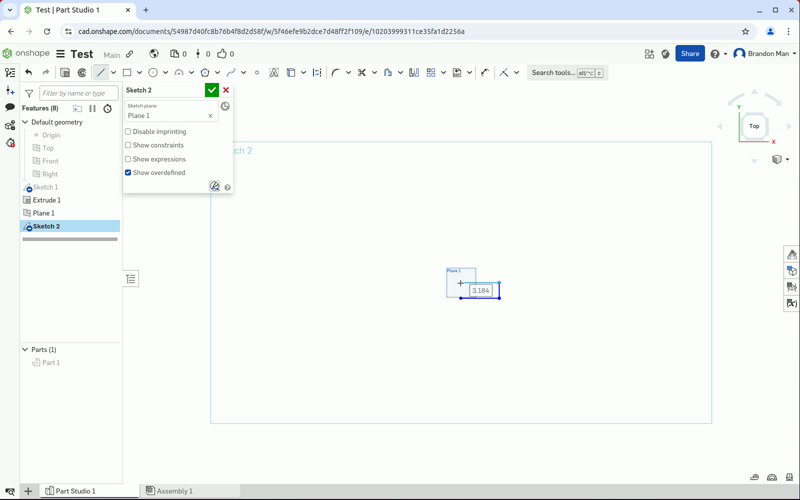
click(460, 282)
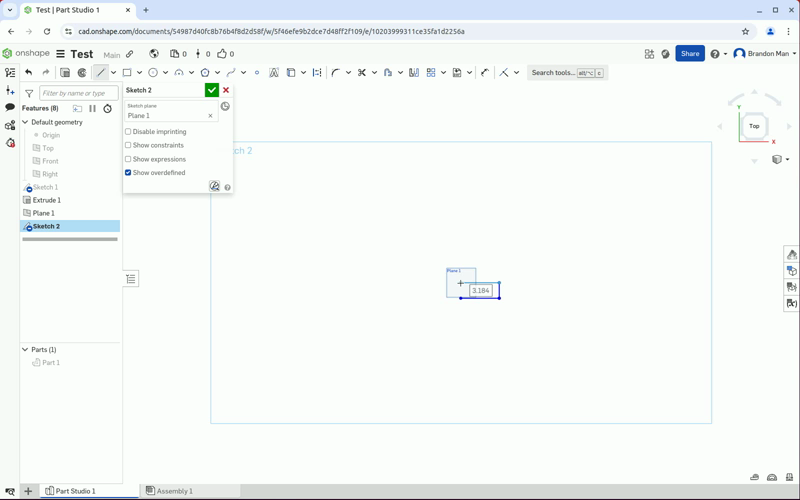
key_up(shift)
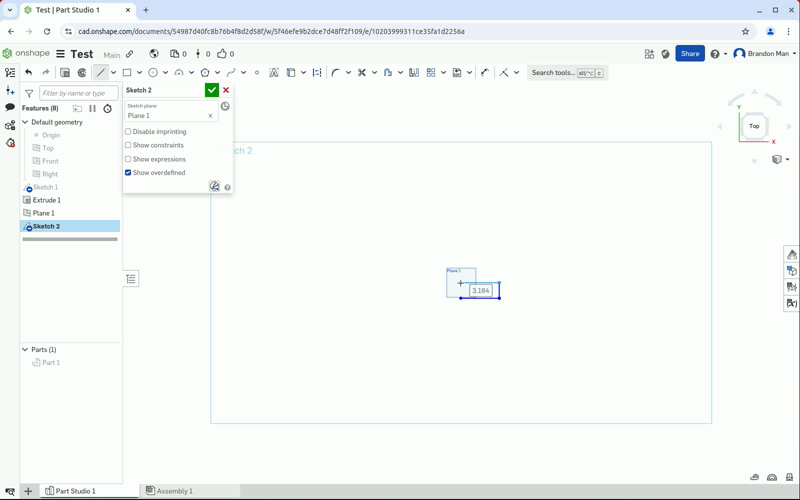
mouse_move(490, 282)
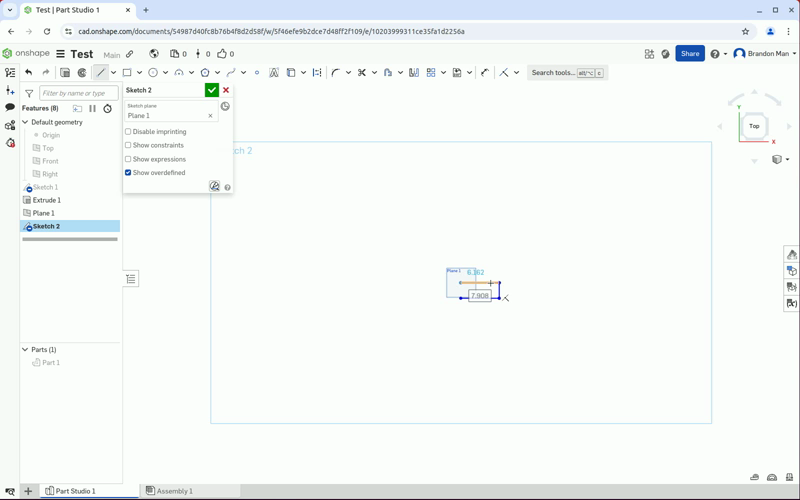
key_down(shift)
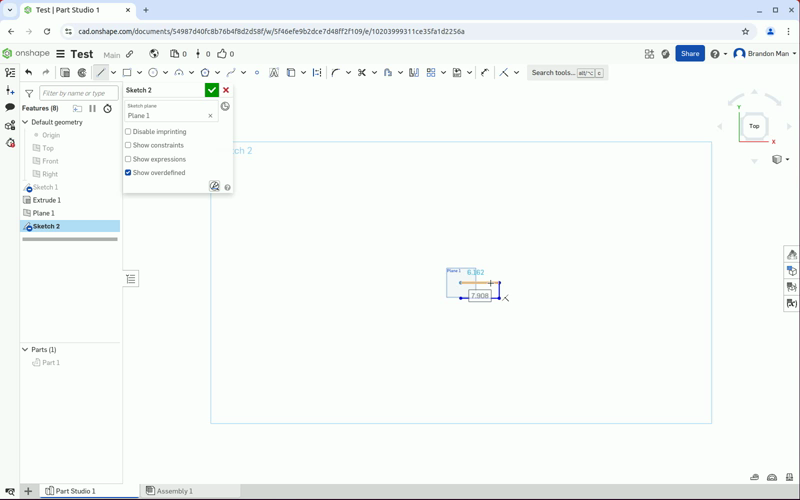
mouse_move(460, 298)
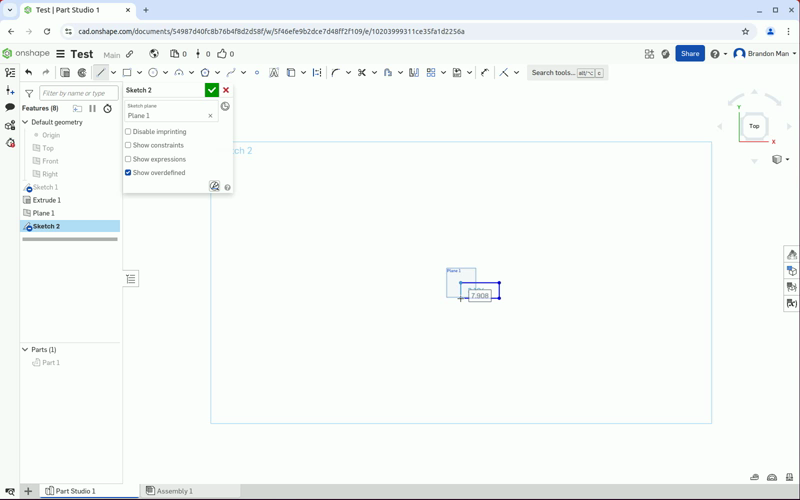
key_up(shift)
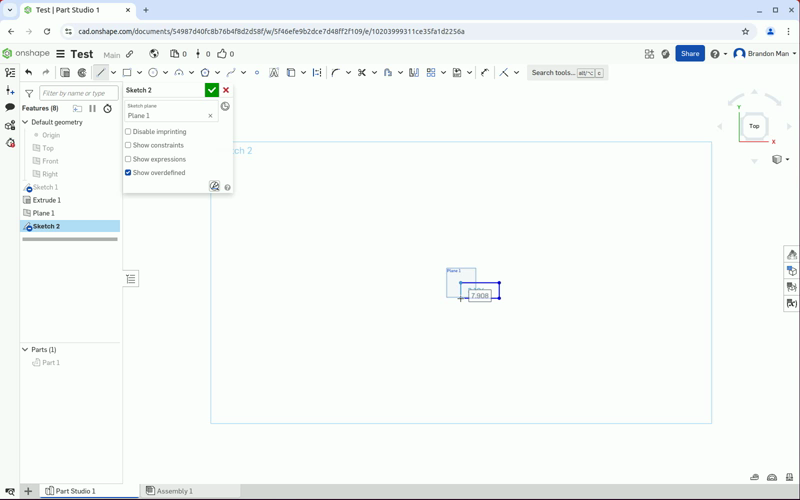
click(460, 298)
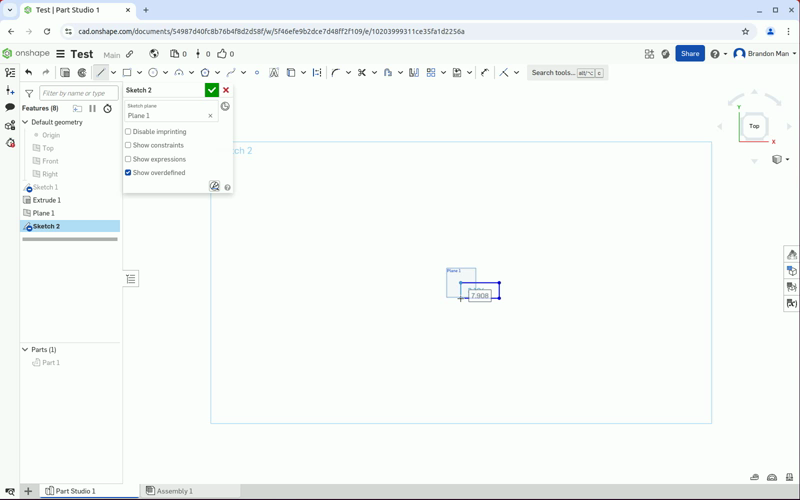
key(esc)
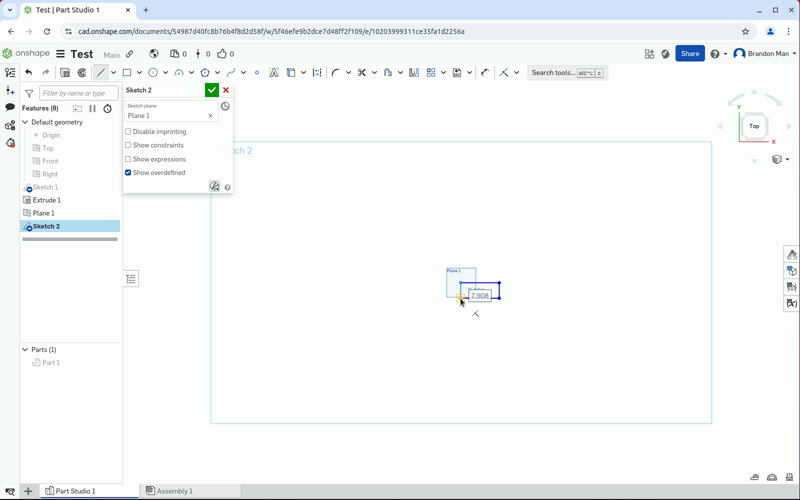
mouse_move(463, 290)
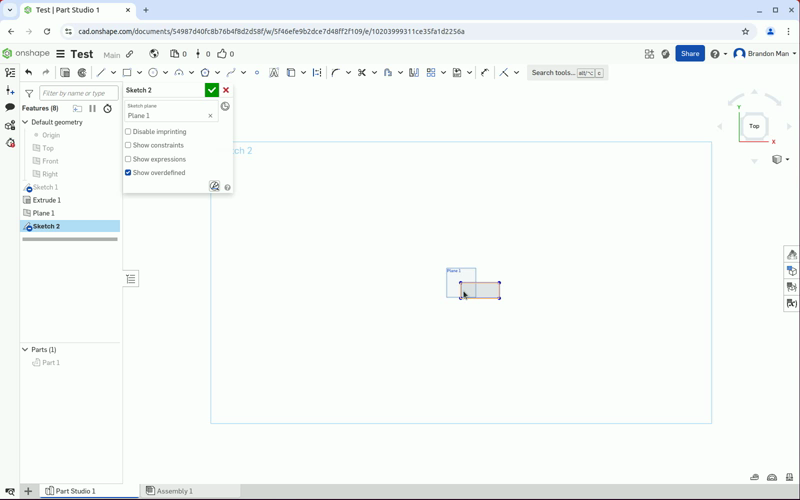
scroll(6)
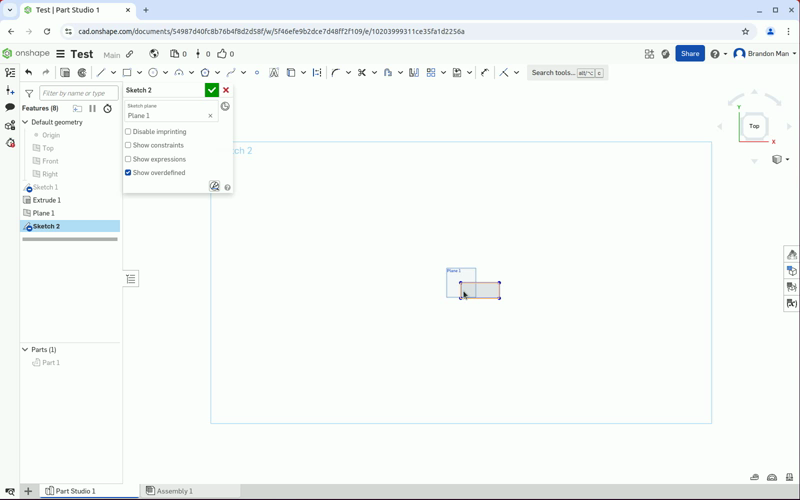
scroll(6)
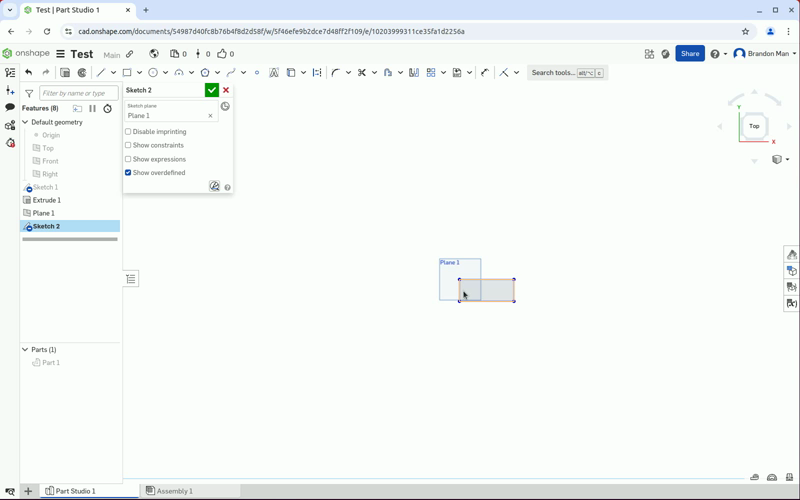
scroll(6)
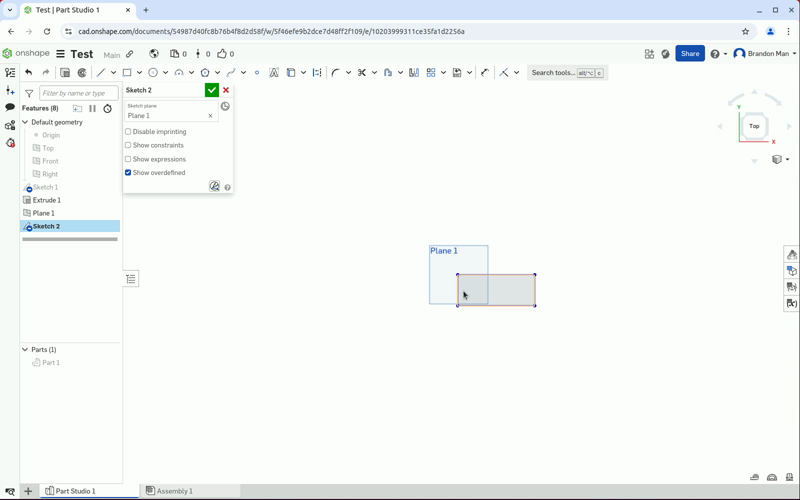
scroll(6)
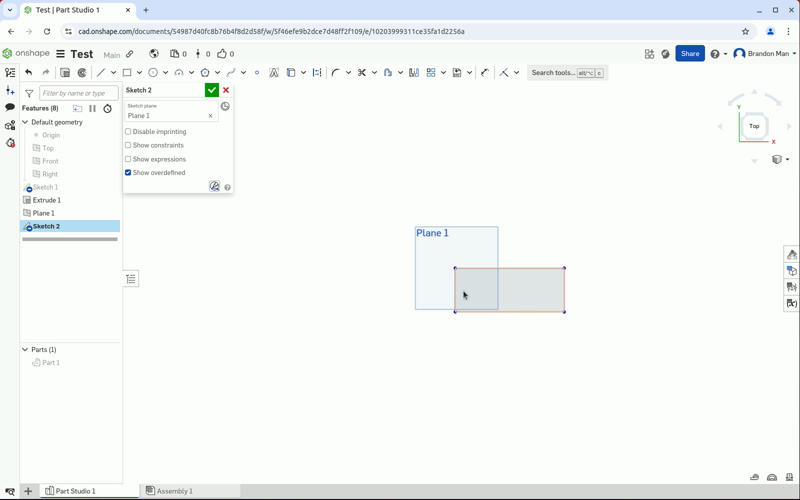
scroll(6)
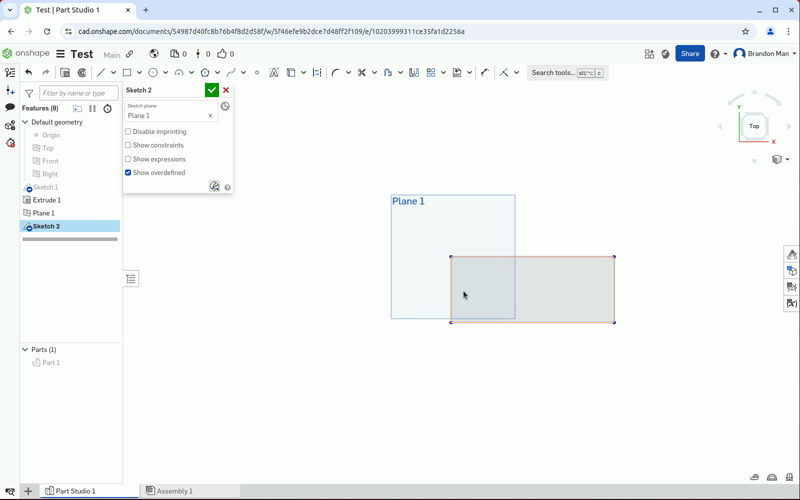
scroll(6)
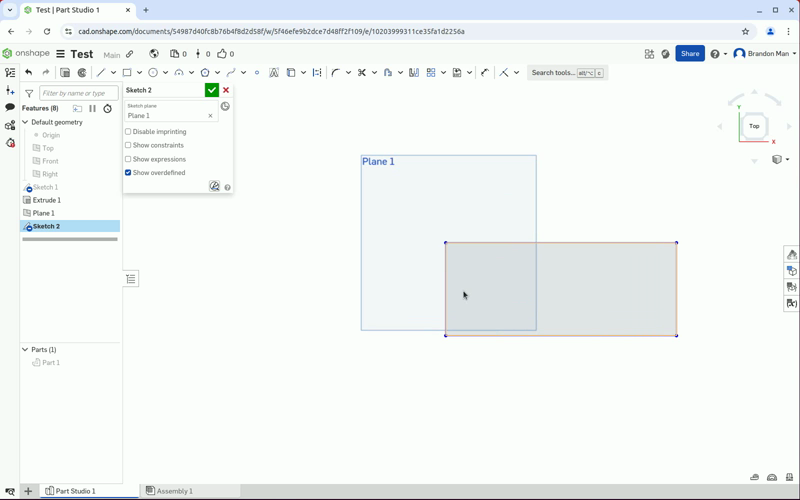
scroll(6)
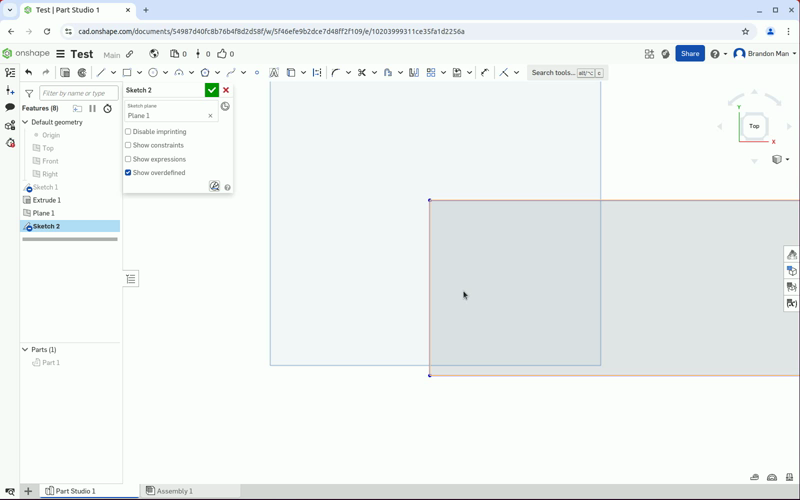
click(463, 290)
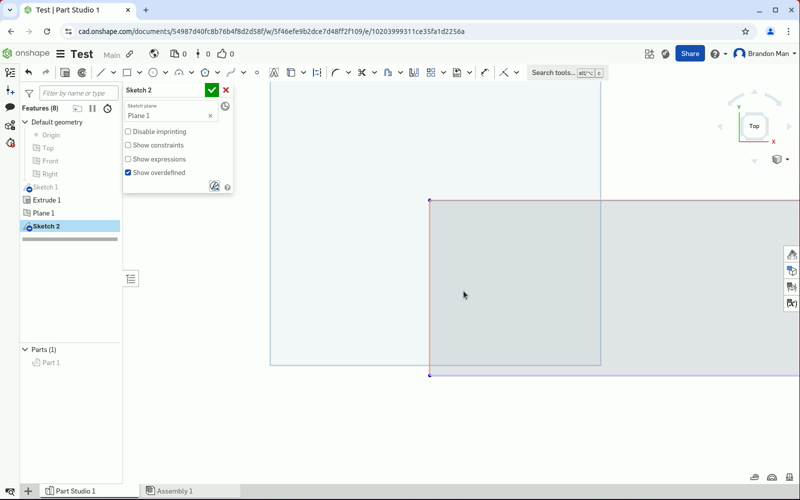
scroll(-6)
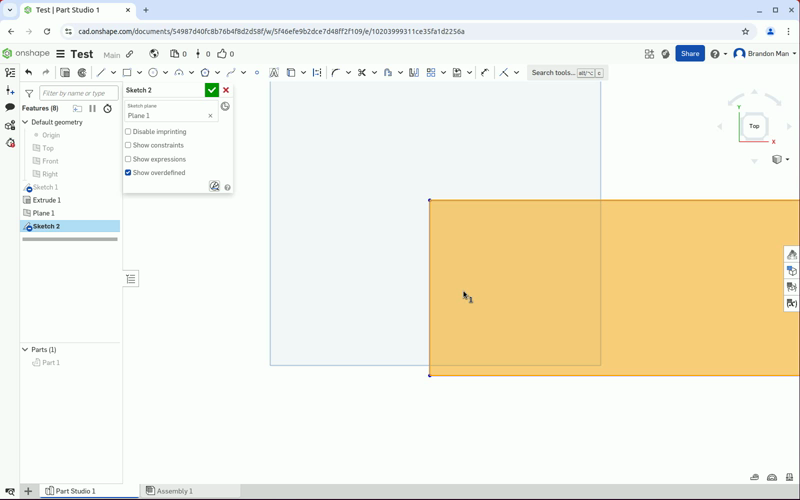
scroll(-6)
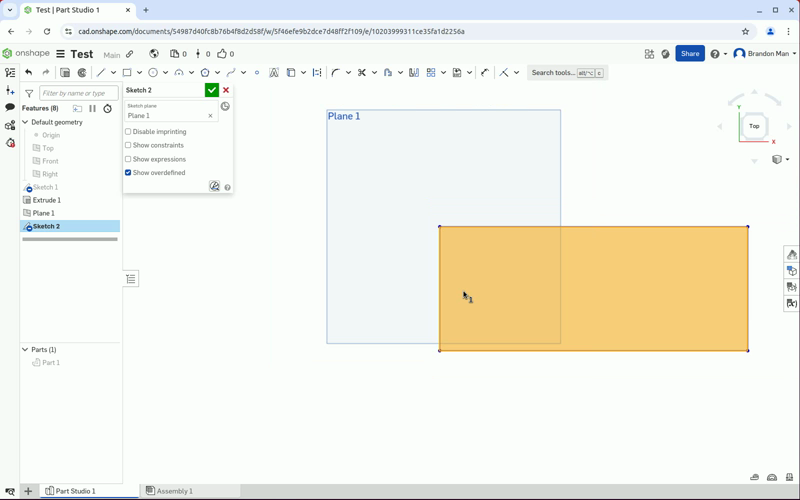
scroll(-6)
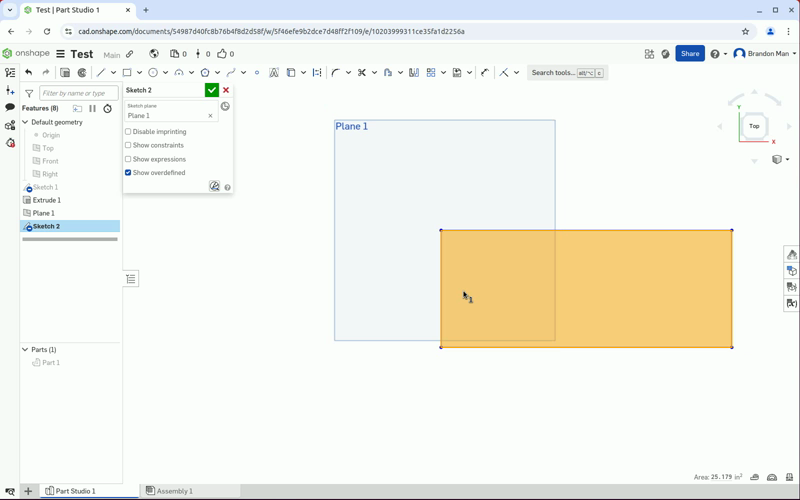
scroll(-6)
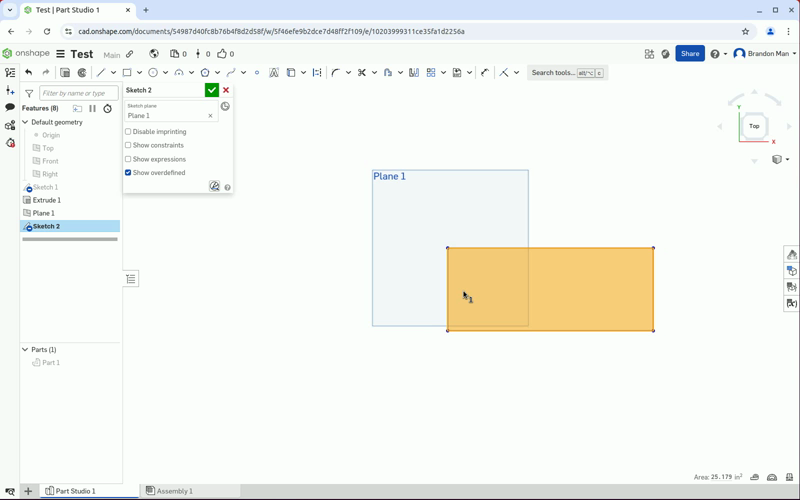
scroll(-6)
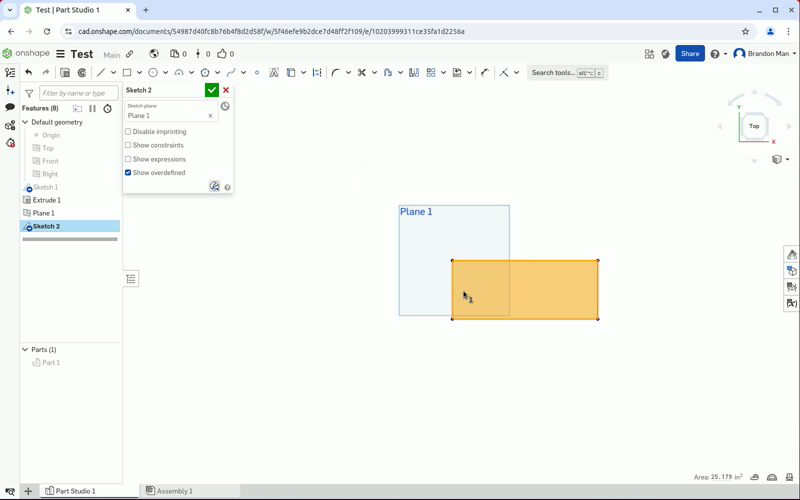
scroll(-6)
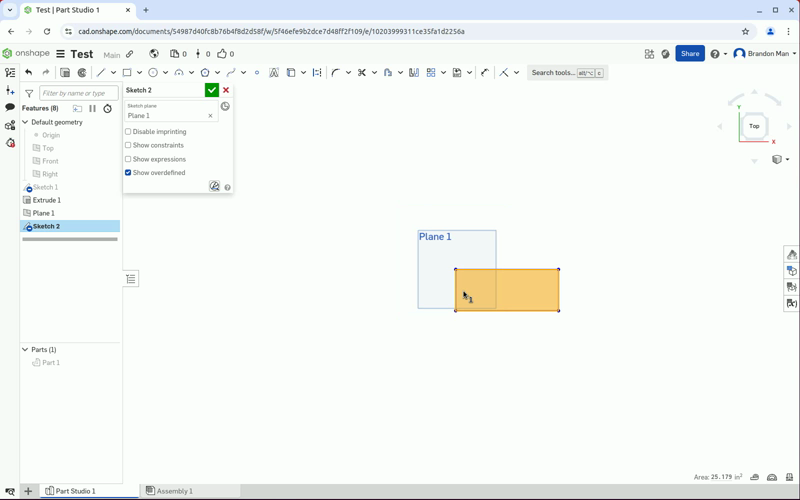
scroll(-6)
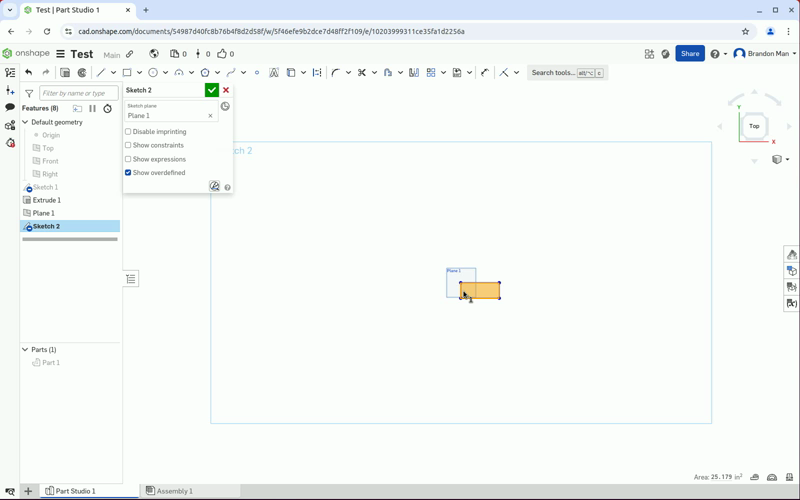
mouse_move(73, 352)
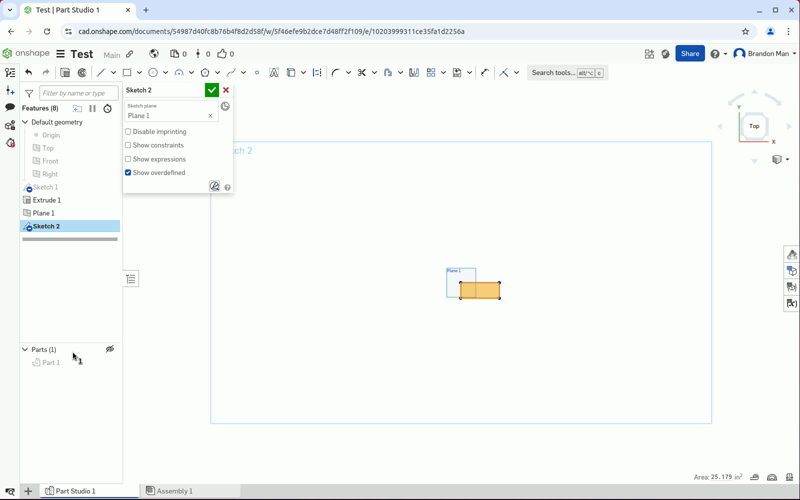
key(shift+y)
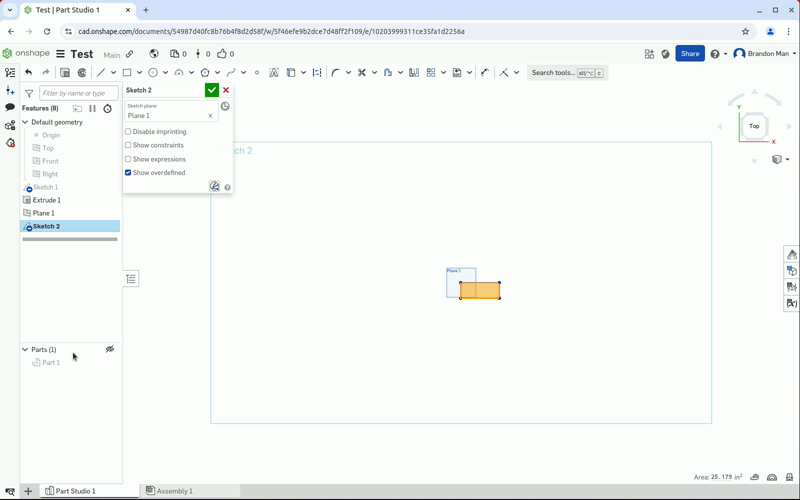
key(shift+e)
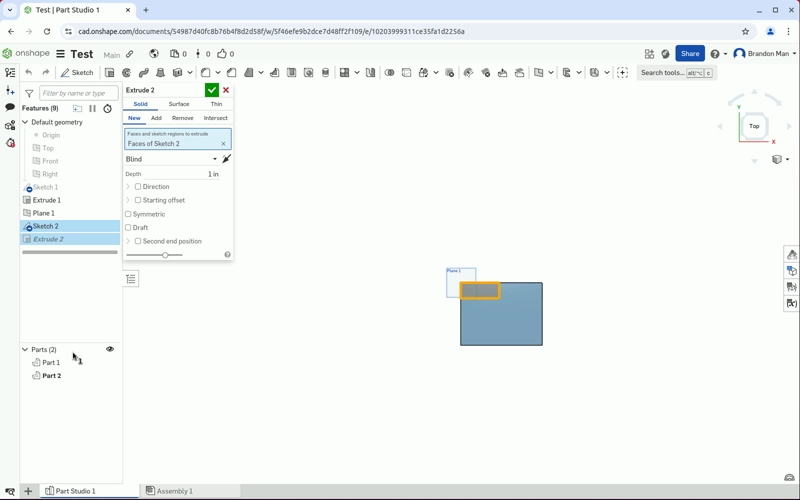
mouse_move(143, 106)
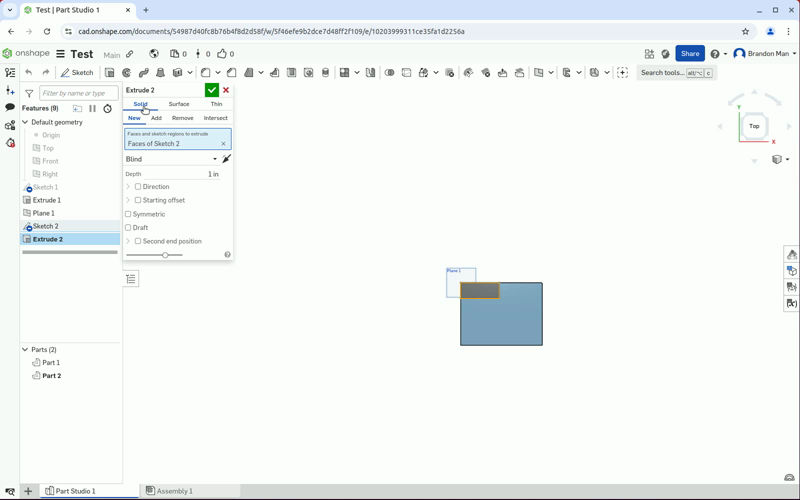
click(143, 106)
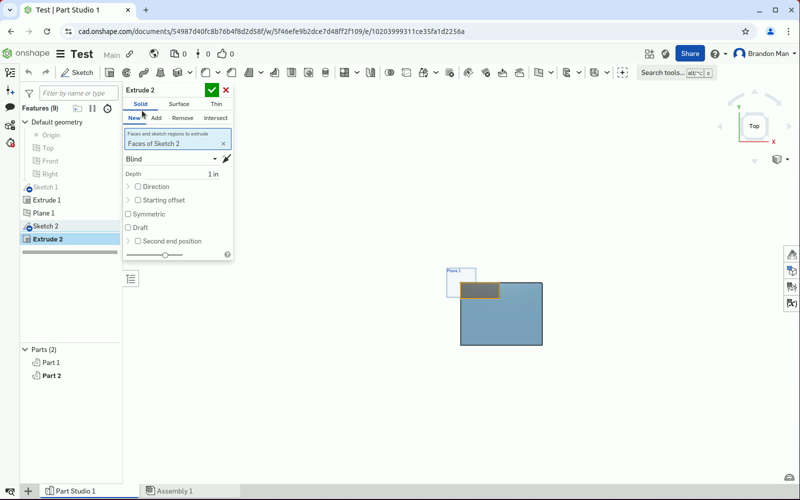
mouse_move(137, 120)
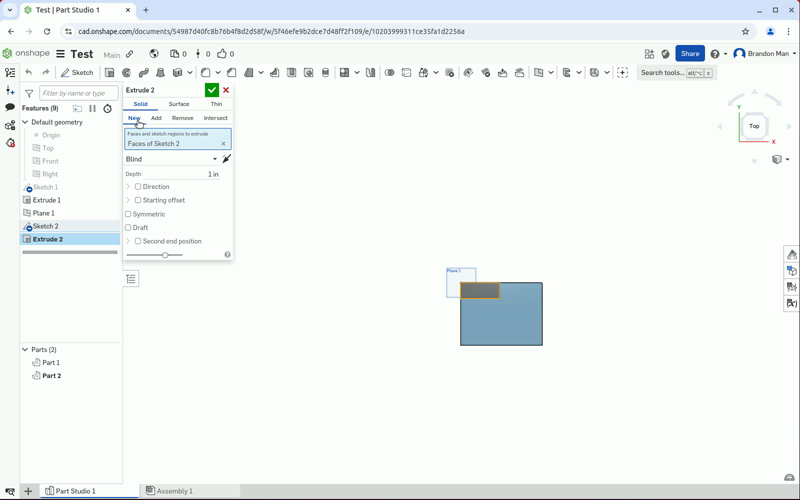
click(137, 120)
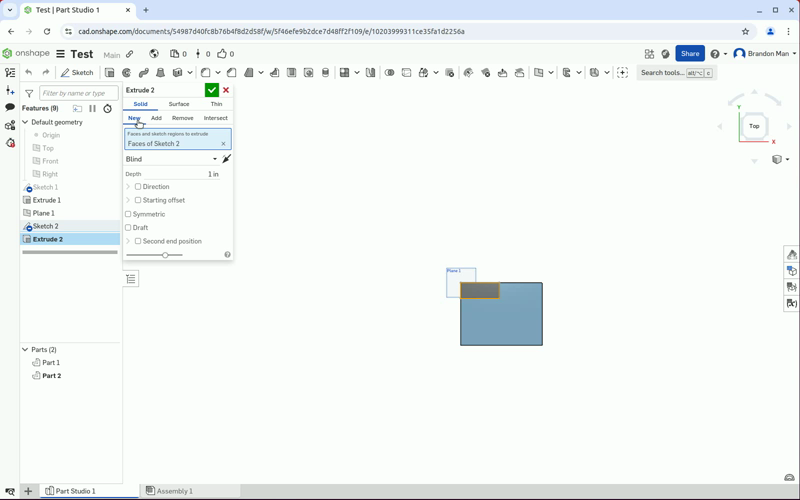
key(tab, 4)
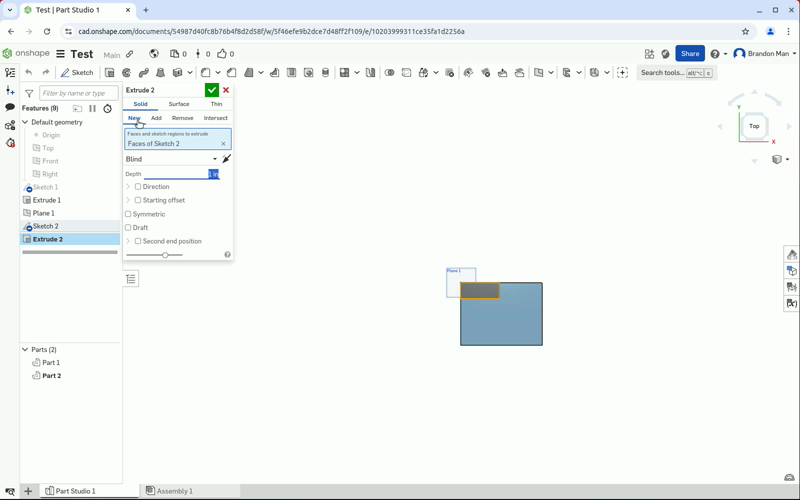
text(6.499)
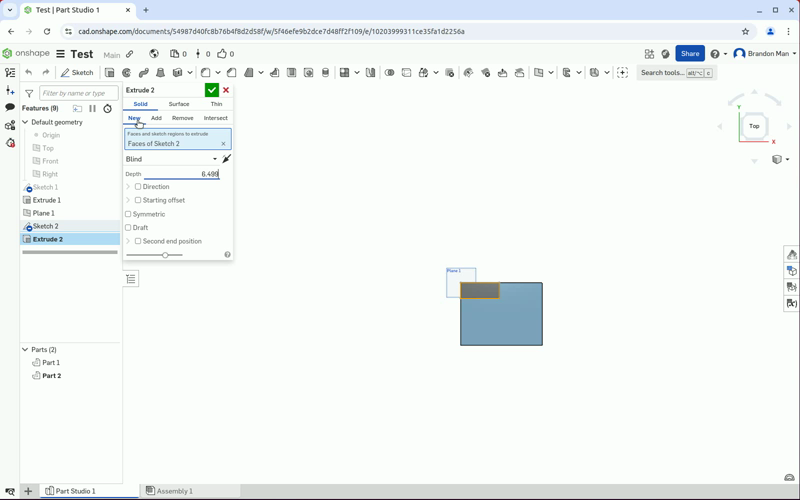
key(enter)
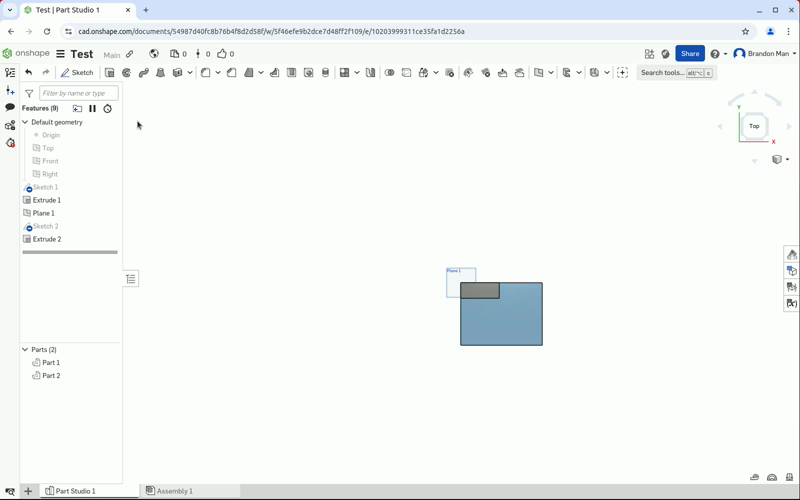
key(shift+h)
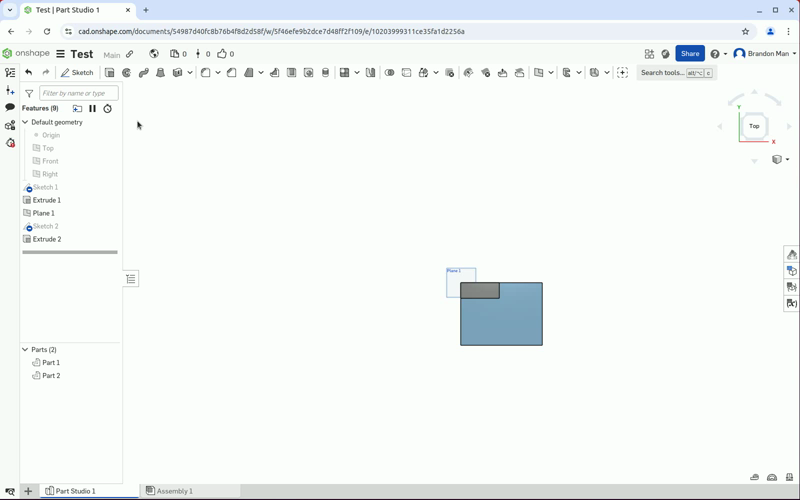
key(shift+h)
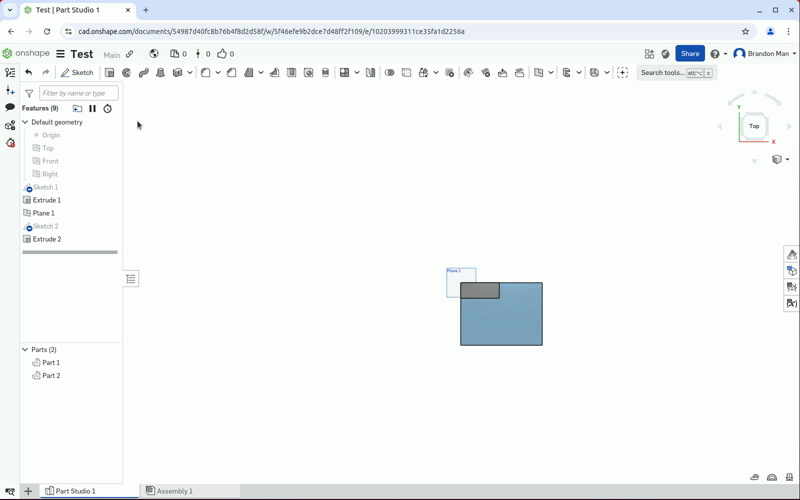
mouse_move(73, 189)
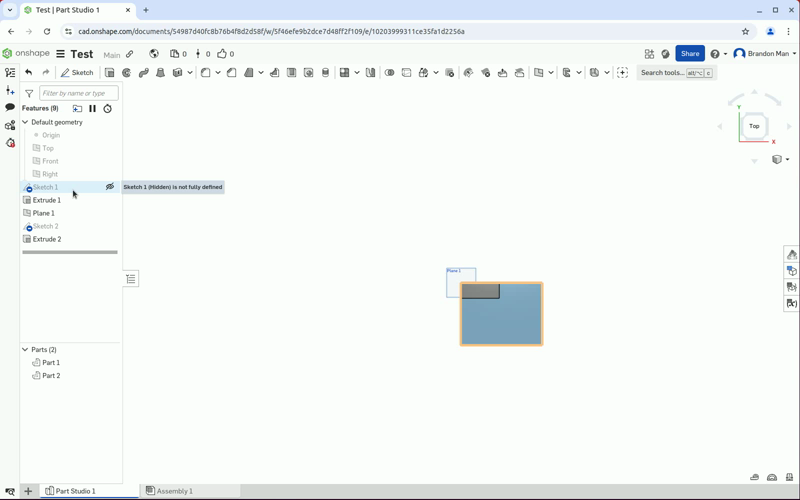
click(73, 189)
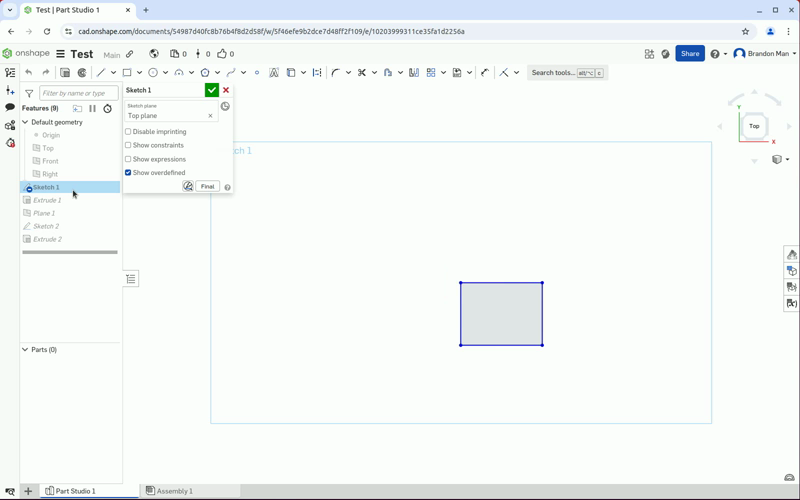
mouse_move(229, 92)
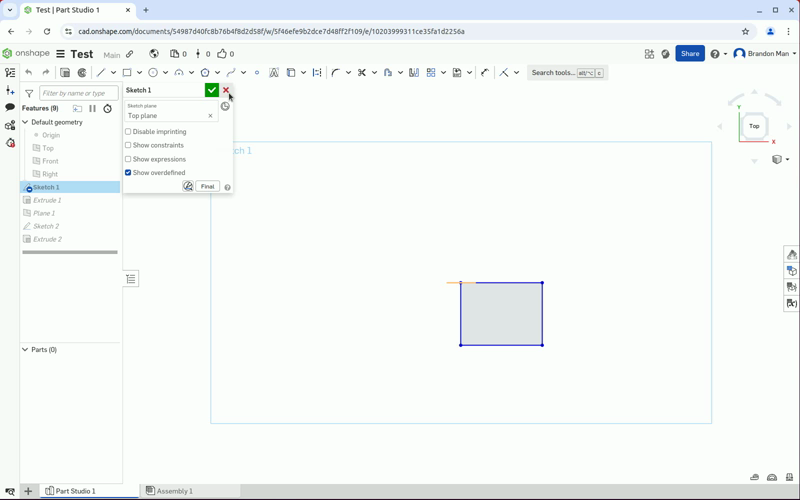
click(229, 92)
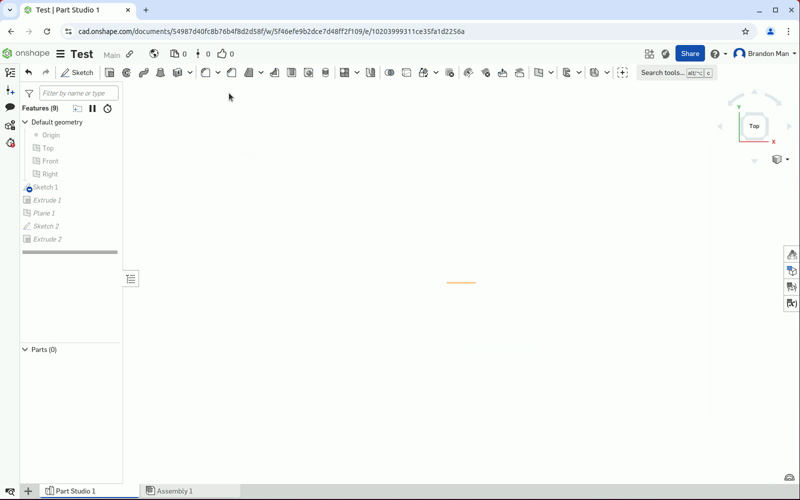
key(shift+s)
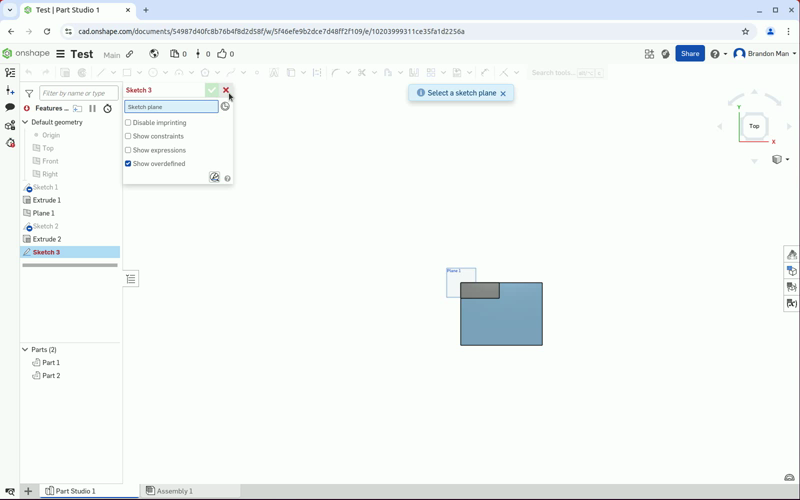
mouse_move(73, 215)
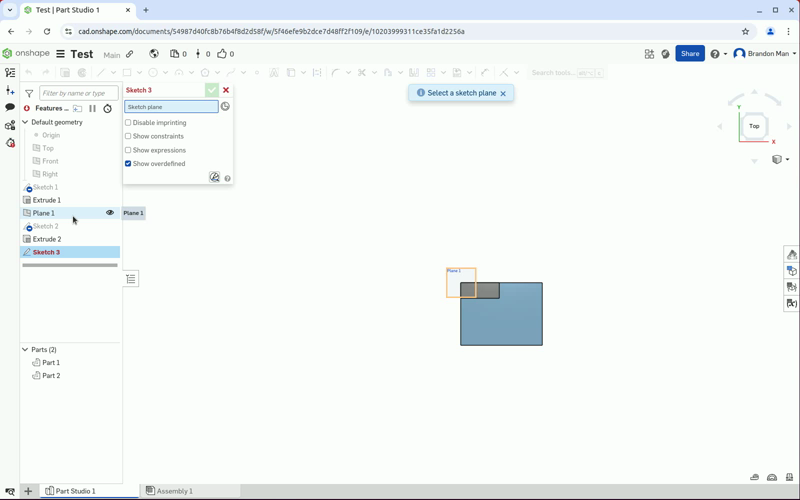
click(73, 215)
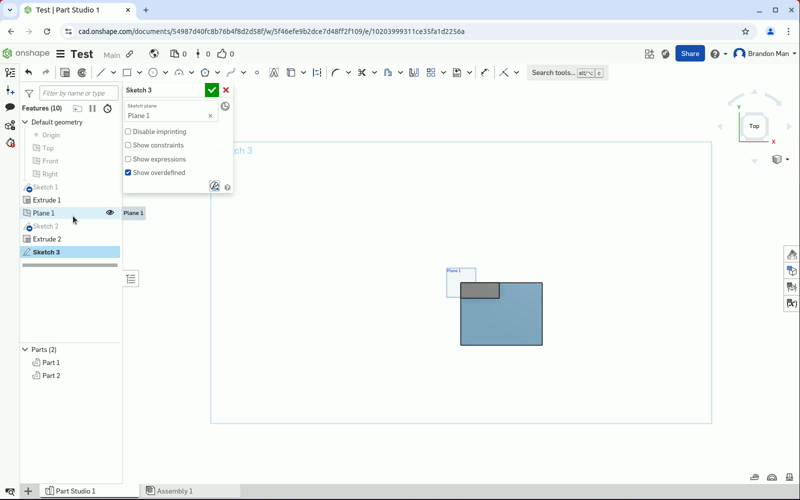
mouse_move(73, 352)
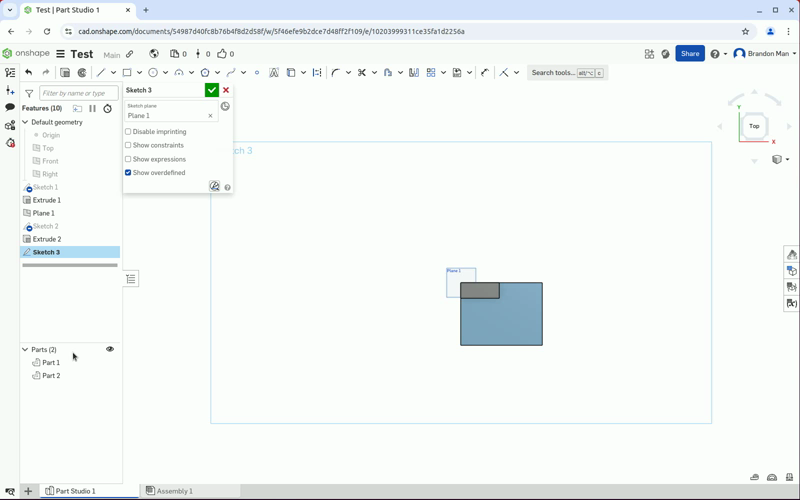
key(y)
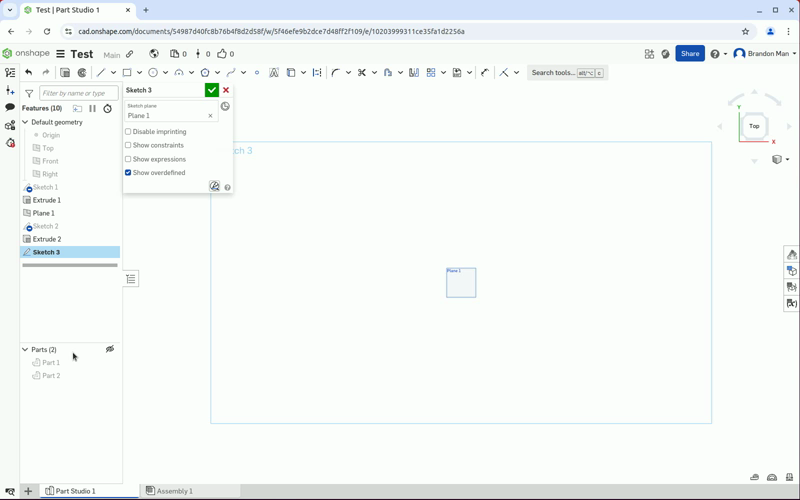
key(a)
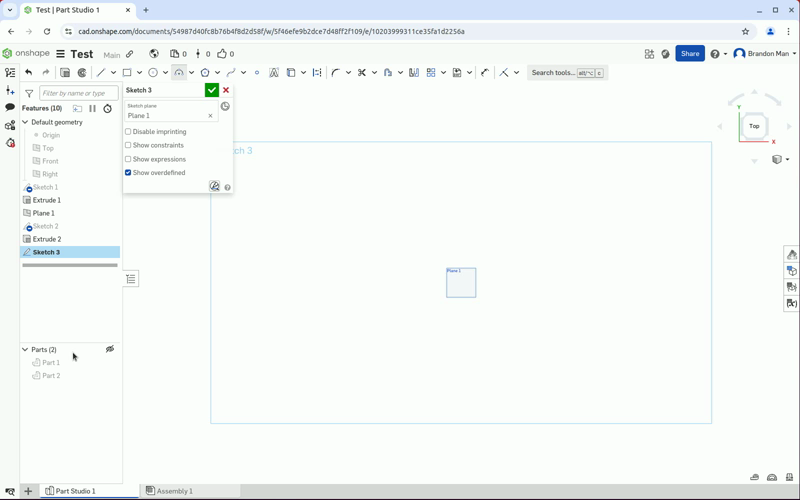
key_down(shift)
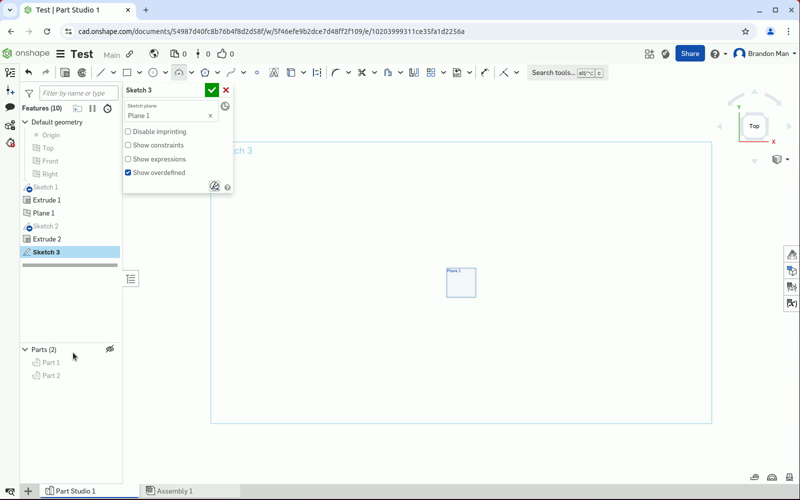
mouse_move(541, 345)
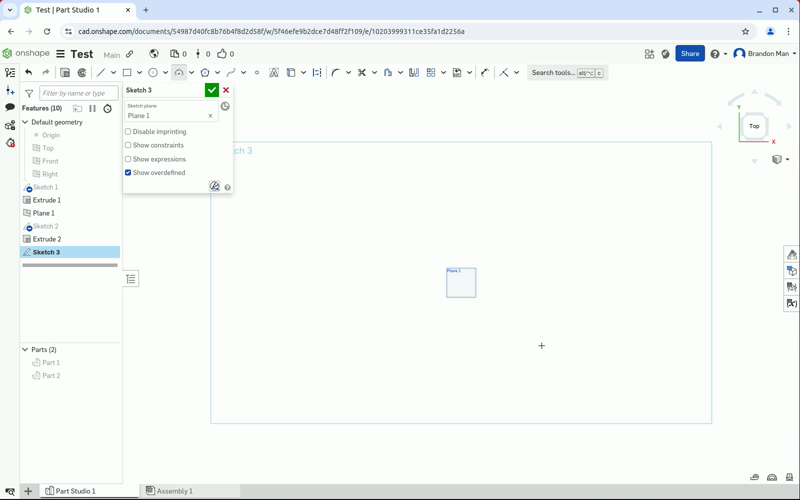
click(541, 345)
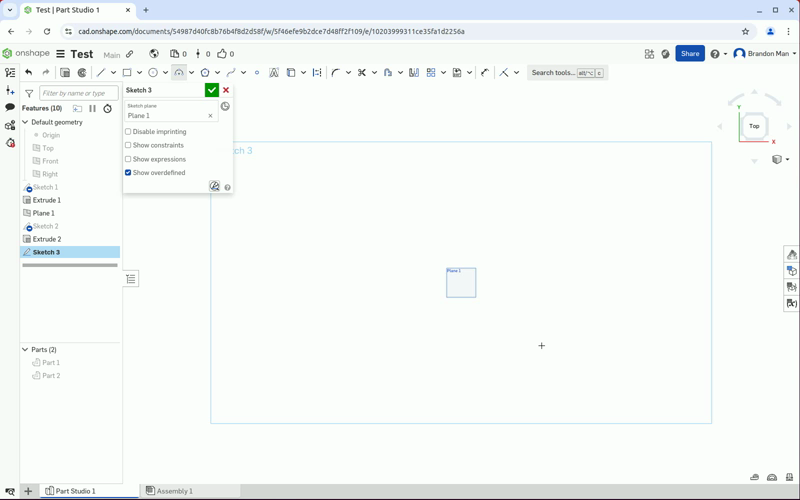
key_up(shift)
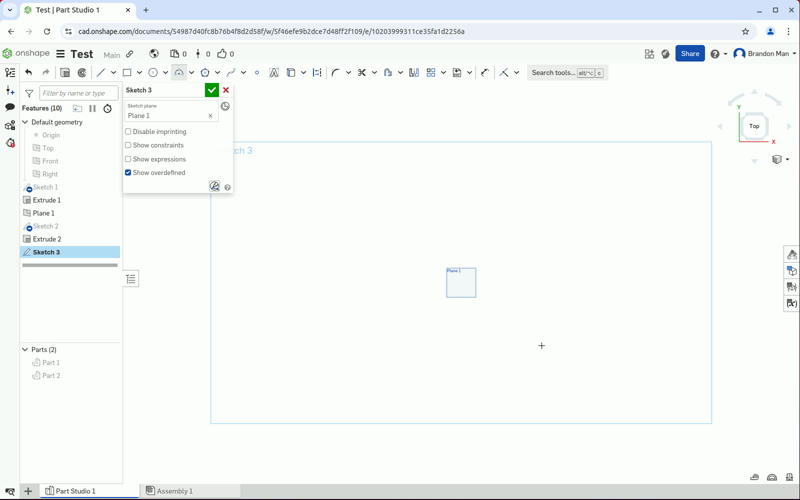
key_down(shift)
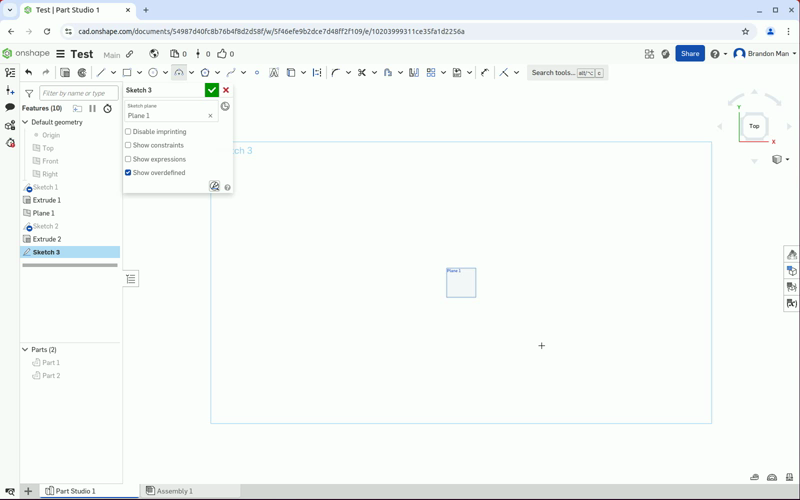
mouse_move(541, 282)
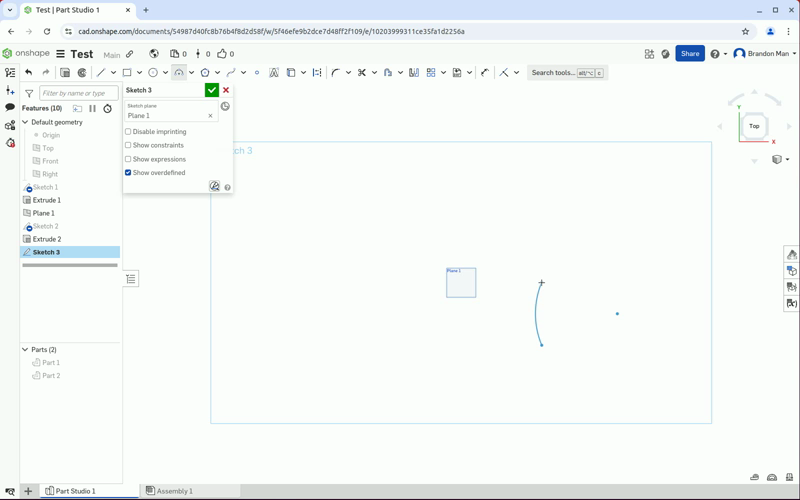
click(541, 282)
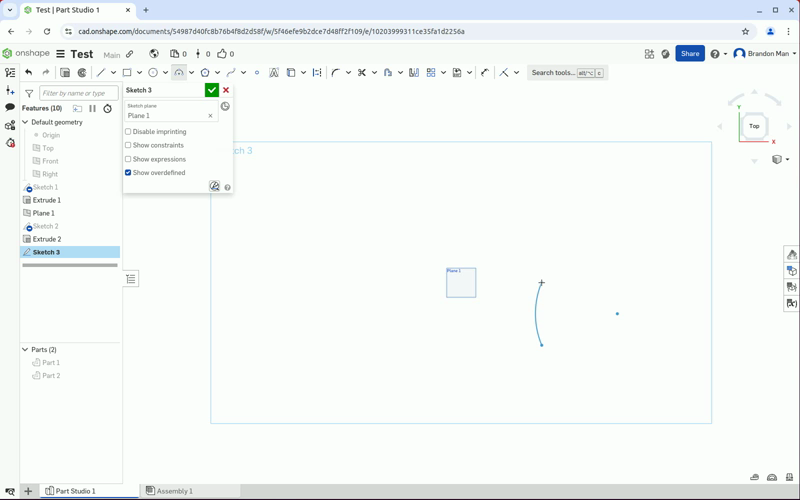
mouse_move(573, 313)
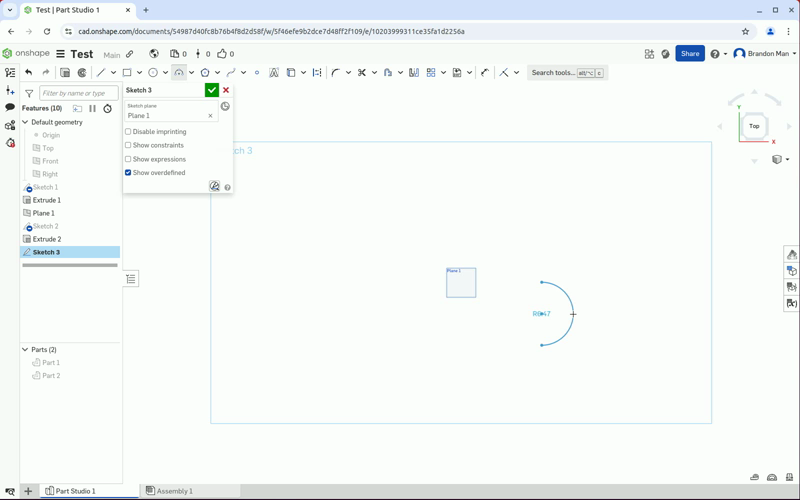
click(573, 313)
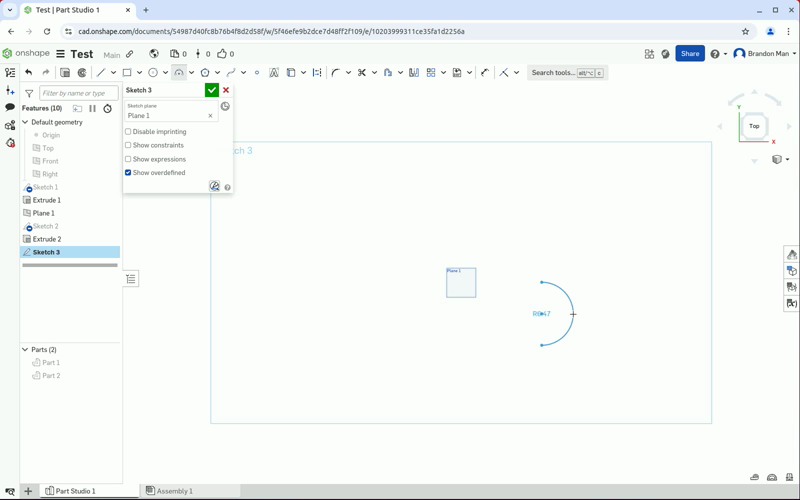
key_up(shift)
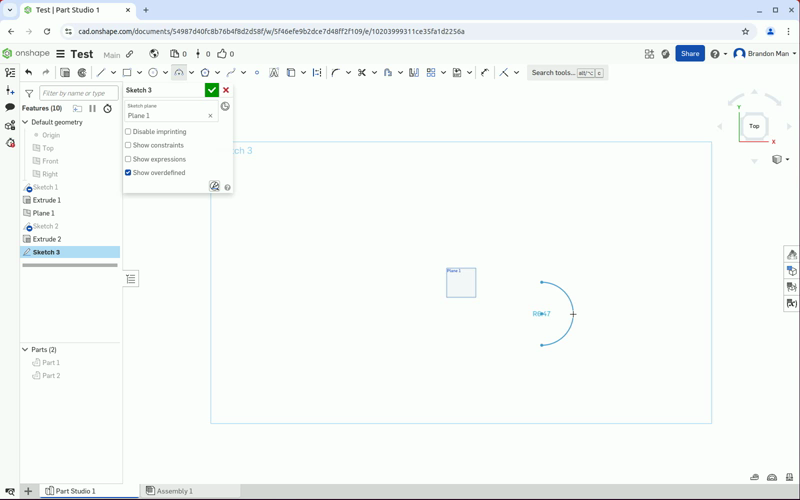
key(esc)
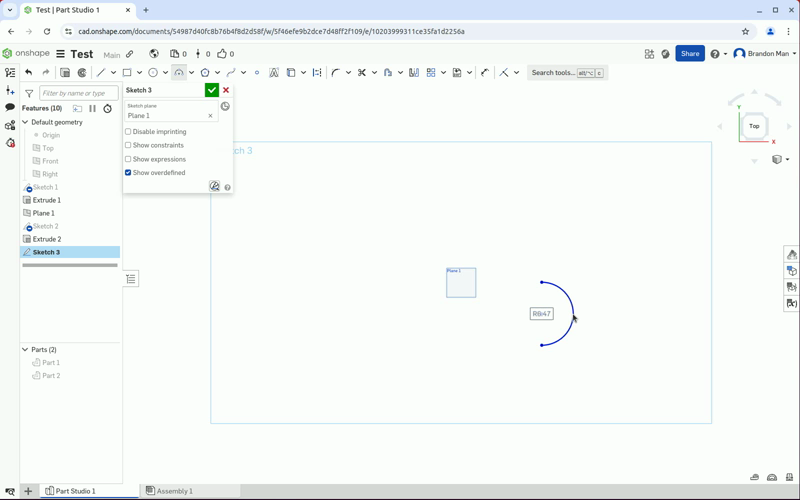
key(l)
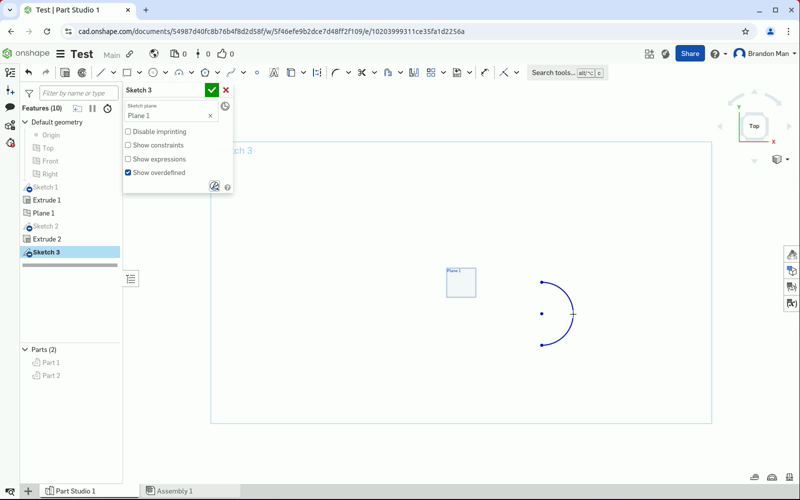
mouse_move(541, 282)
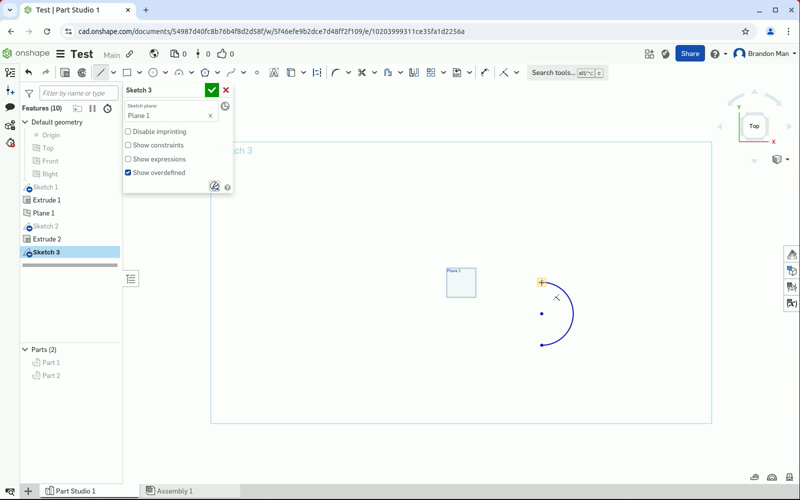
click(541, 282)
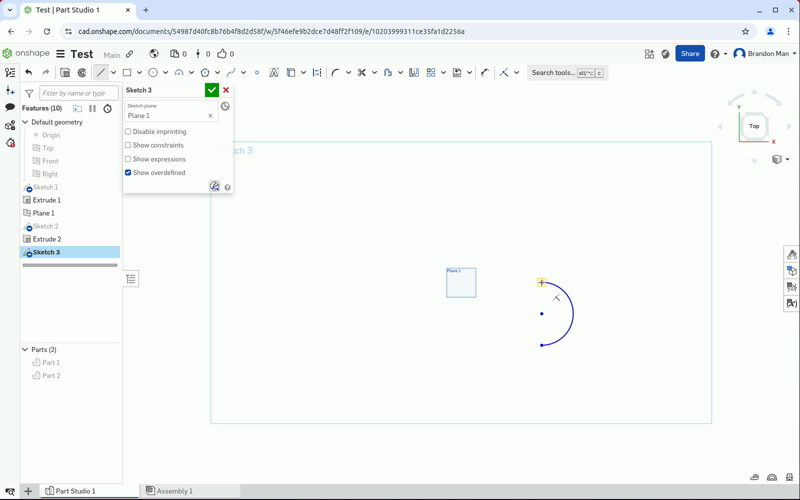
key_down(shift)
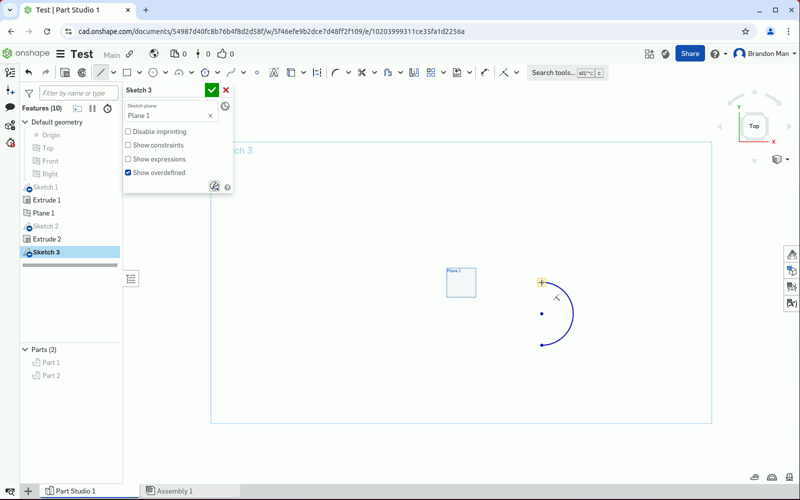
mouse_move(541, 345)
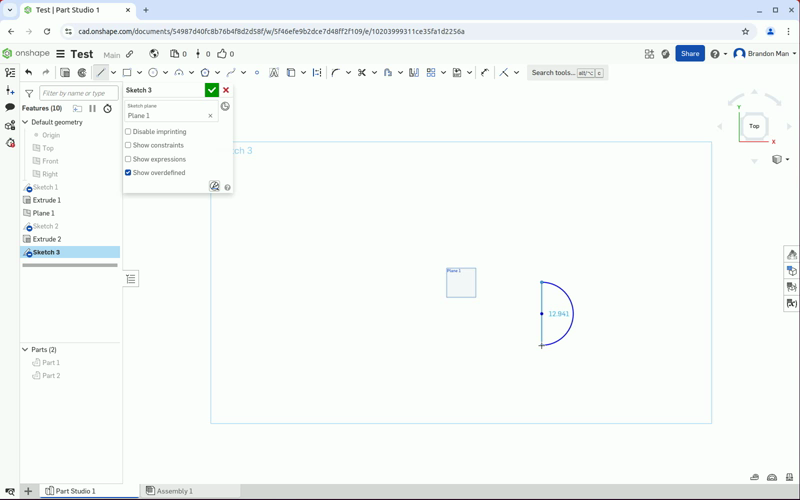
key_up(shift)
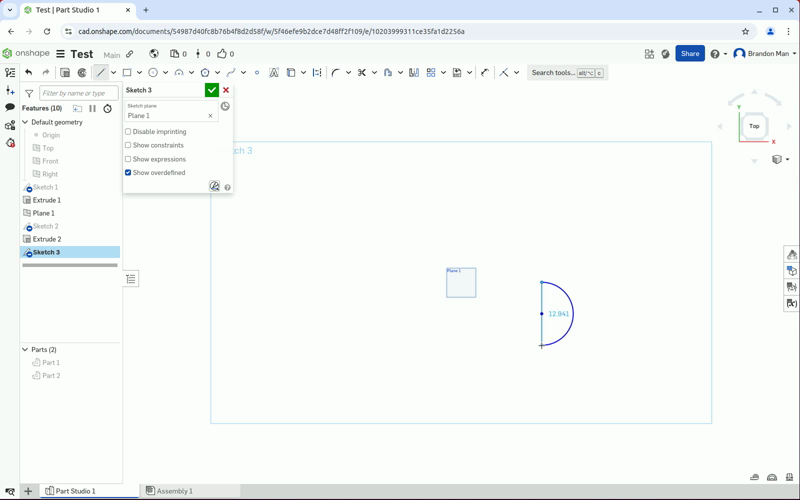
click(541, 345)
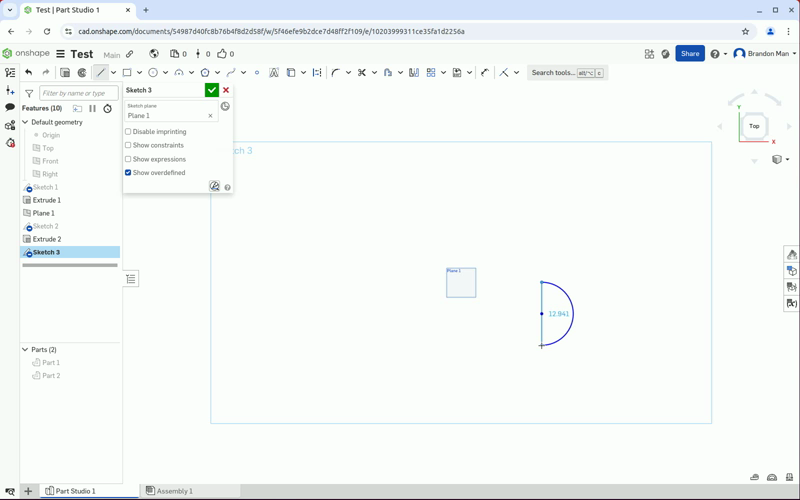
key(esc)
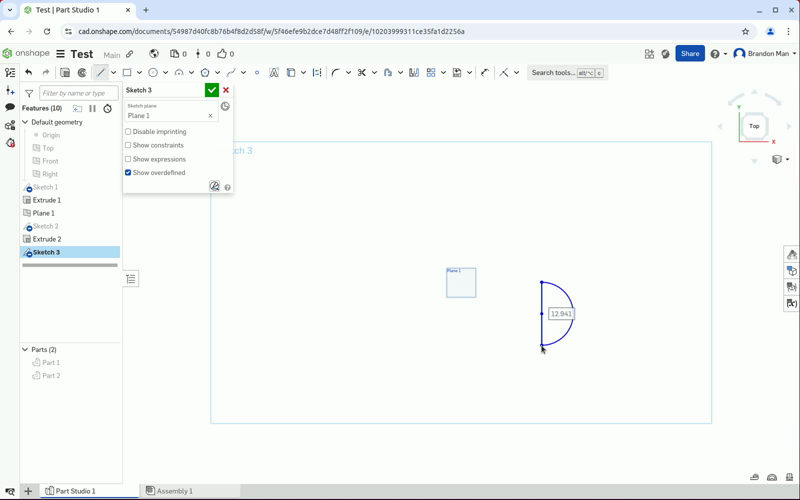
mouse_move(547, 342)
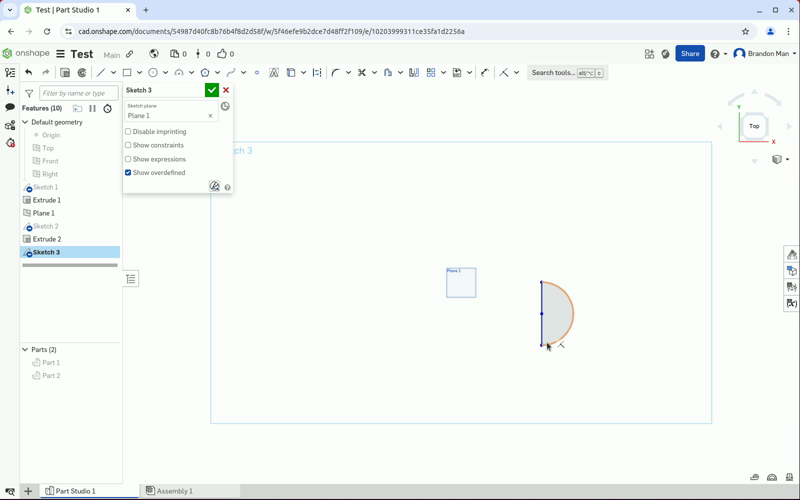
scroll(6)
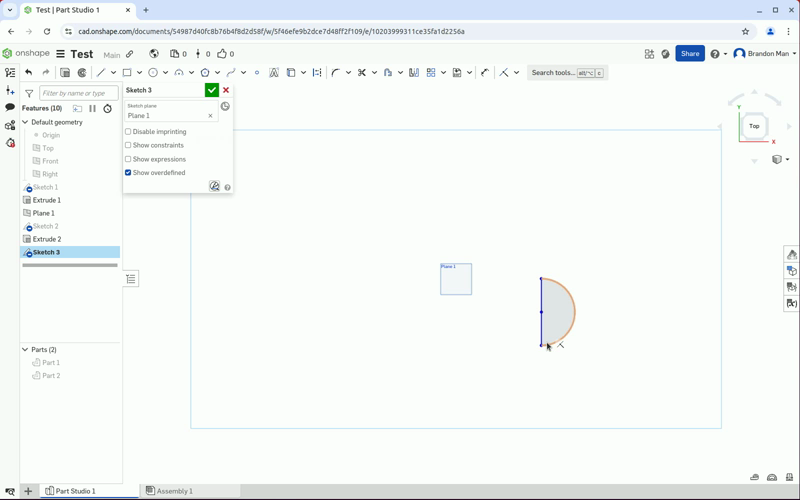
scroll(6)
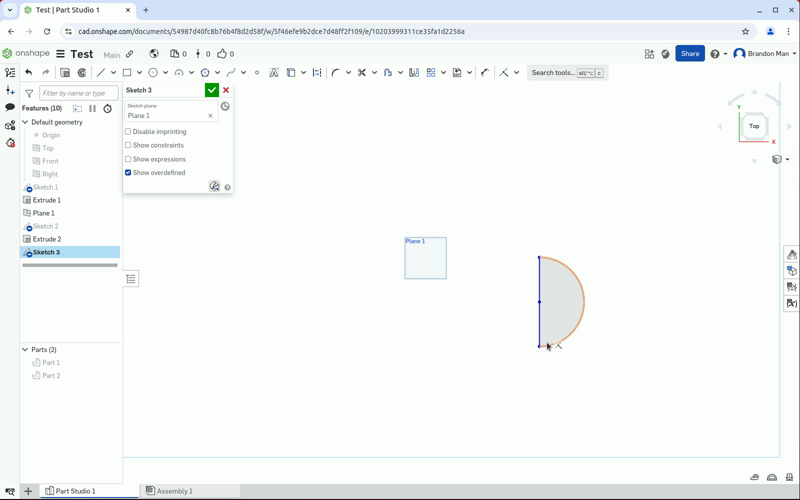
scroll(6)
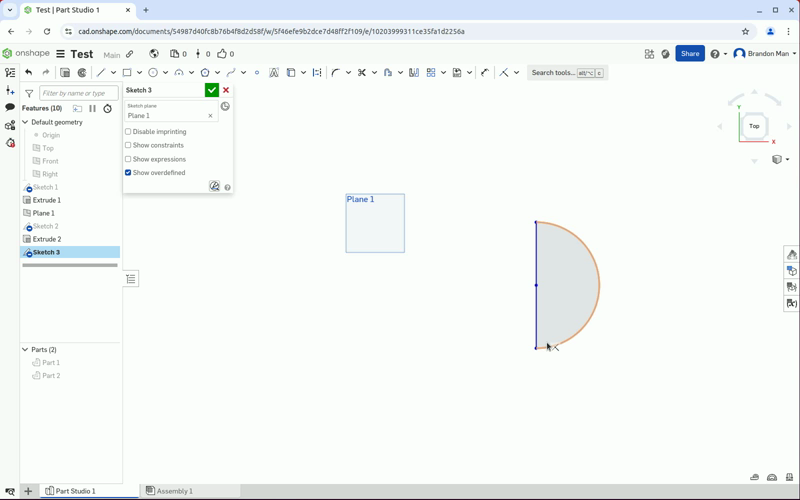
scroll(6)
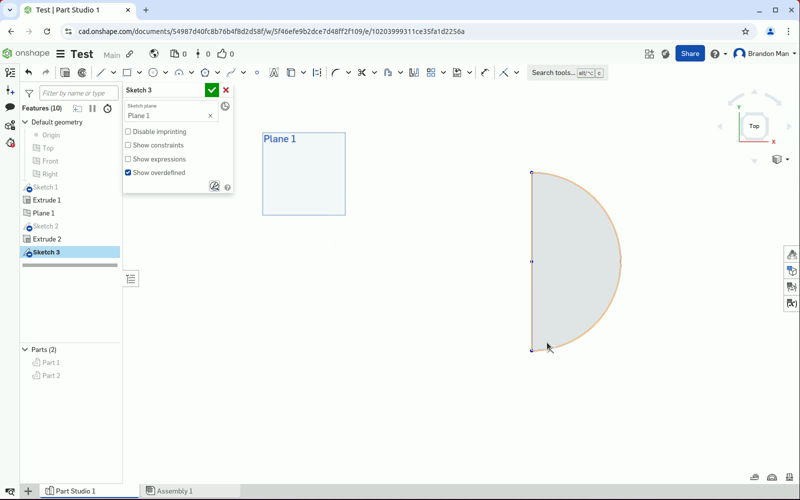
scroll(6)
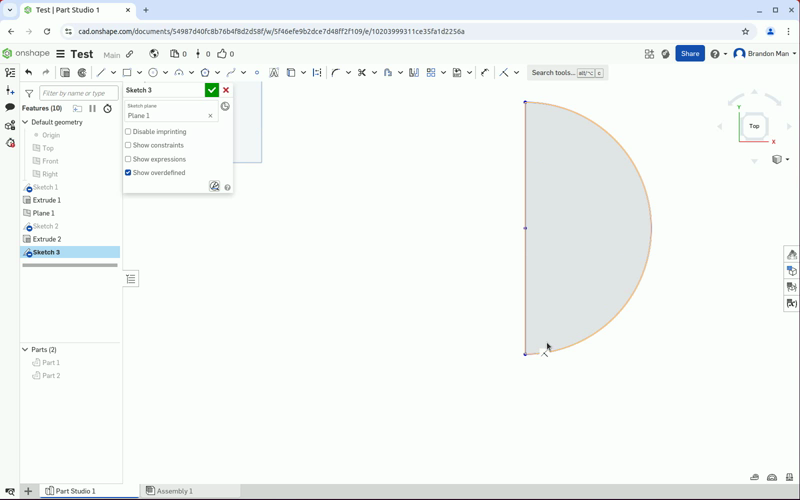
scroll(6)
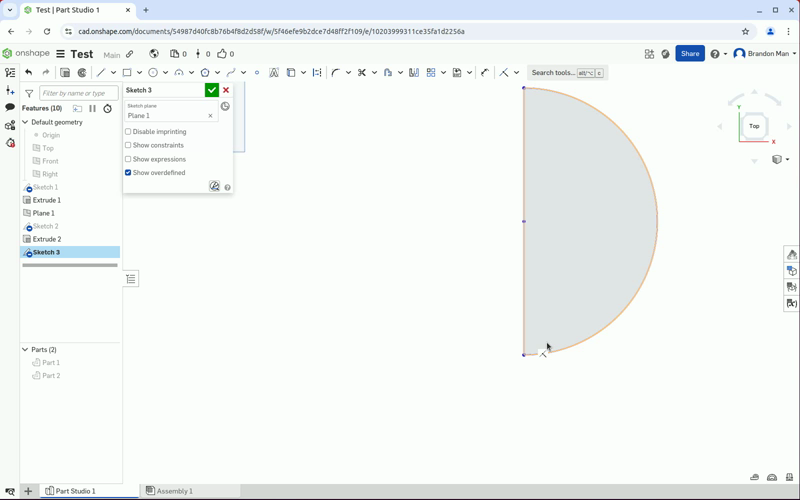
scroll(6)
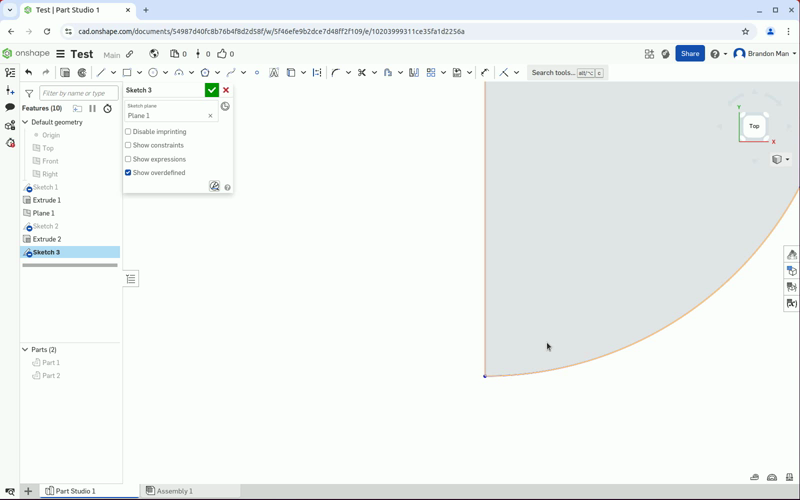
click(547, 342)
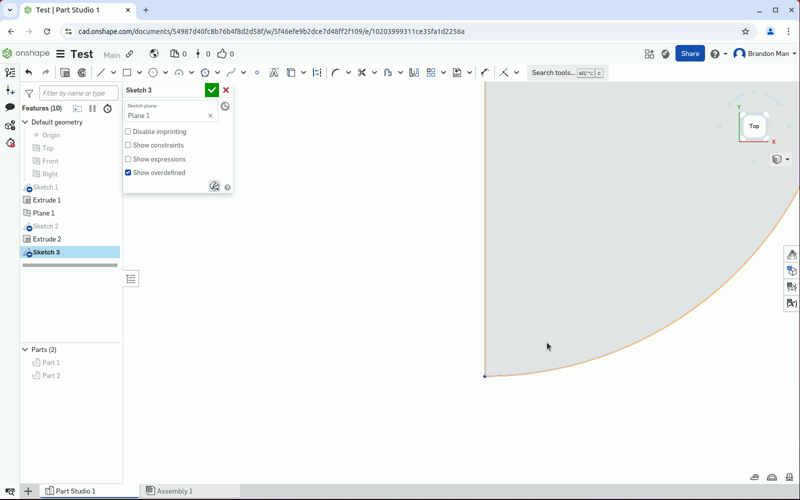
scroll(-6)
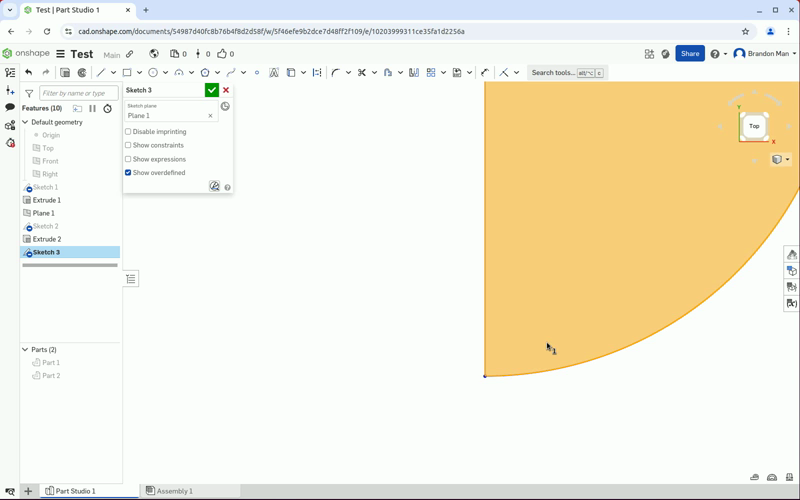
scroll(-6)
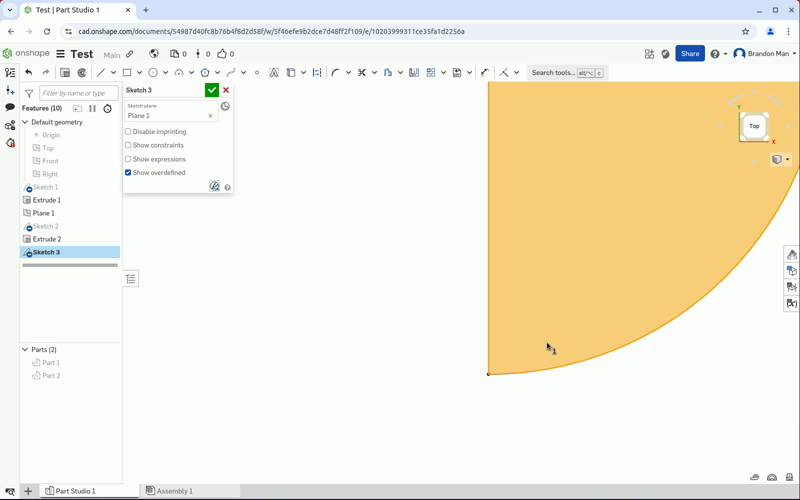
scroll(-6)
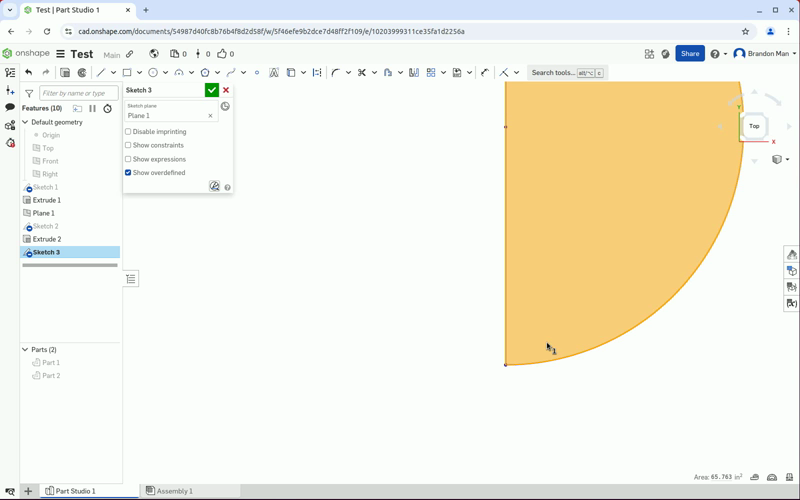
scroll(-6)
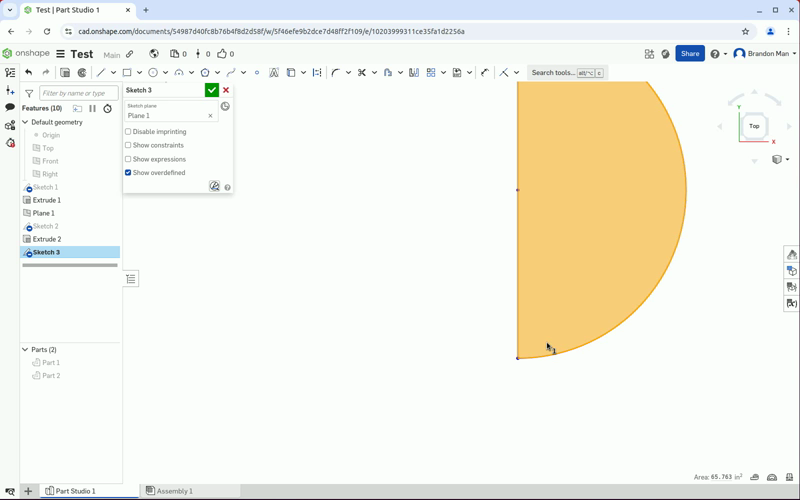
scroll(-6)
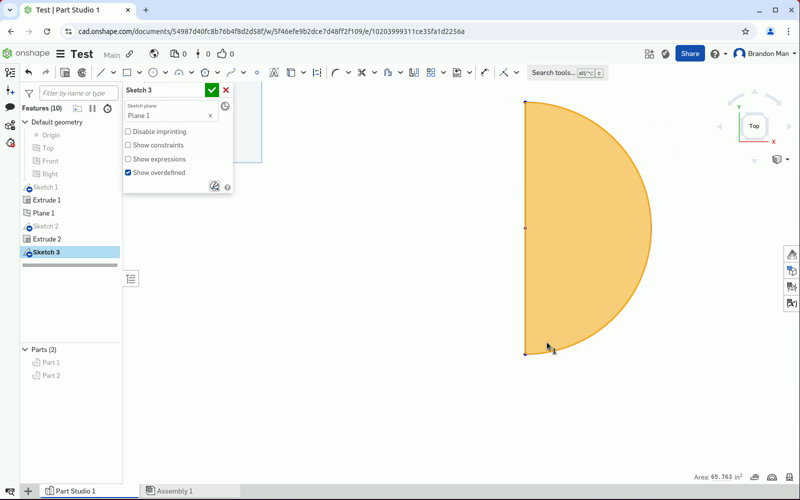
scroll(-6)
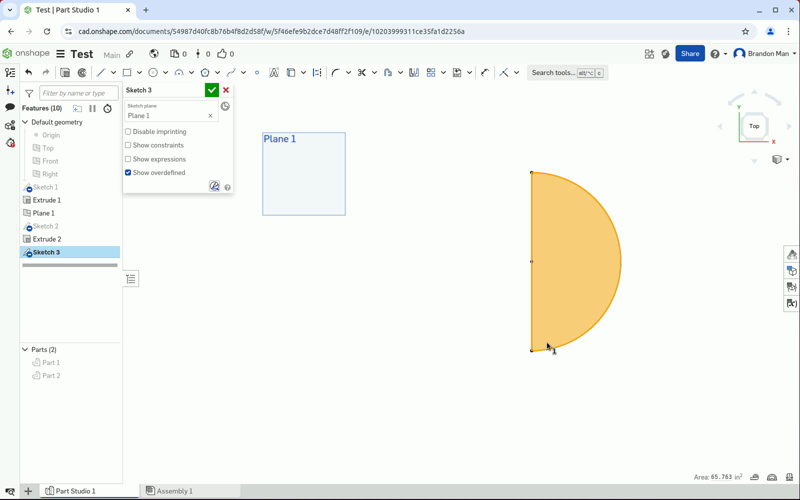
scroll(-6)
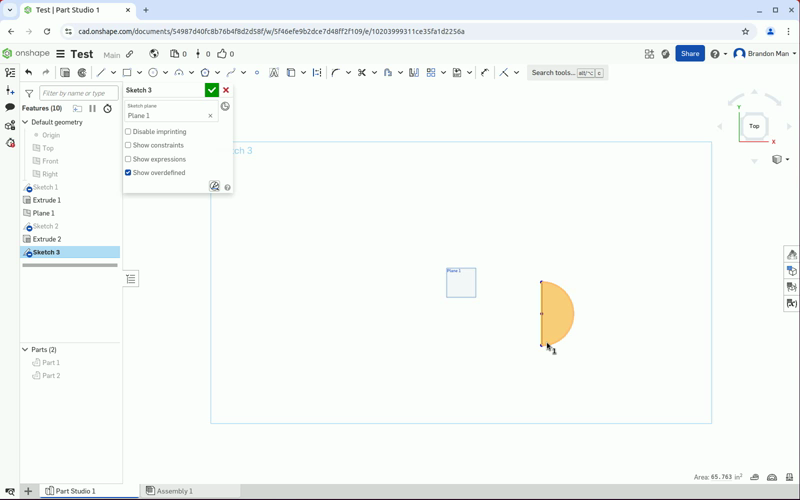
mouse_move(73, 352)
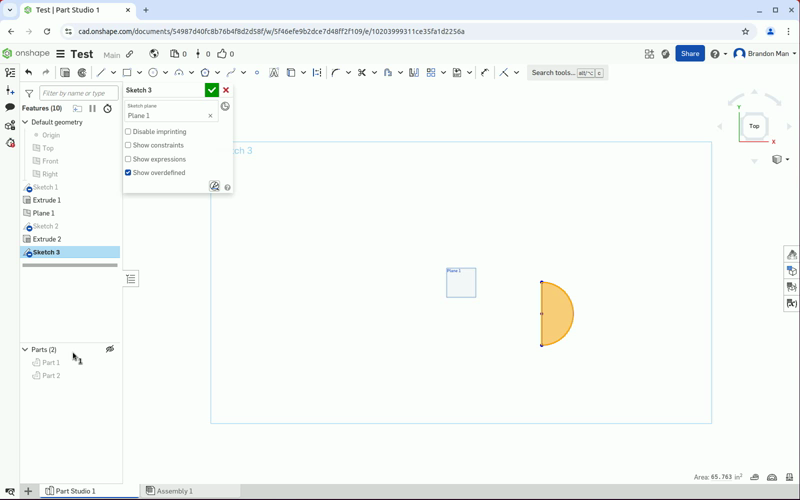
key(shift+y)
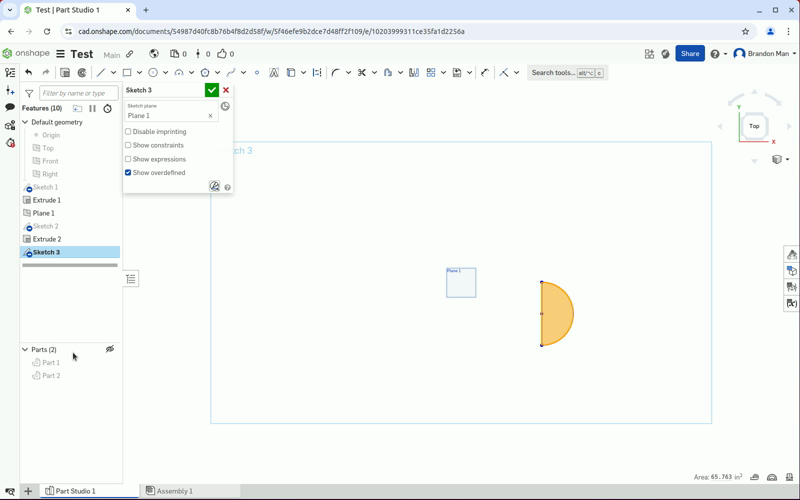
key(shift+e)
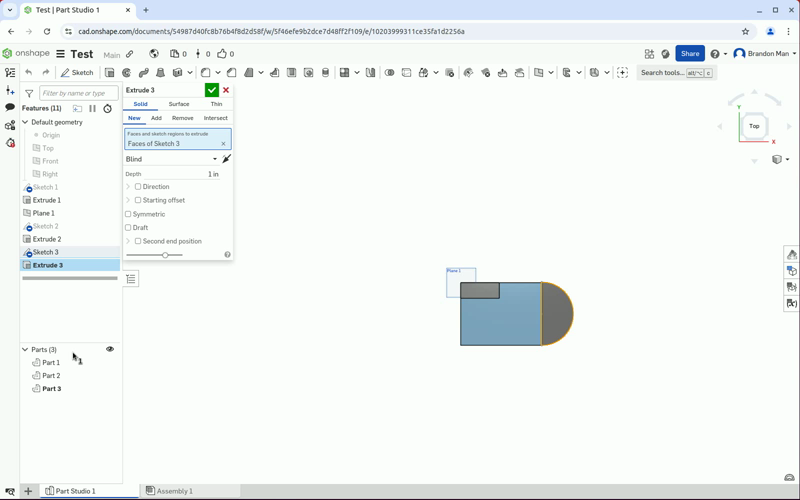
mouse_move(143, 106)
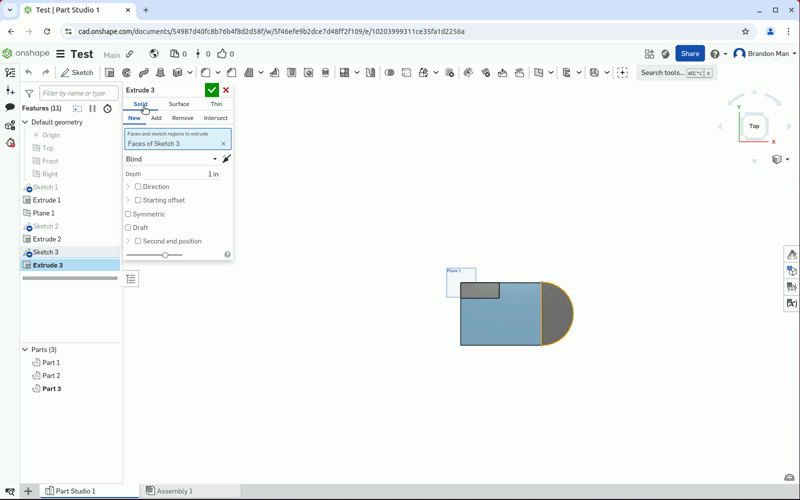
click(143, 106)
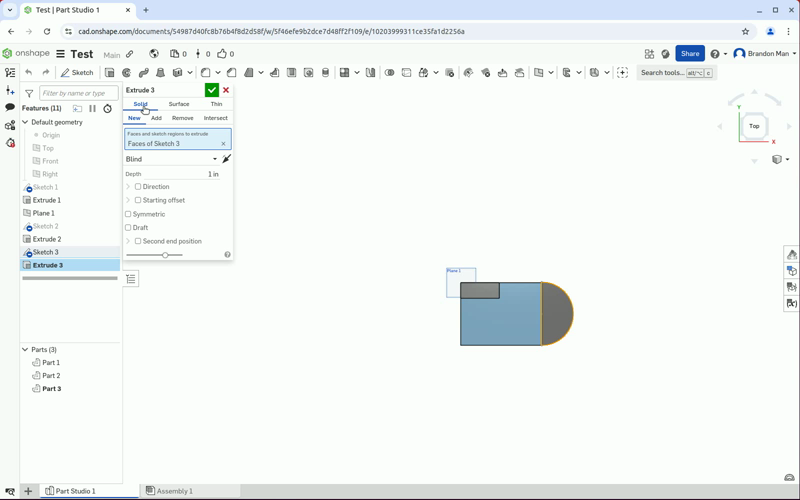
mouse_move(137, 120)
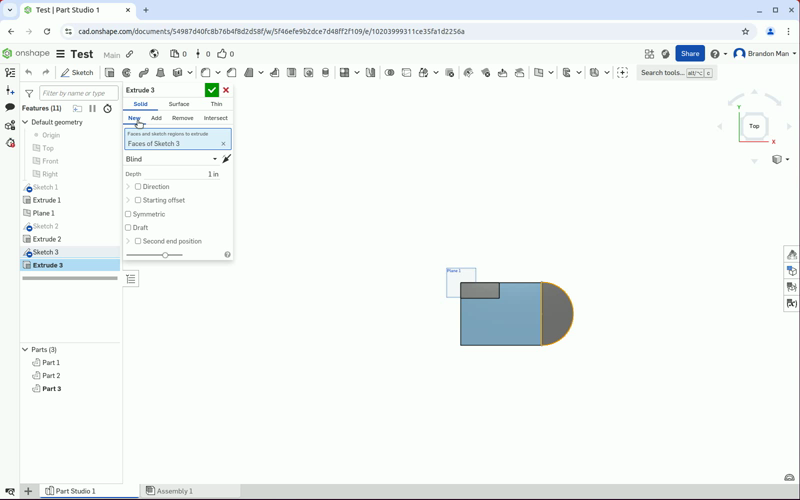
click(137, 120)
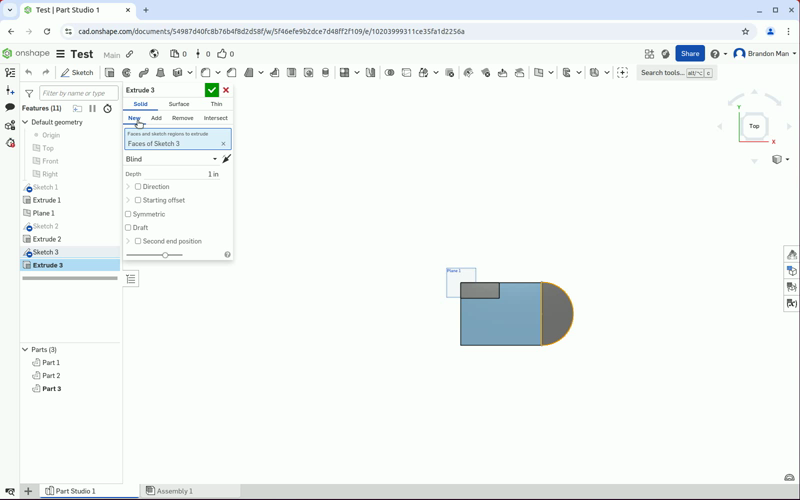
key(tab, 4)
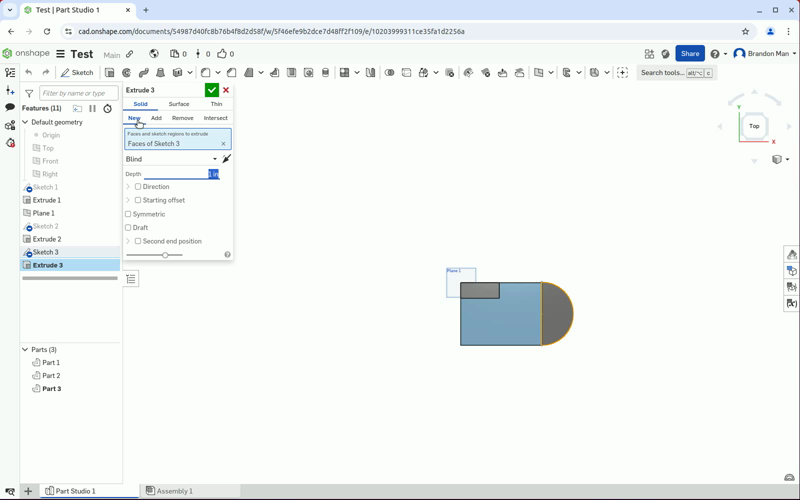
text(-3.129)
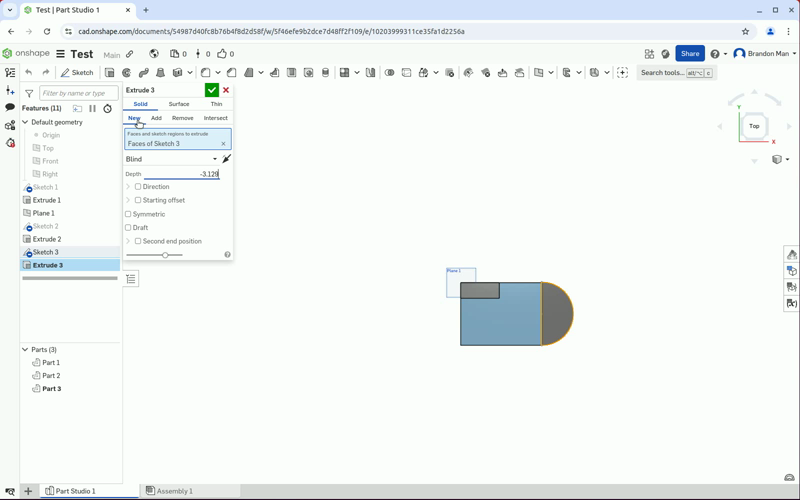
key(enter)
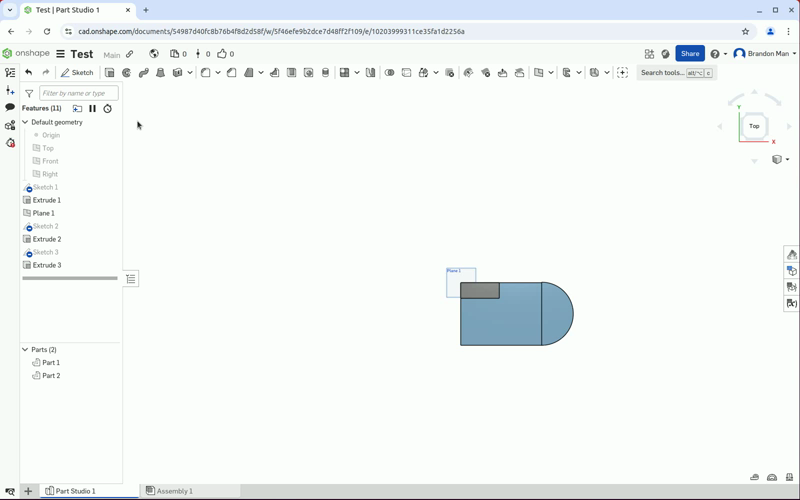
key(shift+h)
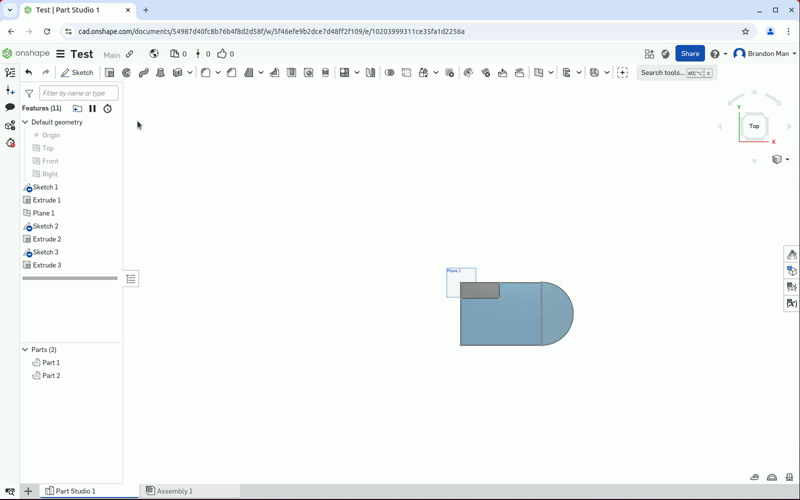
key(shift+h)
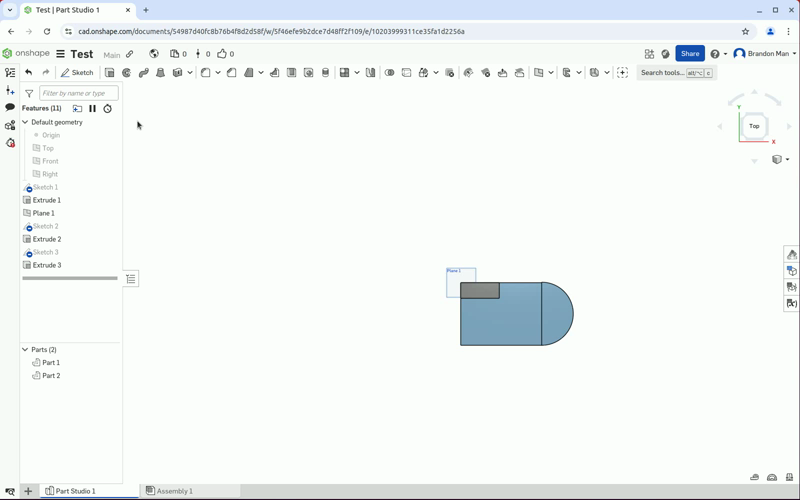
mouse_move(73, 189)
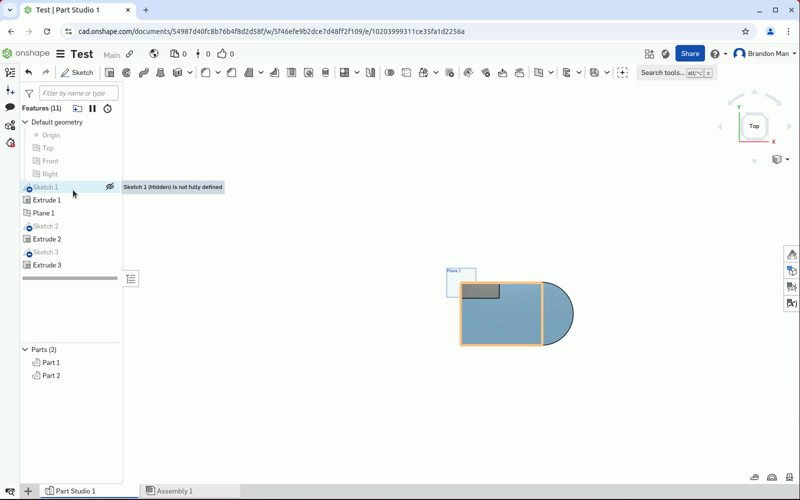
click(73, 189)
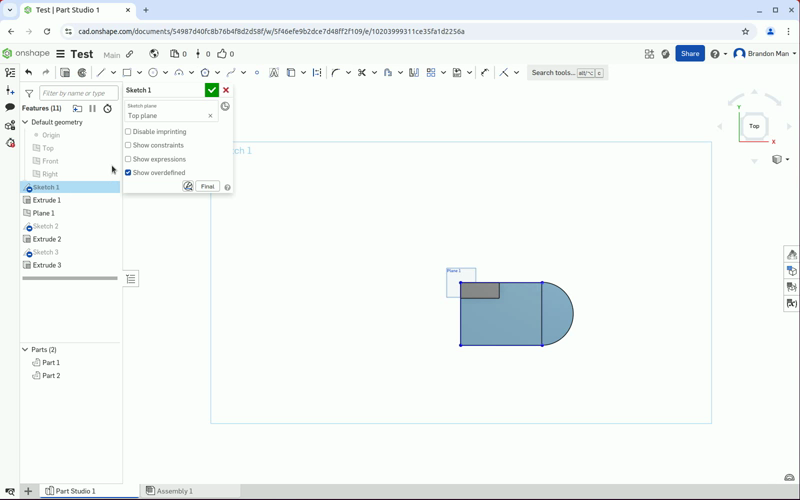
mouse_move(229, 92)
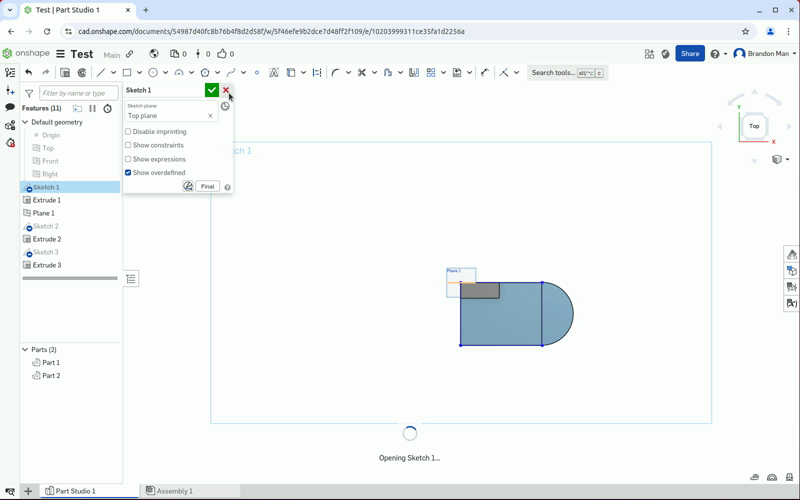
click(229, 92)
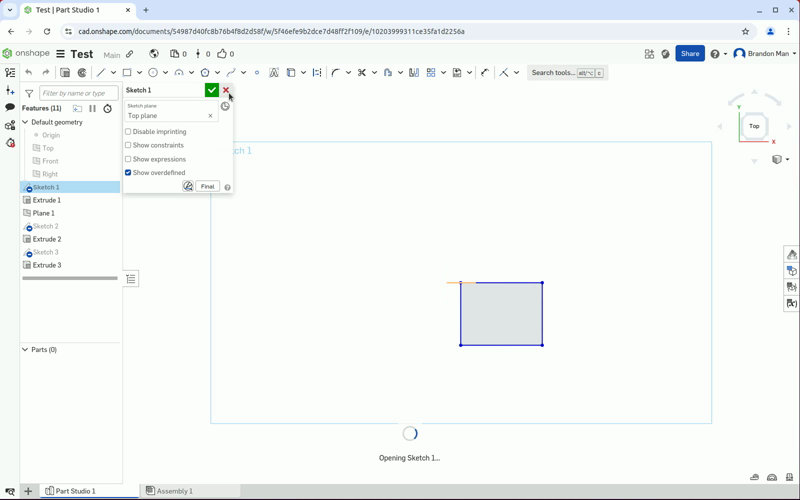
key(shift+s)
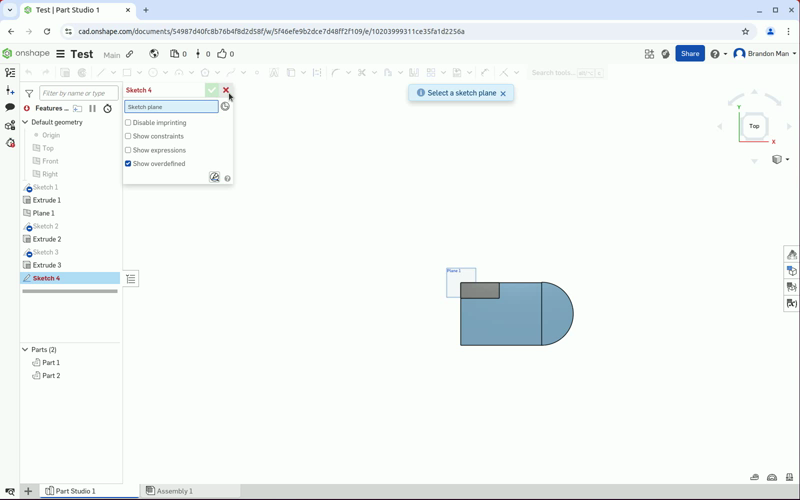
mouse_move(73, 215)
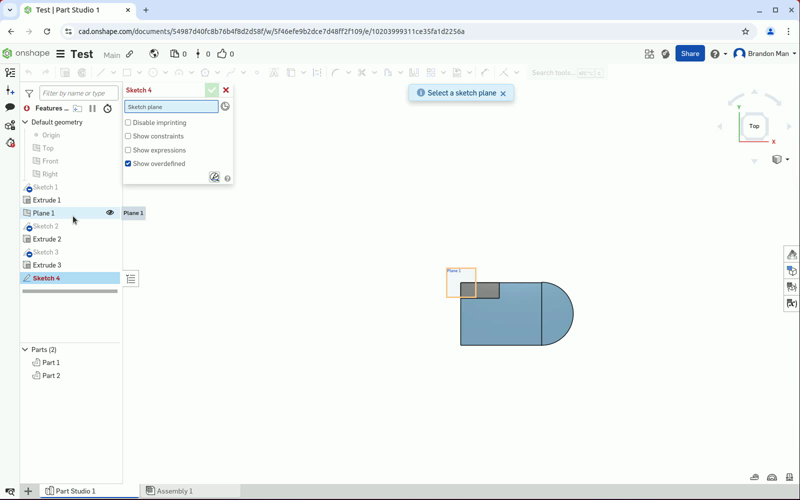
click(73, 215)
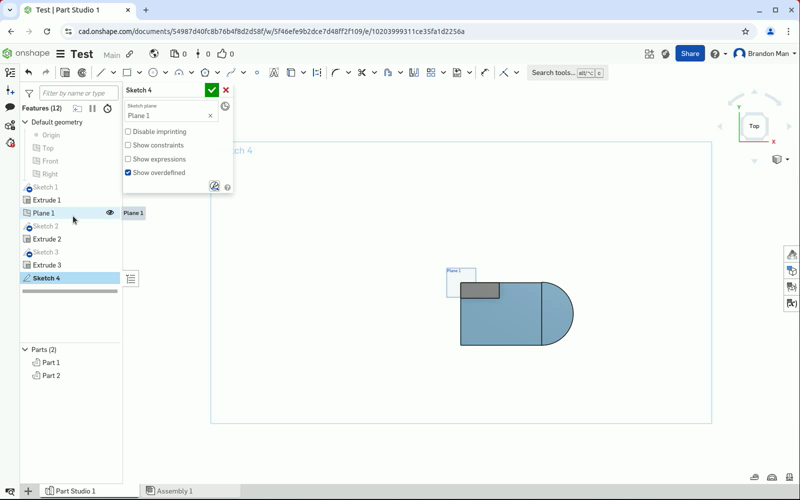
mouse_move(73, 352)
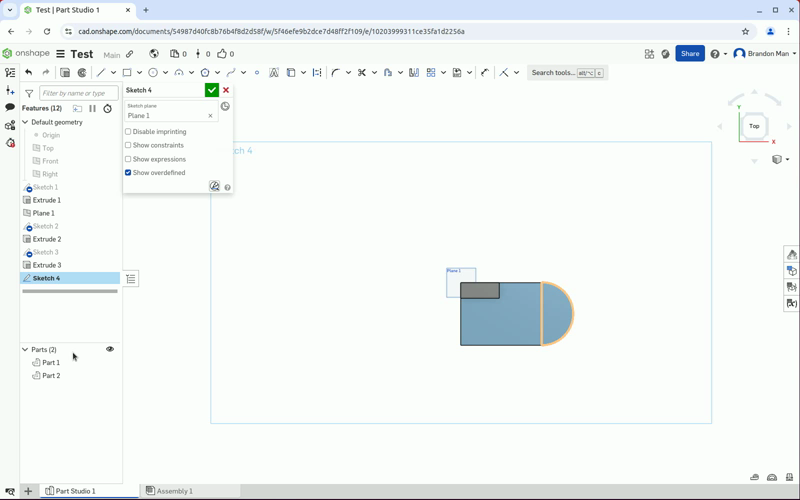
key(y)
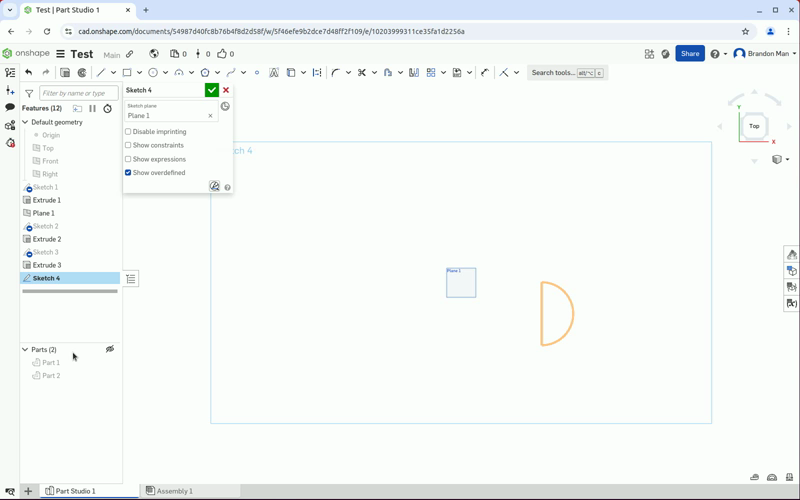
key(c)
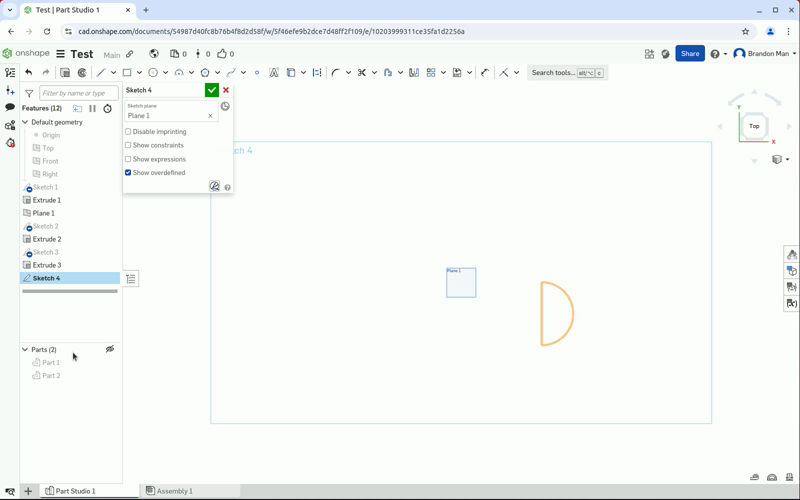
key_down(shift)
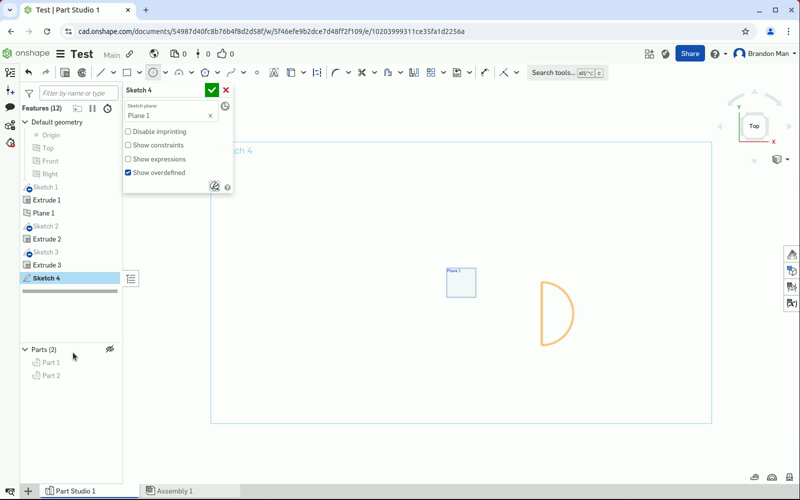
mouse_move(543, 314)
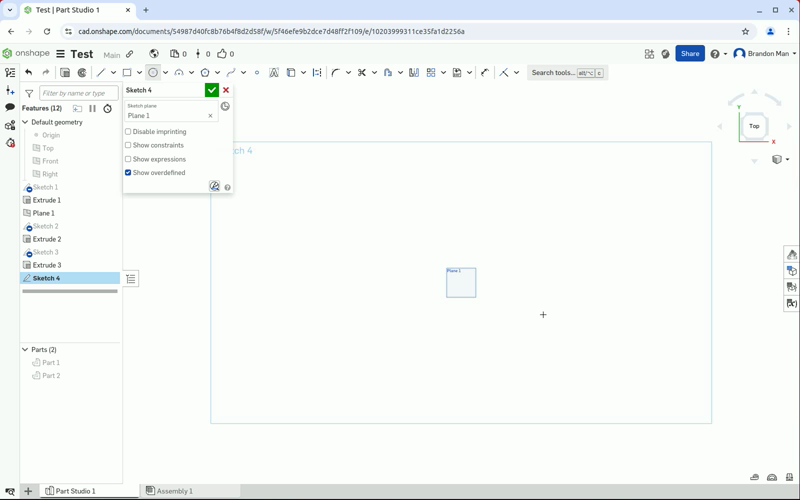
click(543, 314)
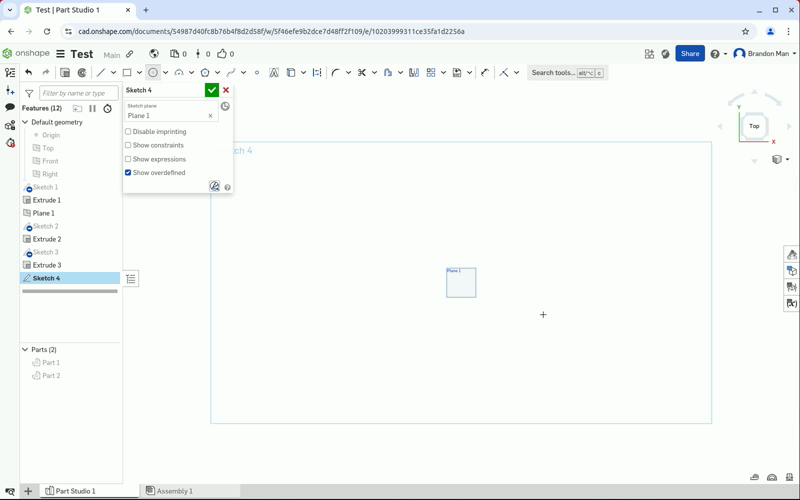
key_up(shift)
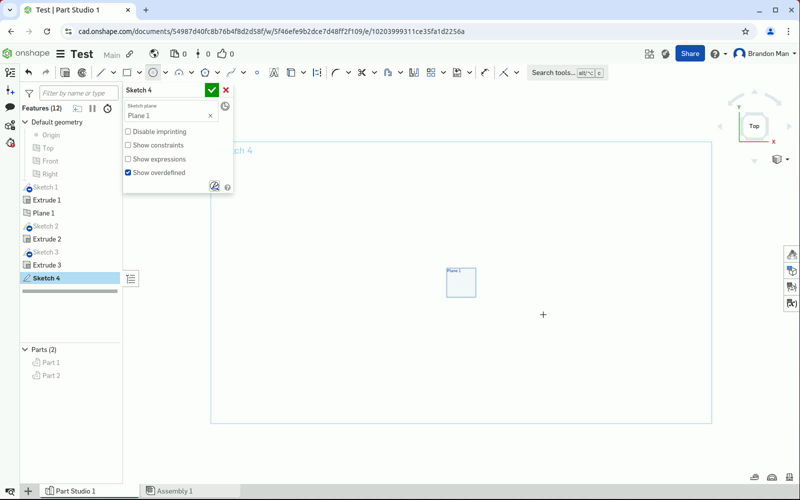
mouse_move(559, 314)
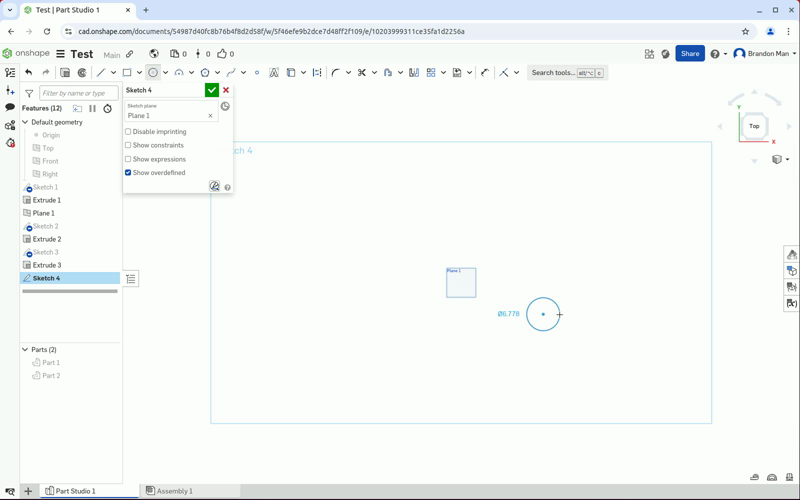
click(559, 314)
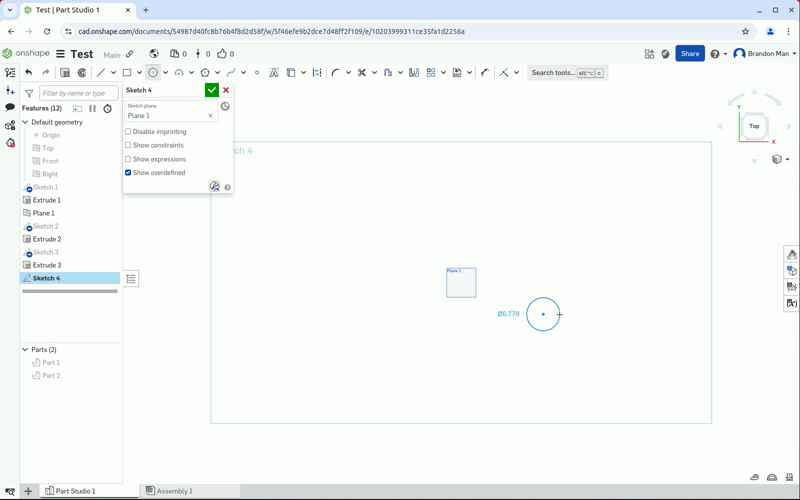
key(esc)
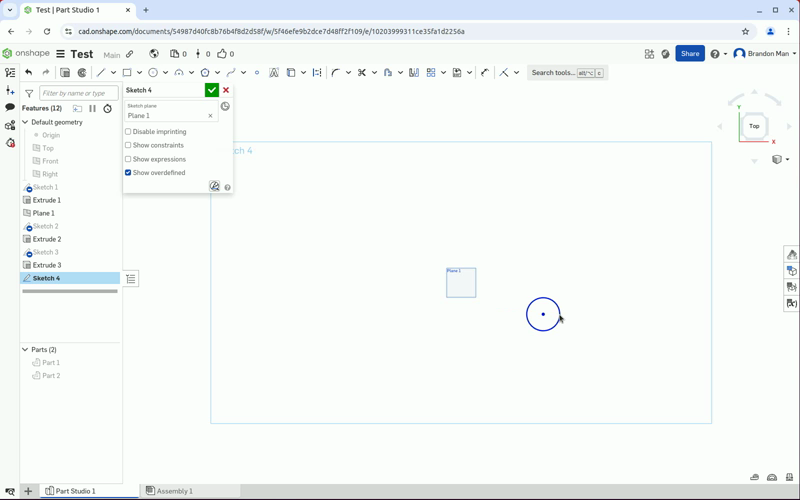
mouse_move(529, 309)
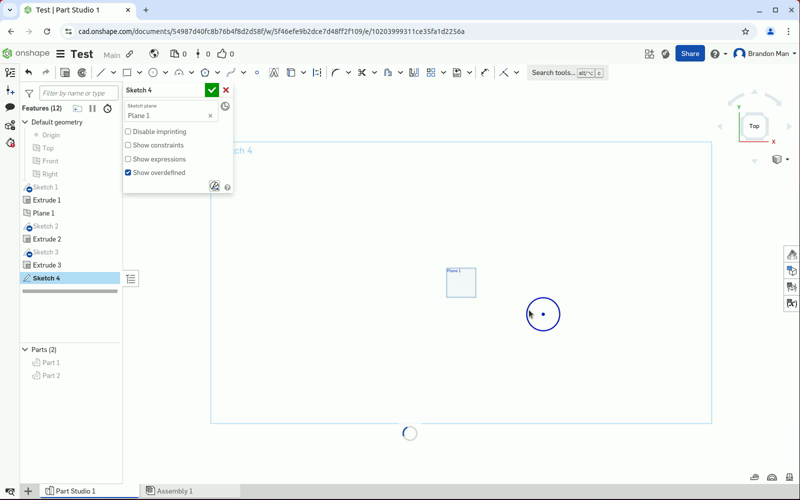
scroll(6)
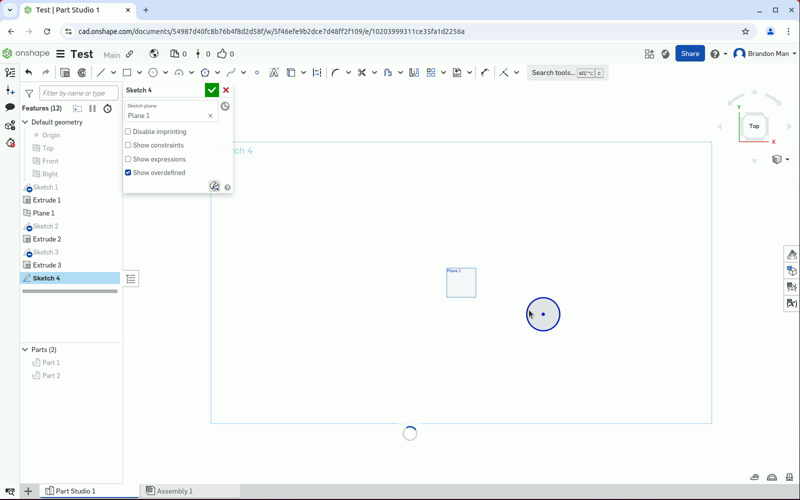
scroll(6)
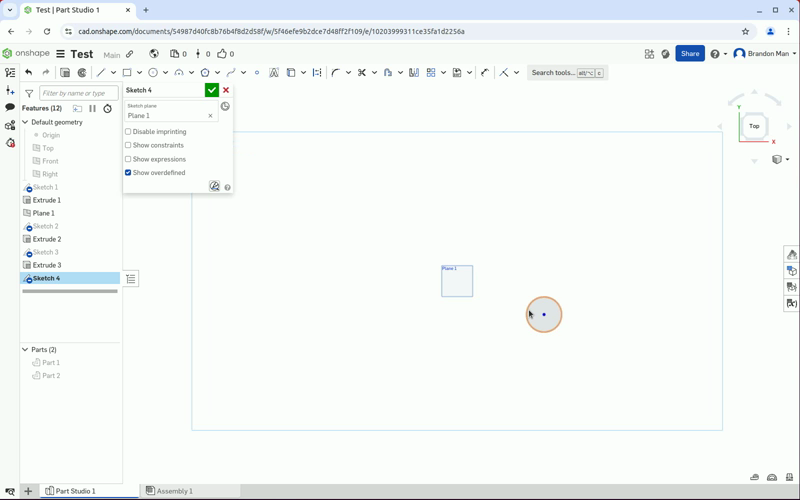
scroll(6)
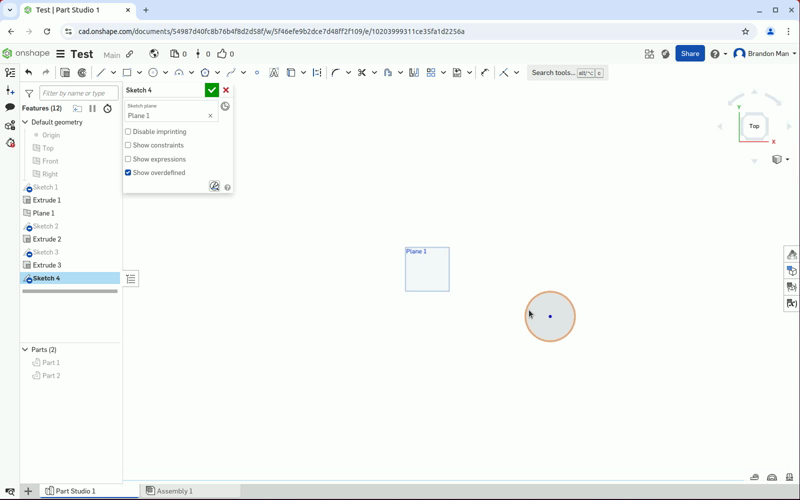
scroll(6)
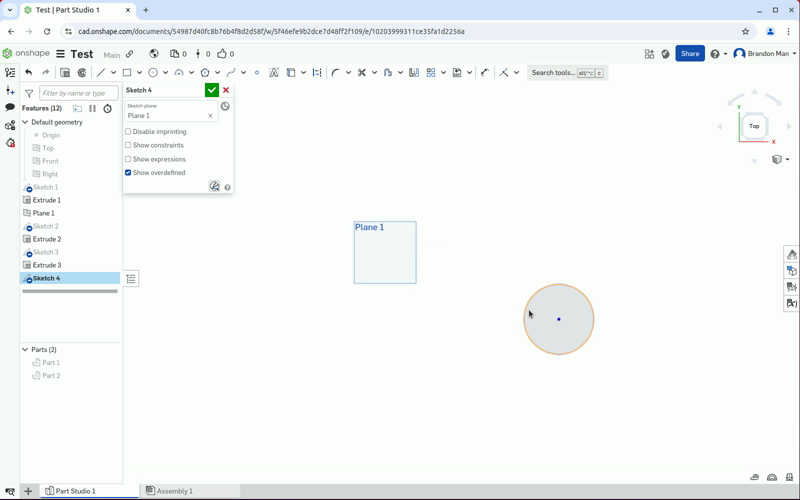
scroll(6)
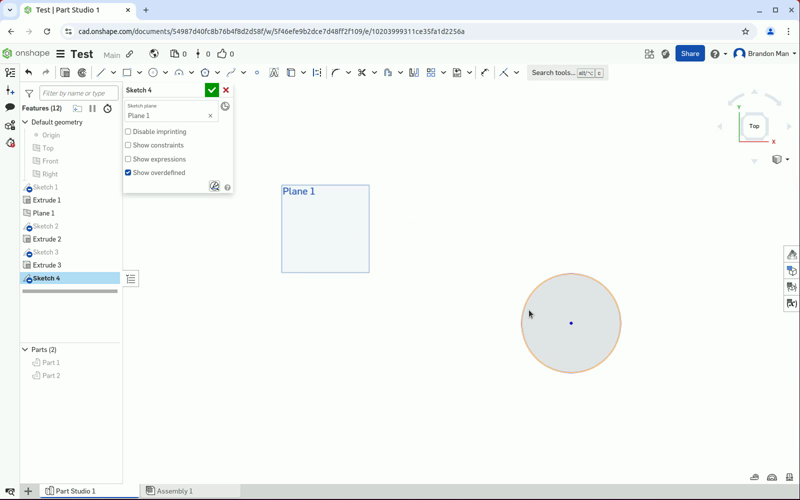
scroll(6)
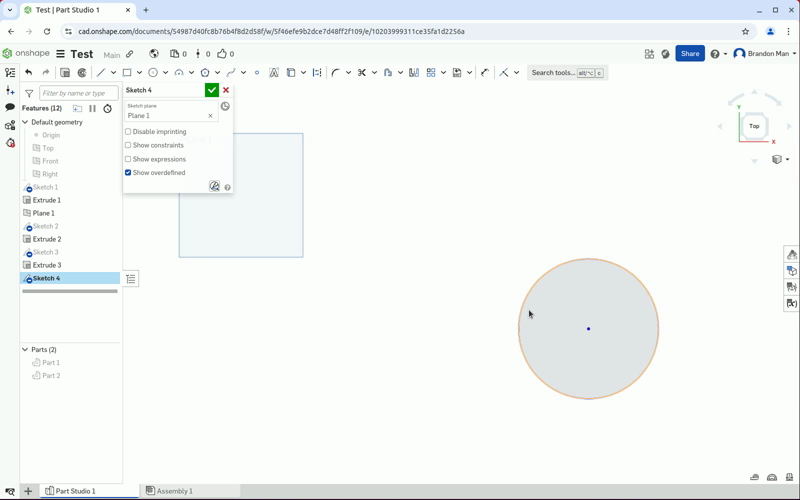
scroll(6)
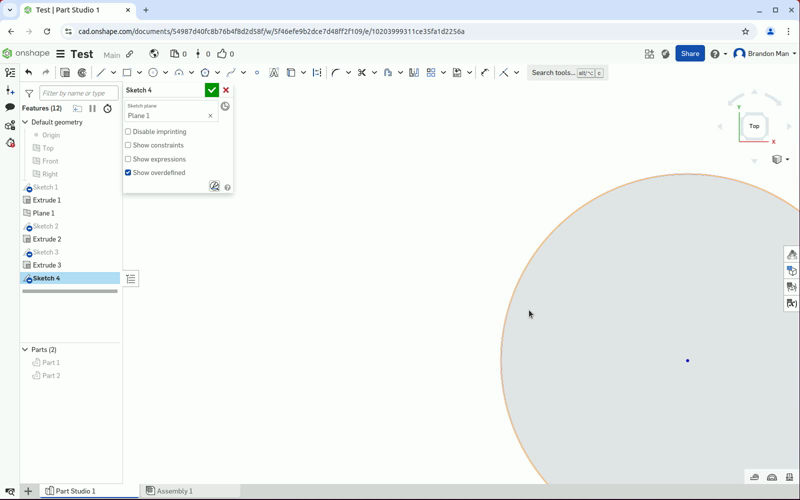
click(529, 309)
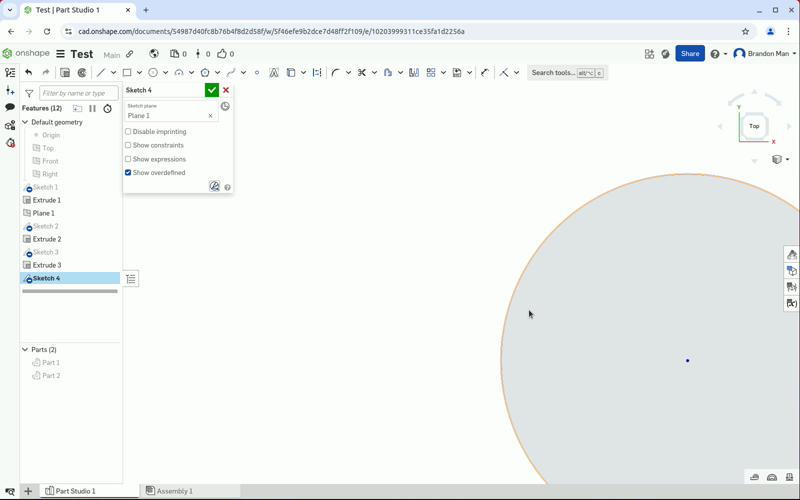
scroll(-6)
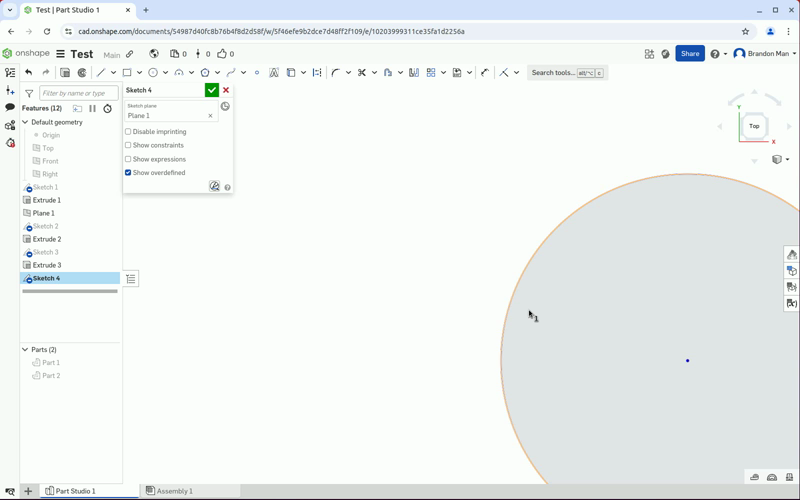
scroll(-6)
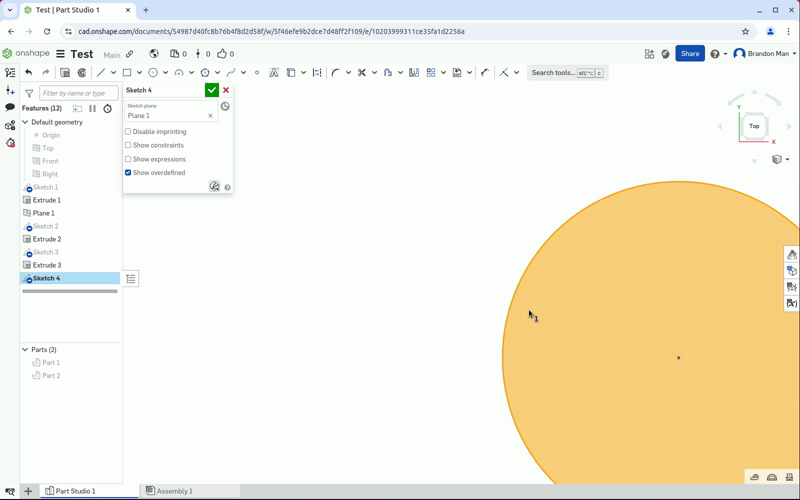
scroll(-6)
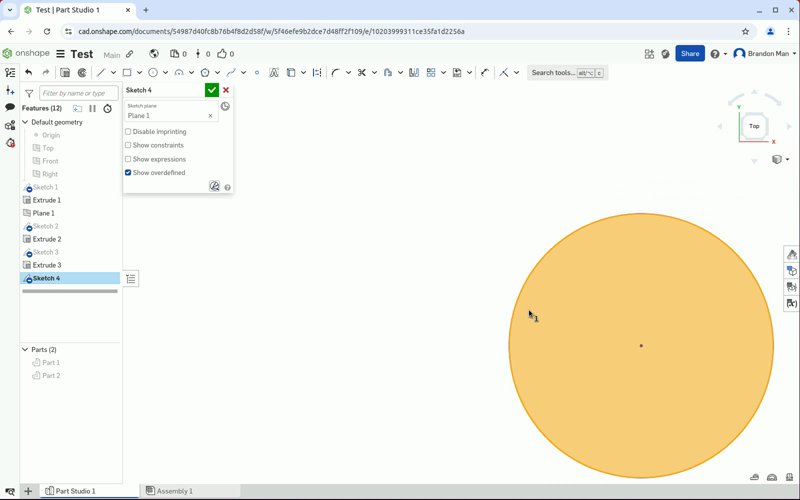
scroll(-6)
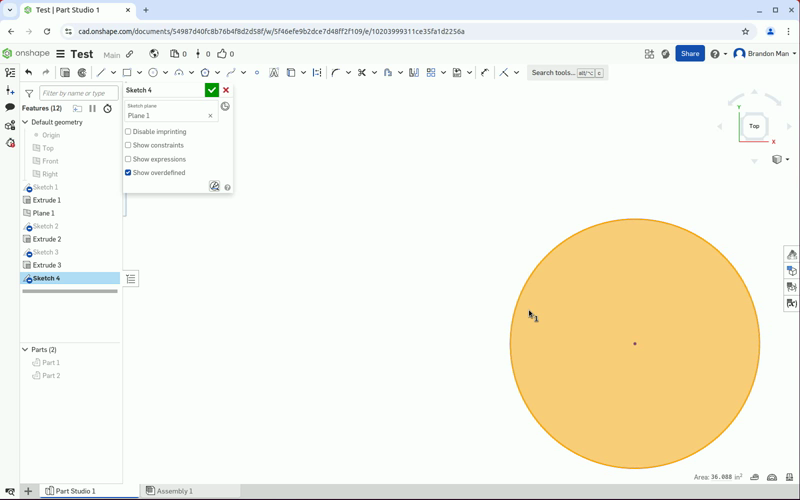
scroll(-6)
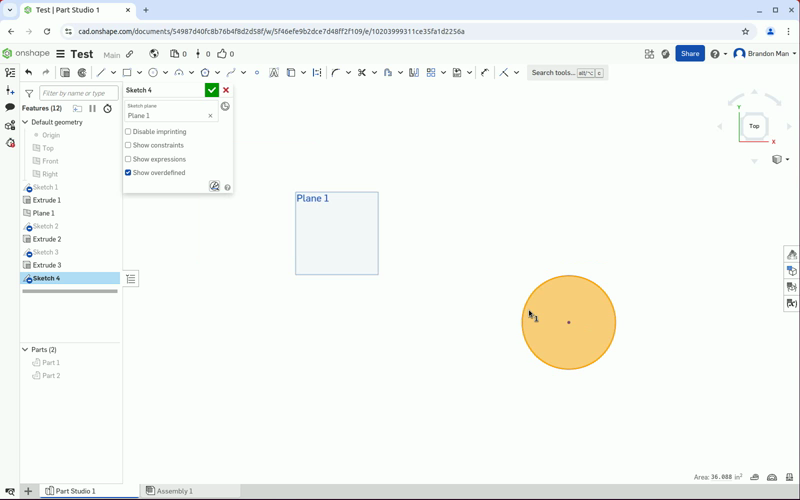
scroll(-6)
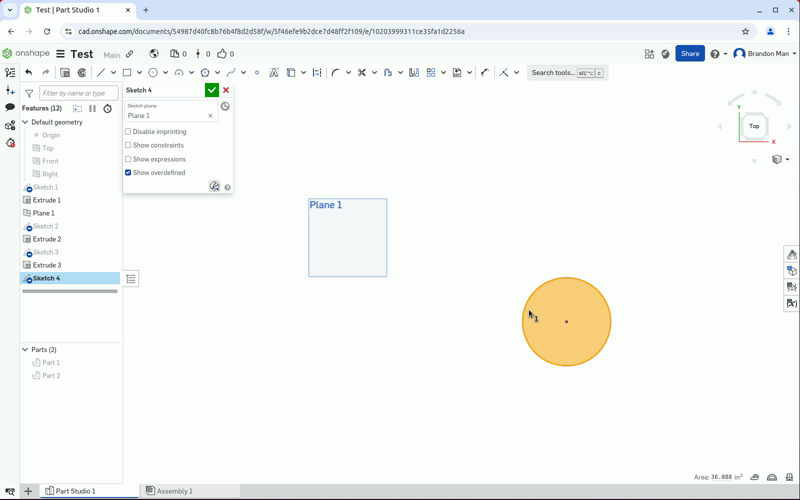
scroll(-6)
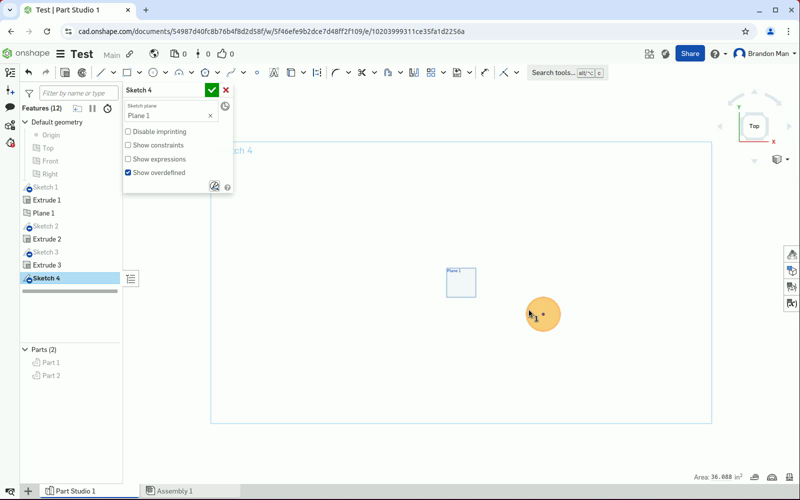
mouse_move(73, 352)
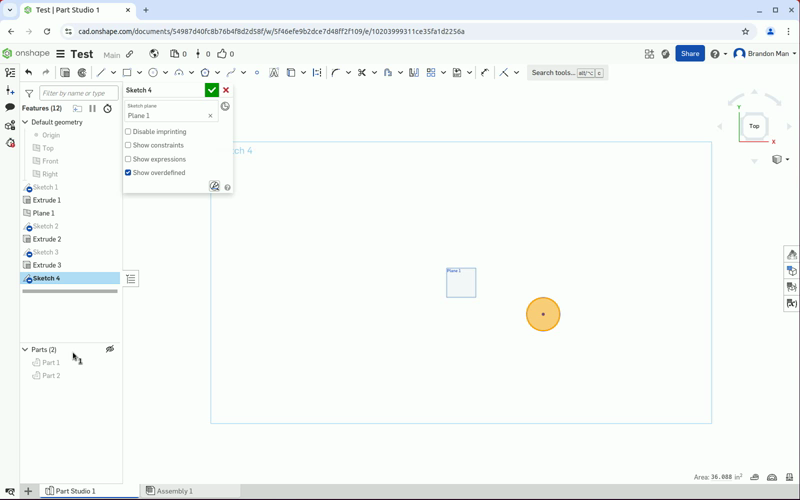
key(shift+y)
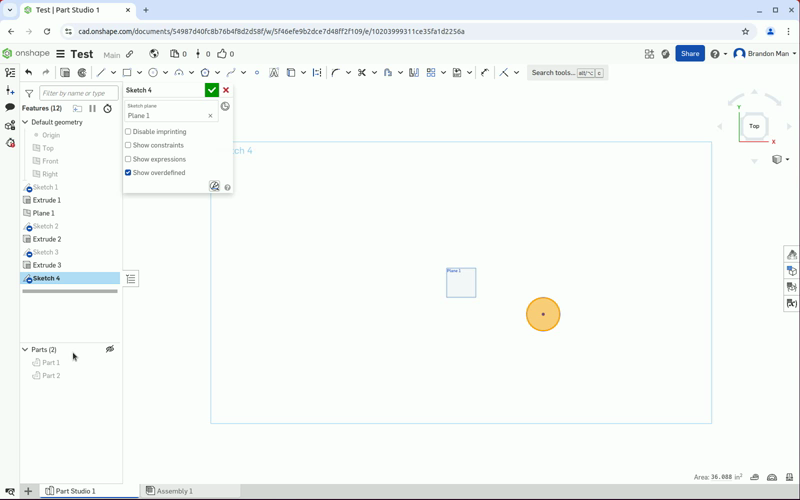
key(shift+e)
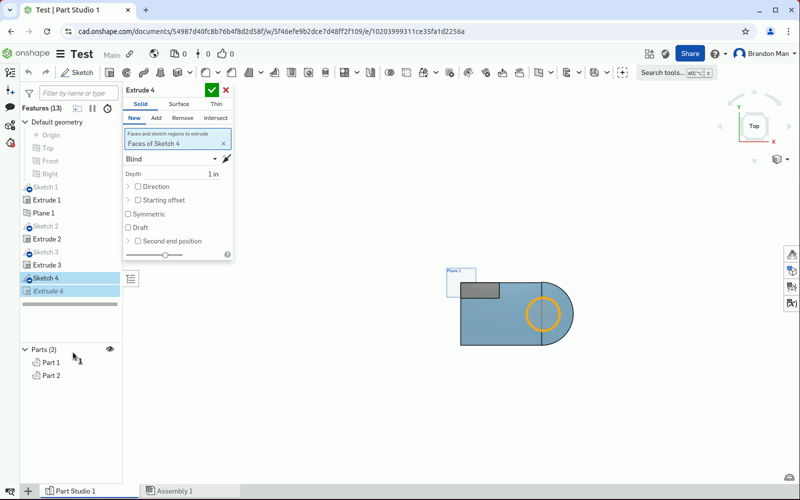
mouse_move(143, 106)
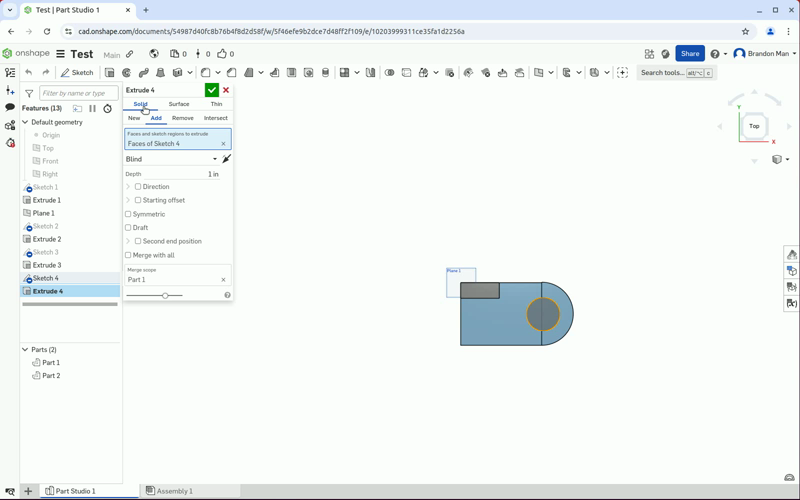
click(143, 106)
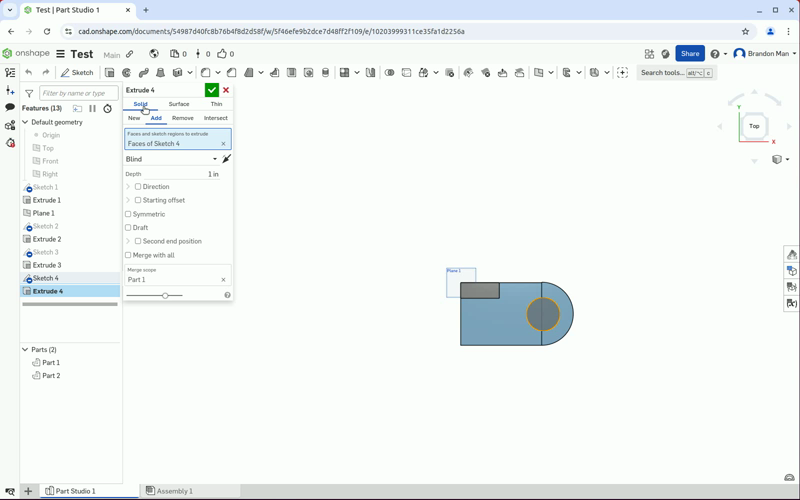
mouse_move(186, 120)
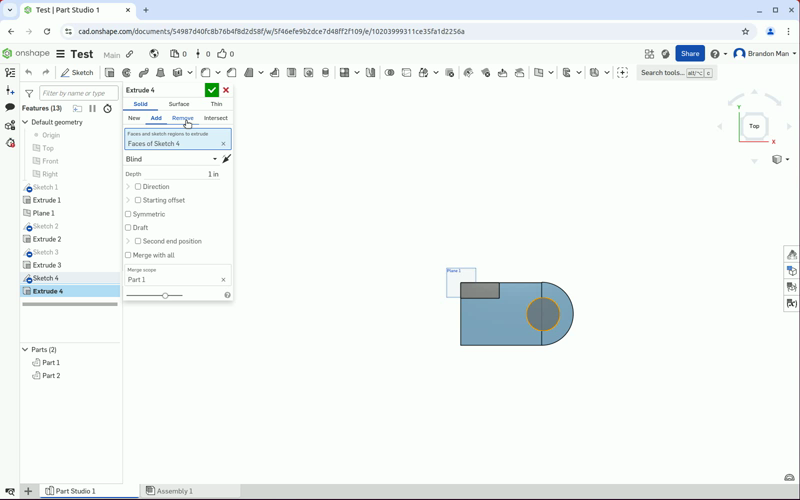
click(186, 120)
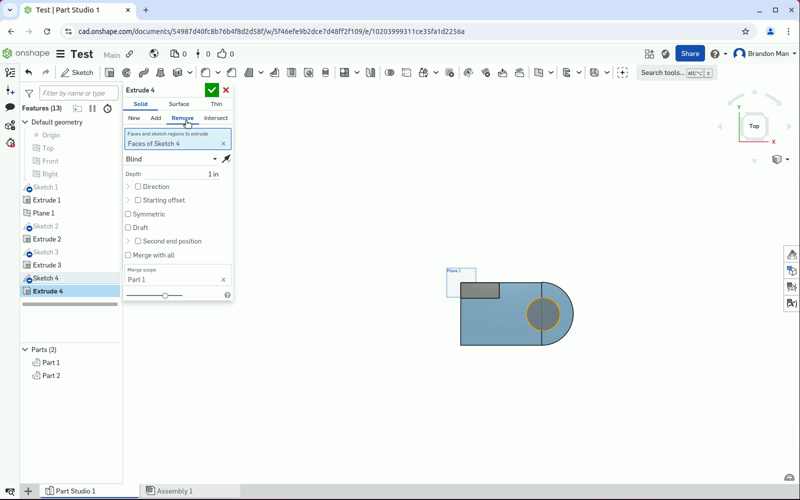
key(tab, 4)
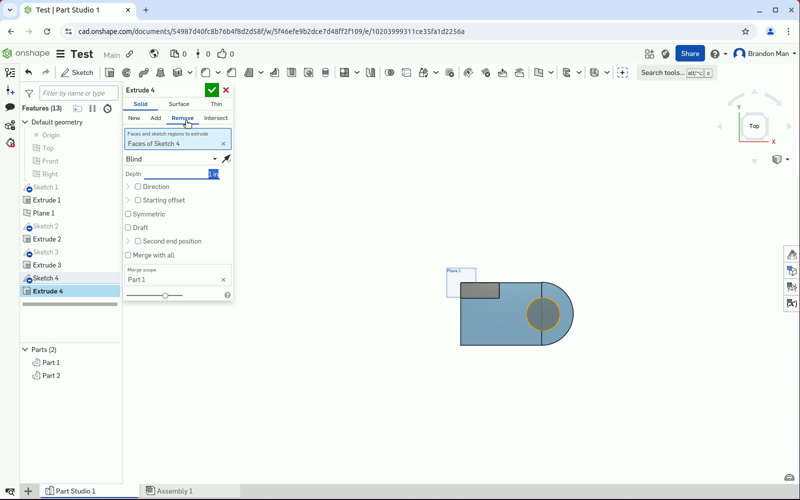
text(9.628)
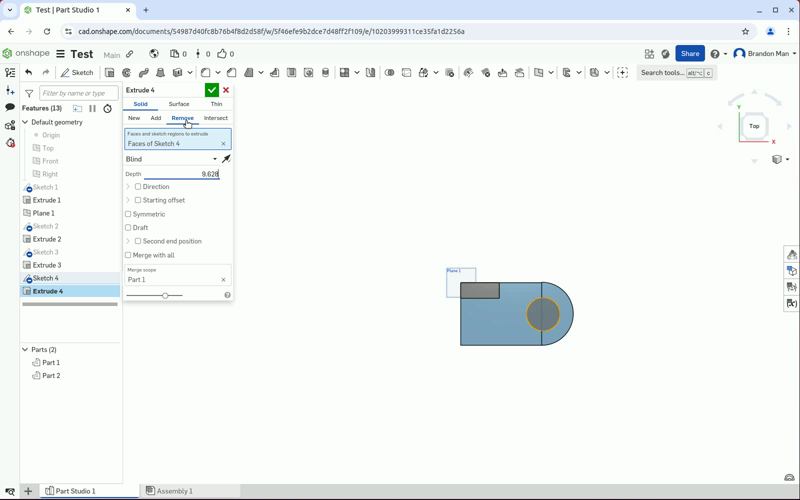
key(tab, 6)
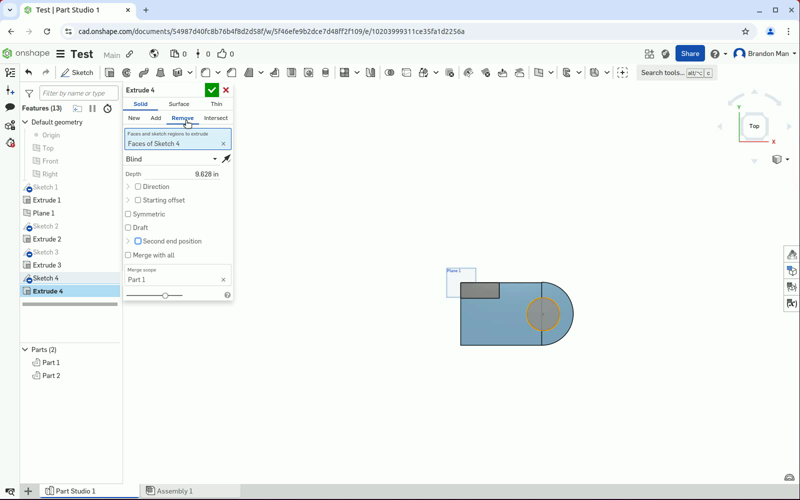
key(space)
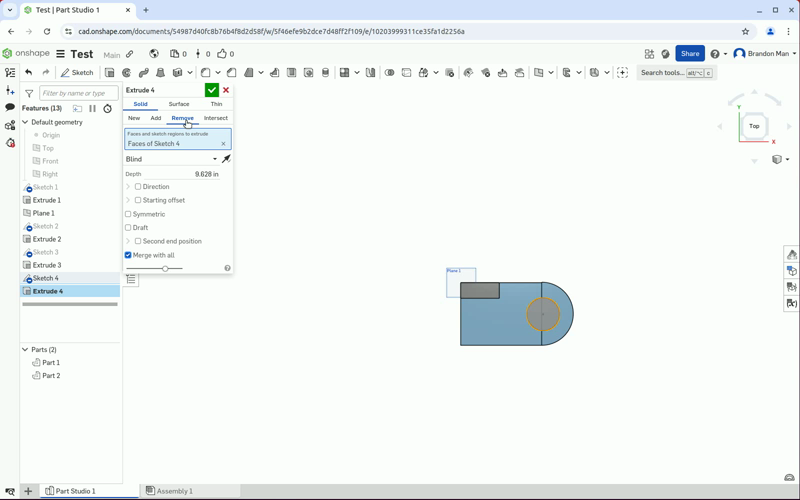
key(enter)
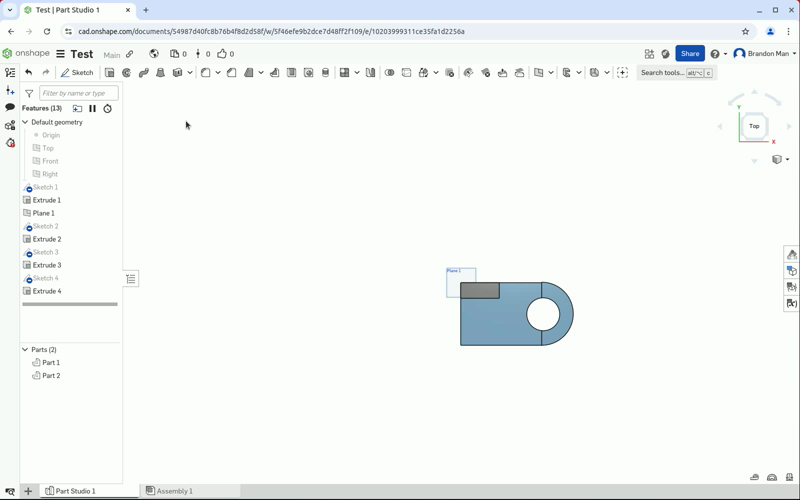
key(shift+h)
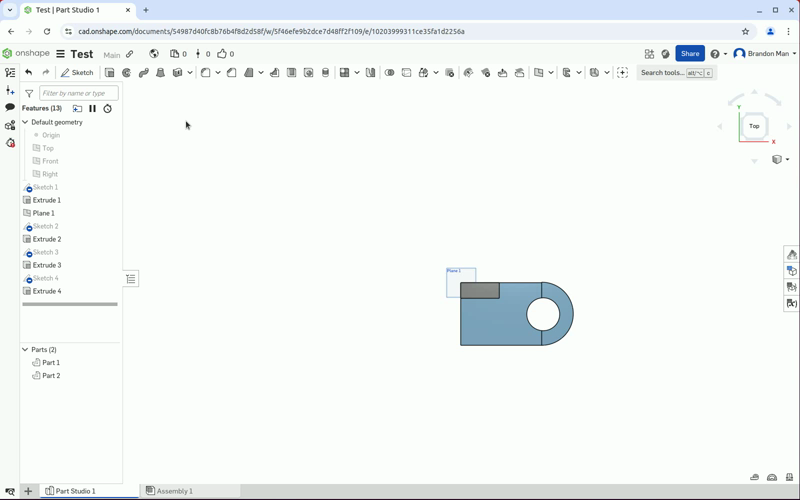
key(shift+h)
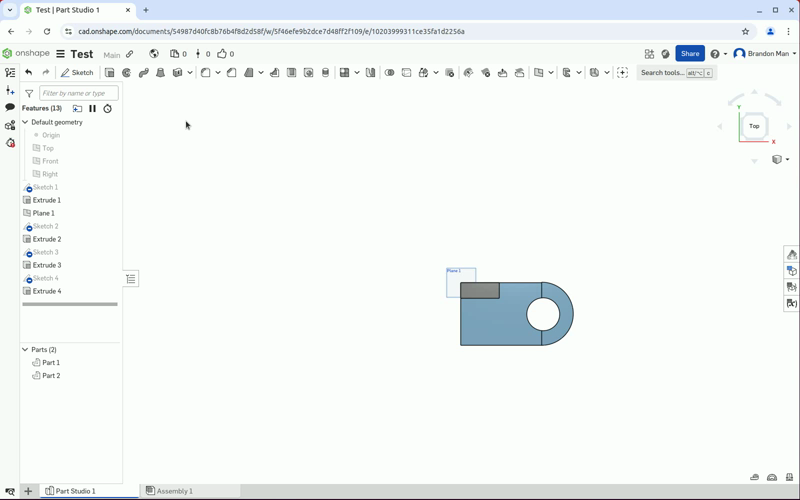
key(shift+7)
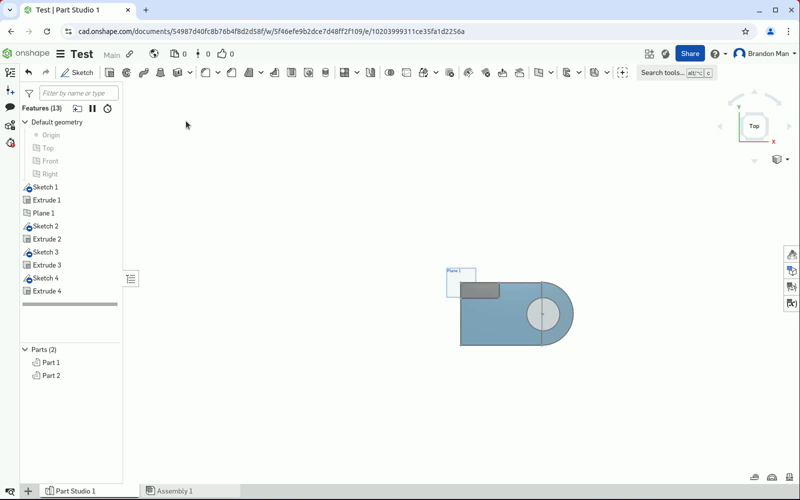
key(up, 3)
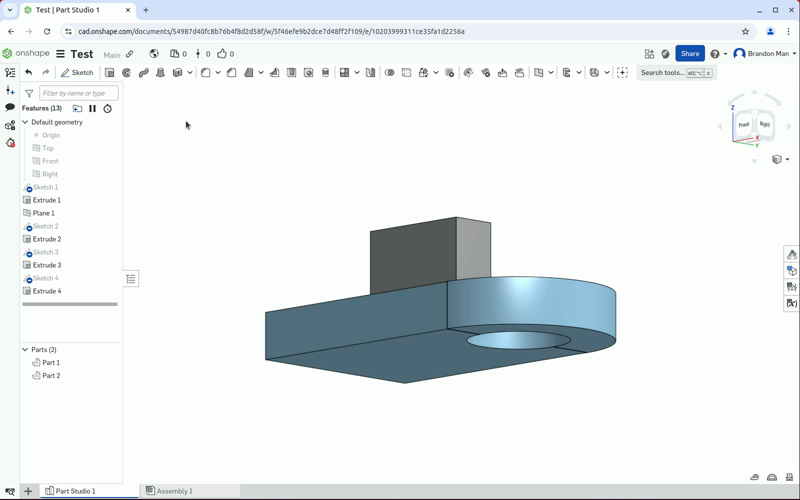
key(left, 3)
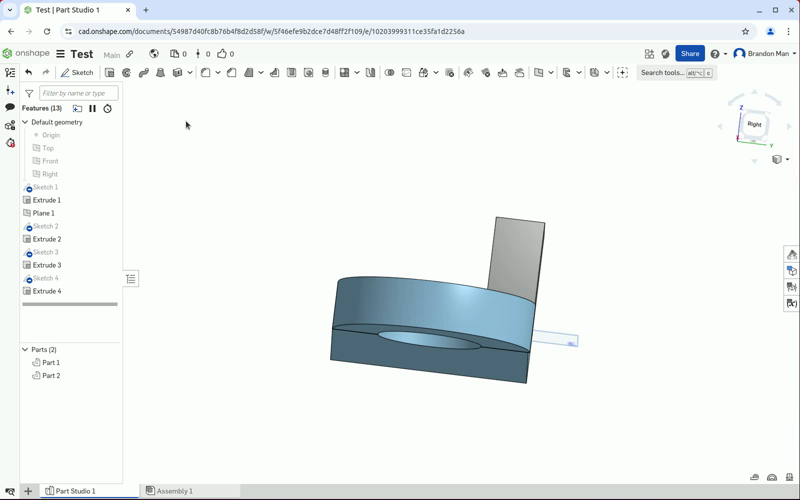
key(right, 3)
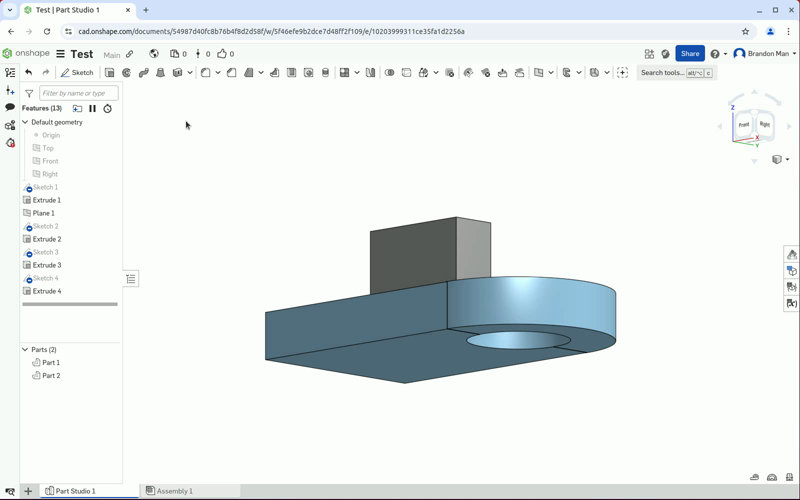
key(down, 3)
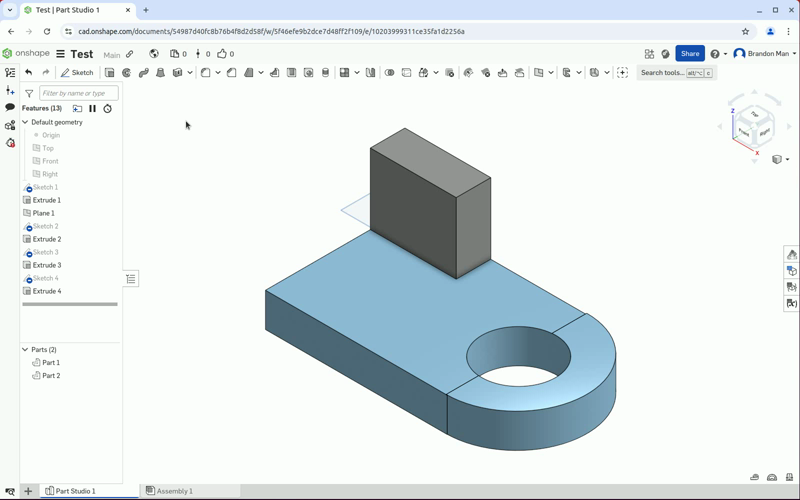
mouse_move(73, 189)
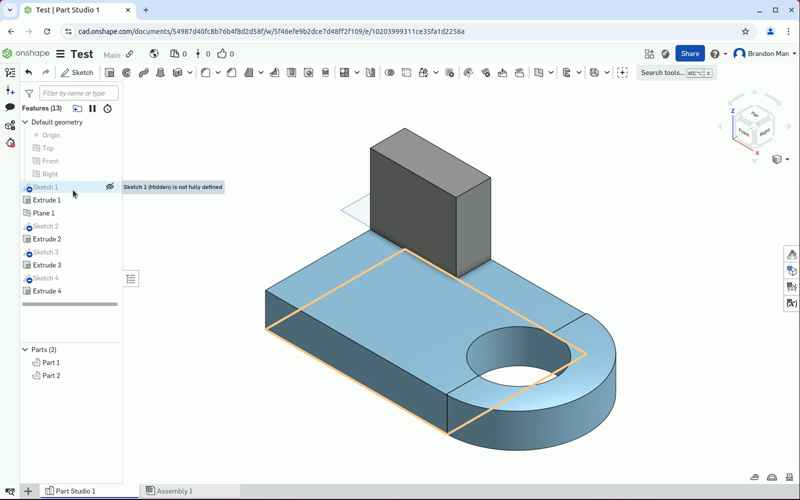
click(73, 189)